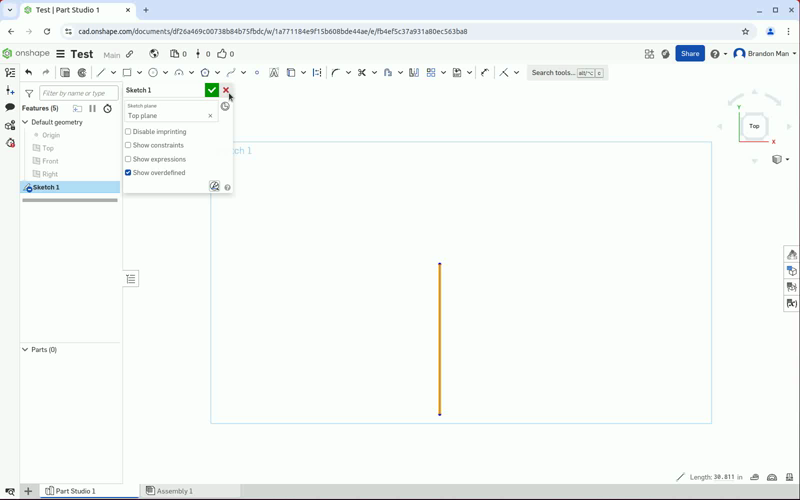
key(shift+h)
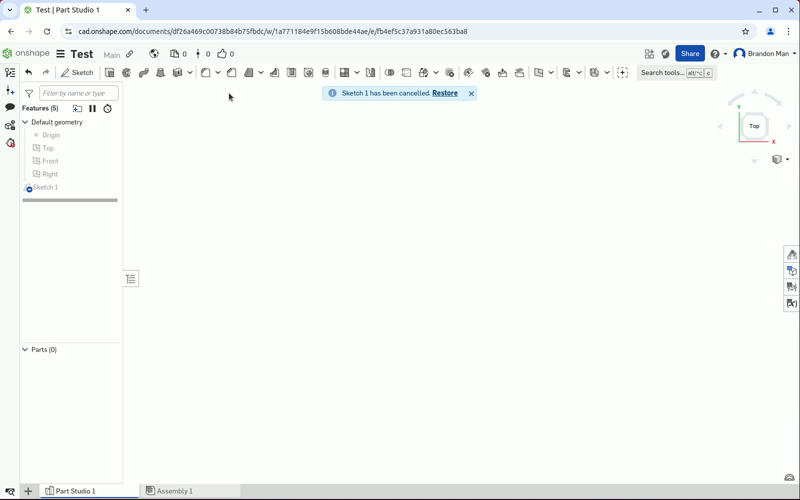
mouse_move(73, 352)
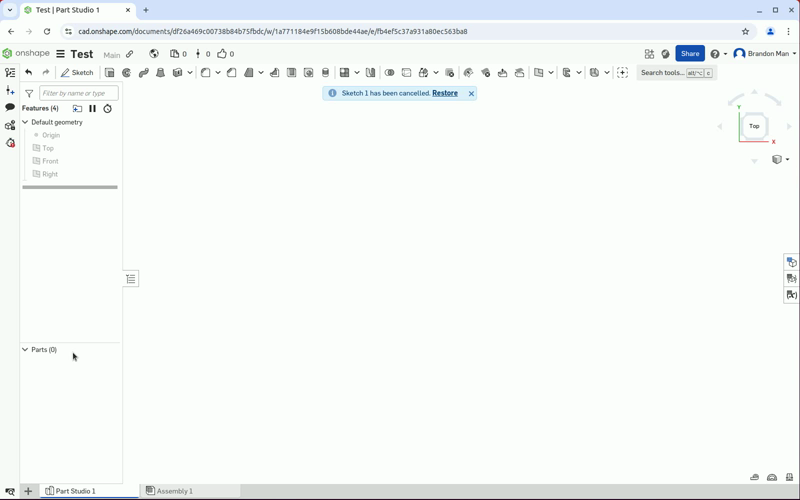
key(y)
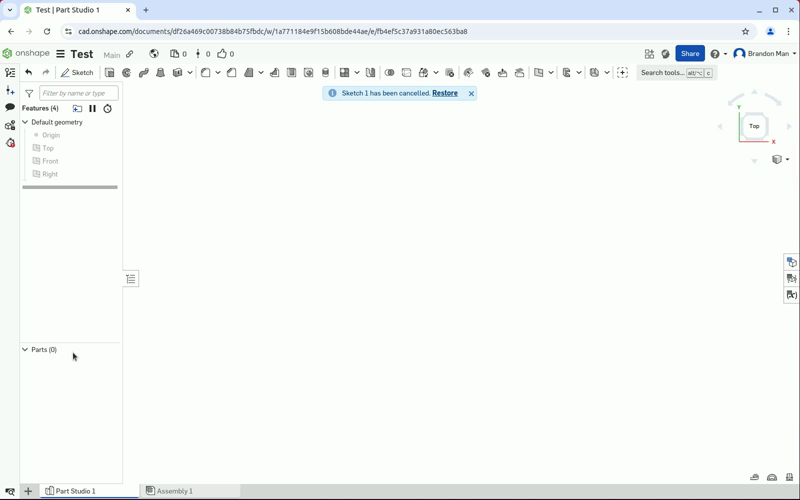
key(shift+p)
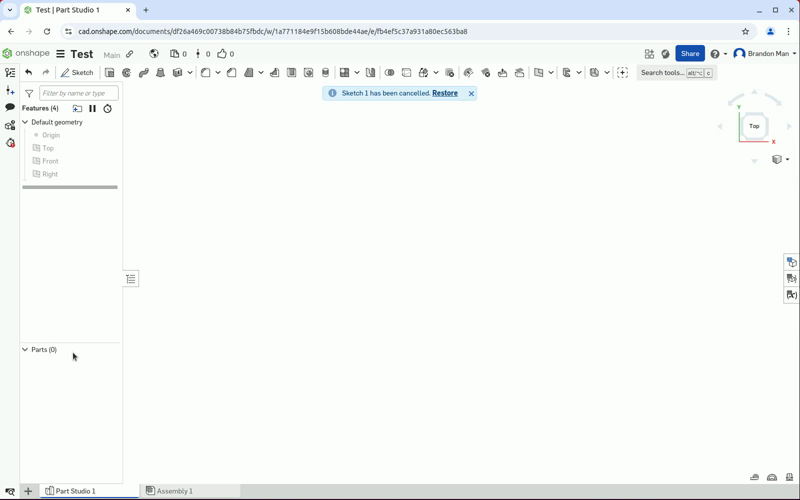
key(space)
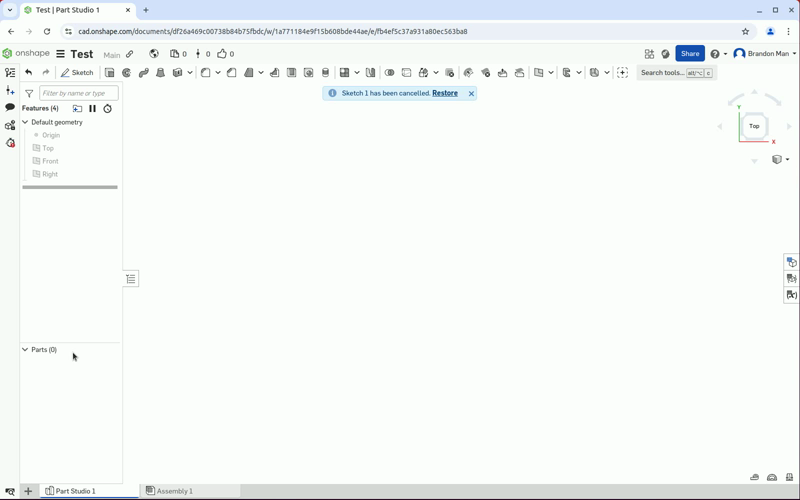
key_down(shift)
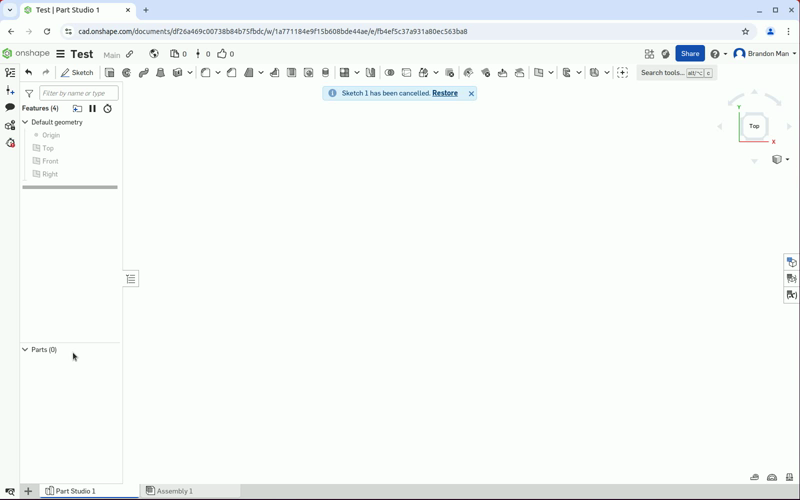
key(up)
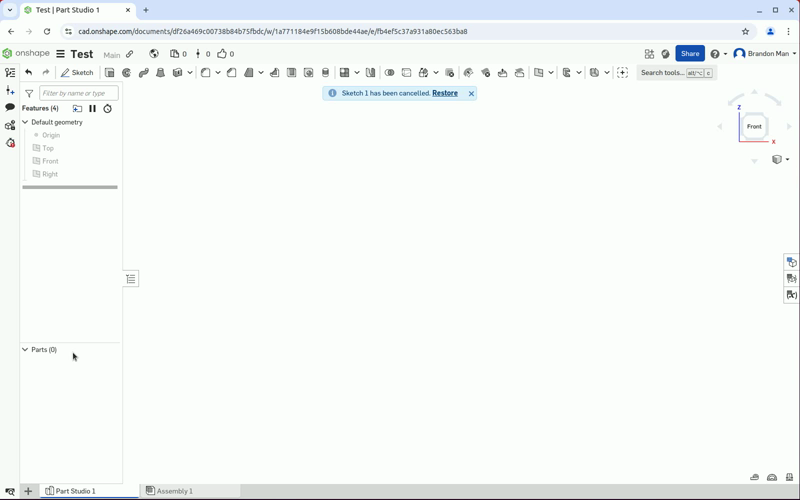
key_up(shift)
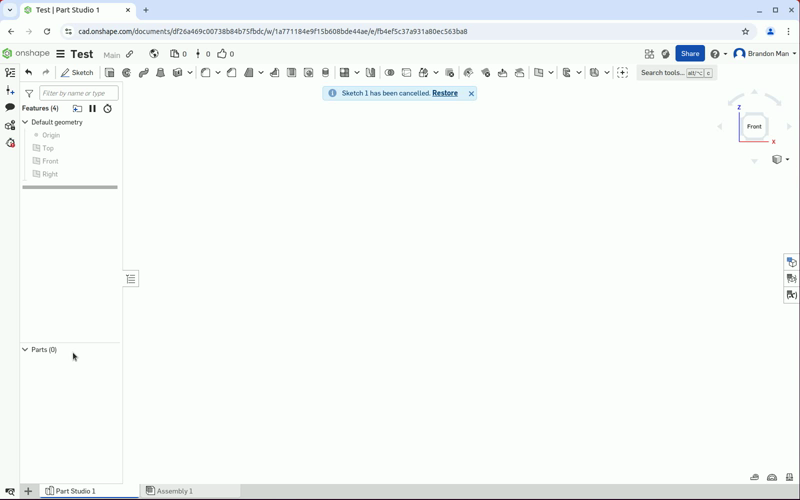
key(space)
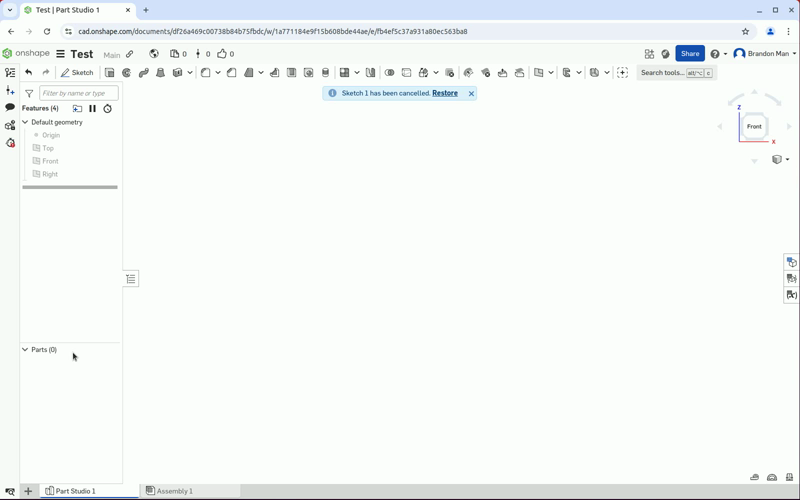
key_down(shift)
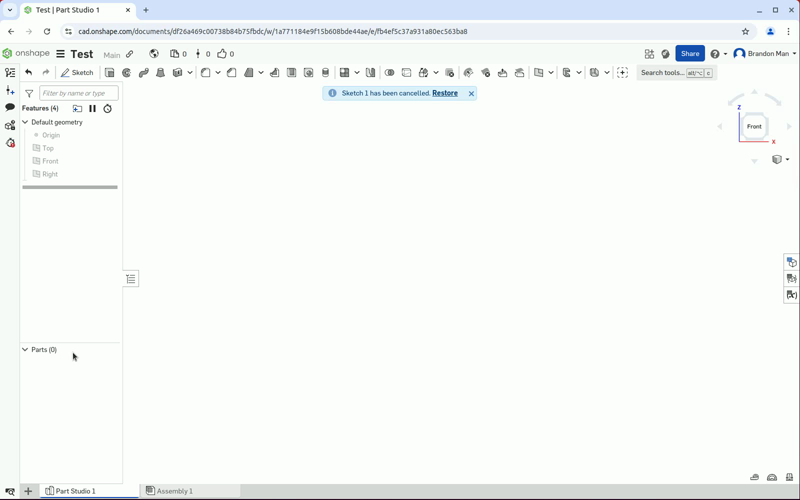
key(left)
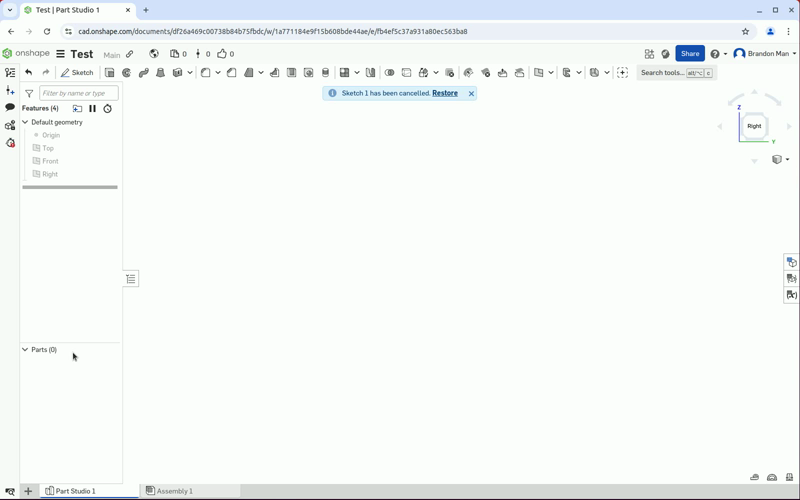
key_up(shift)
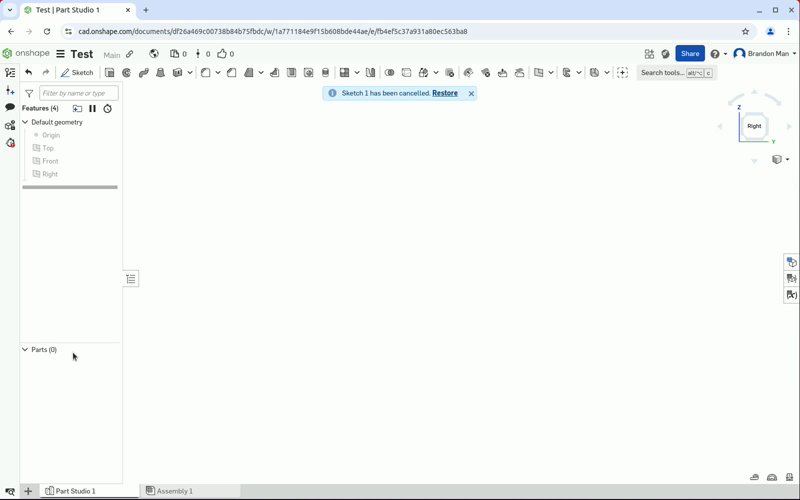
mouse_move(73, 352)
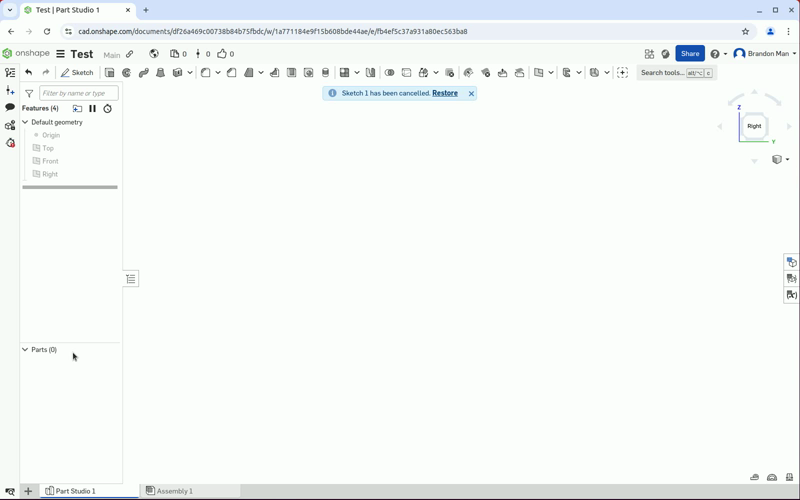
key(shift+y)
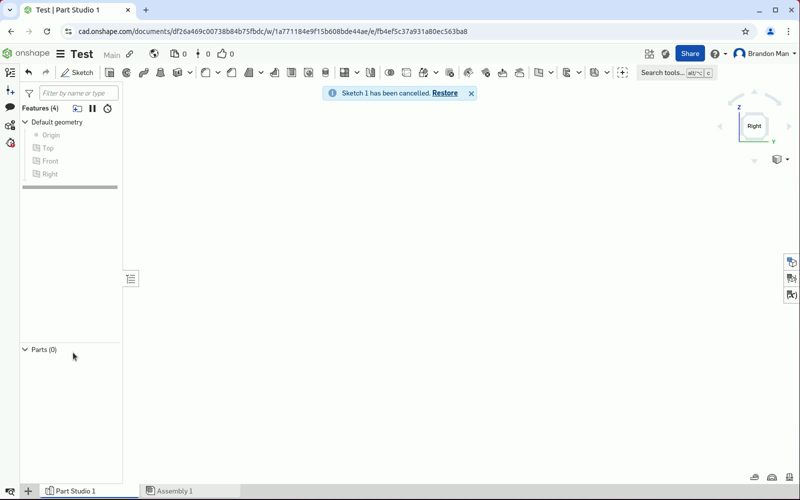
key(shift+s)
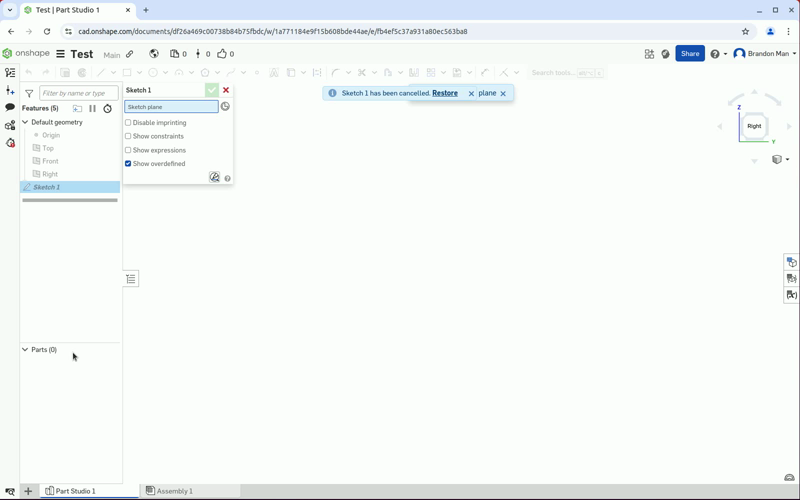
mouse_move(73, 176)
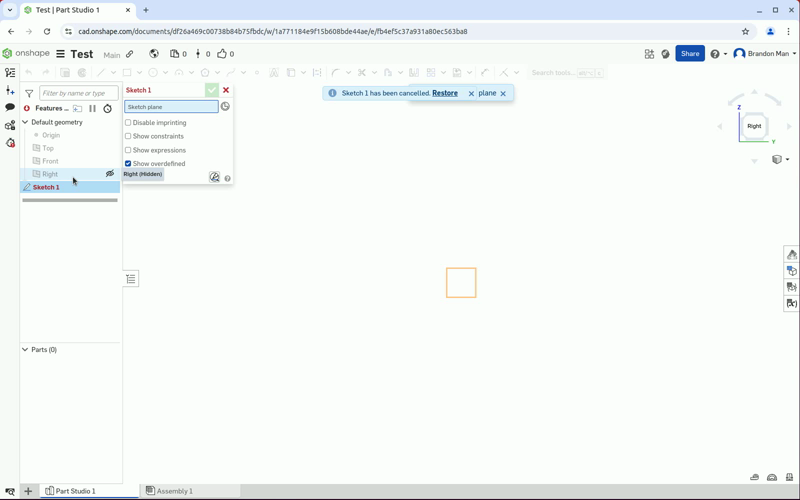
click(73, 176)
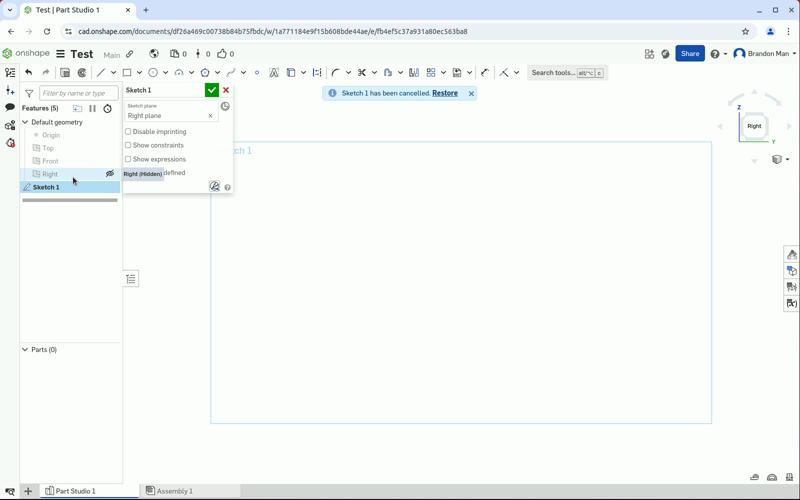
mouse_move(73, 352)
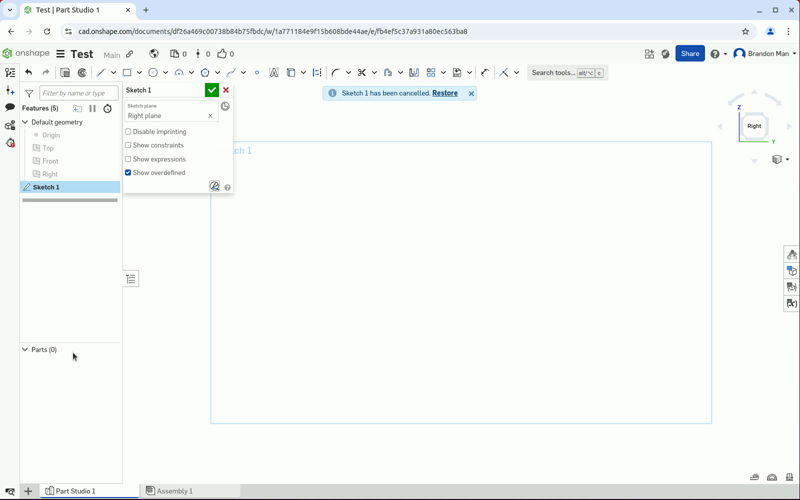
key(y)
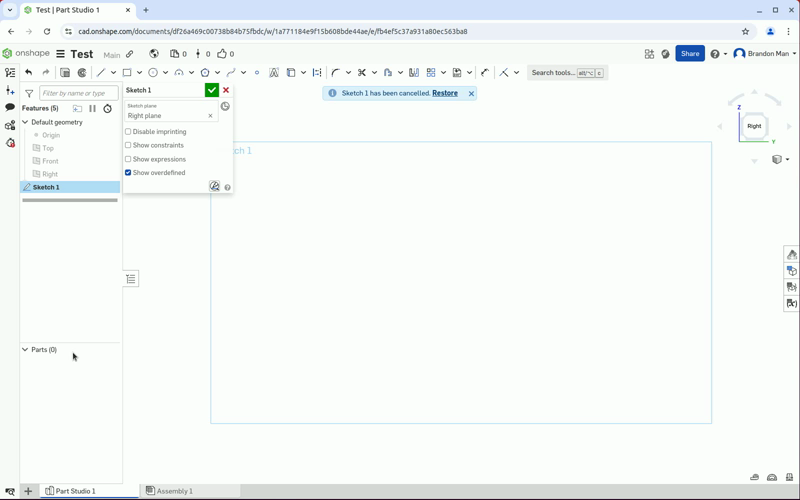
key(c)
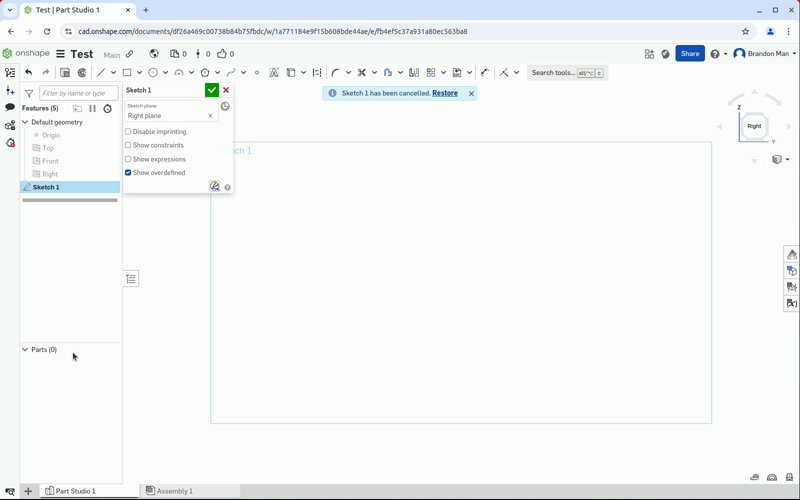
key_down(shift)
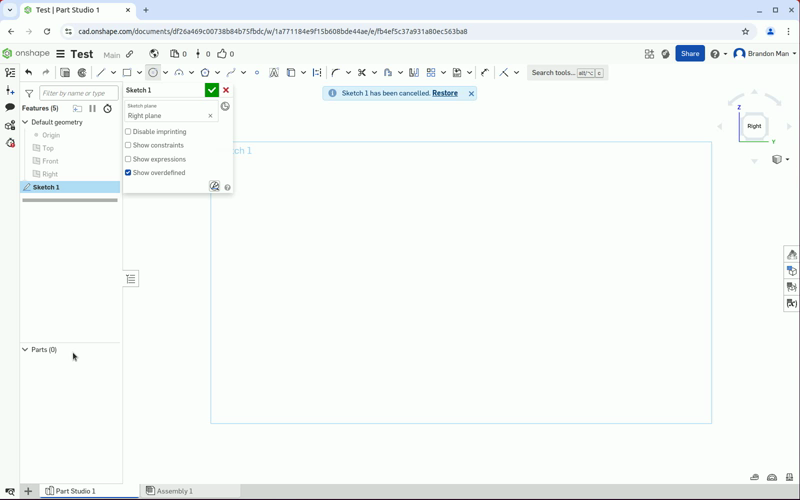
mouse_move(461, 282)
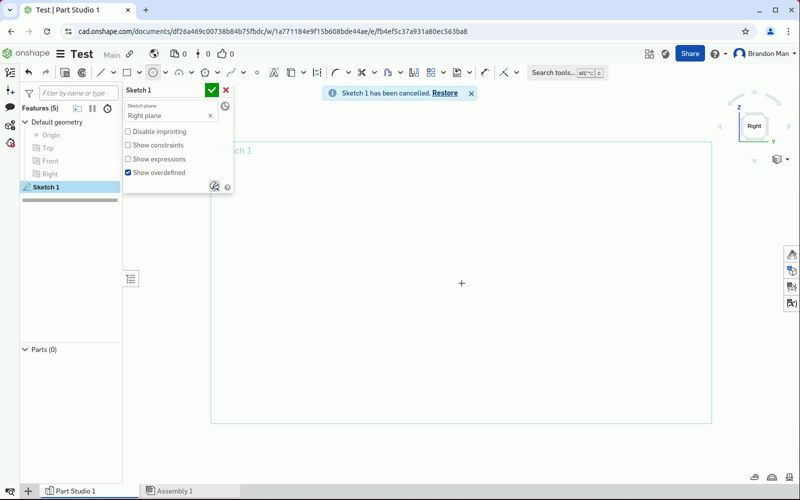
click(461, 282)
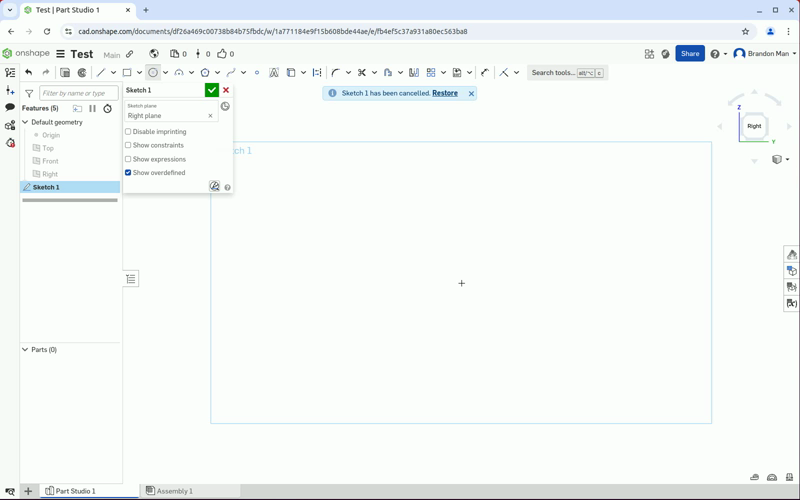
key_up(shift)
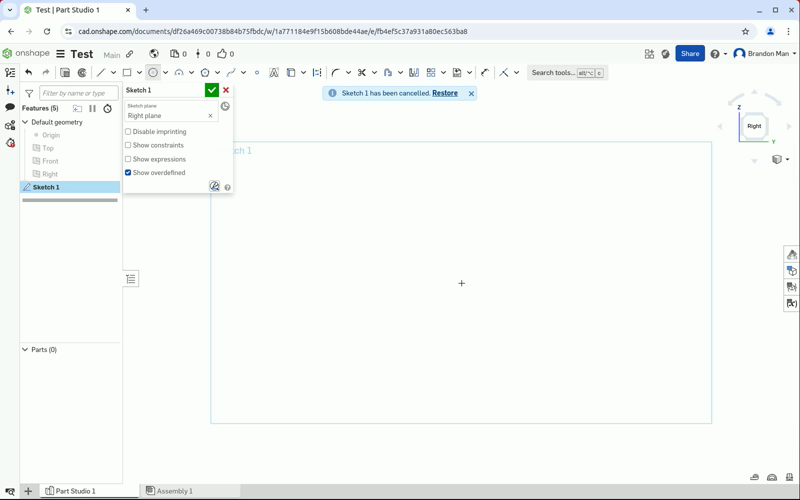
mouse_move(467, 282)
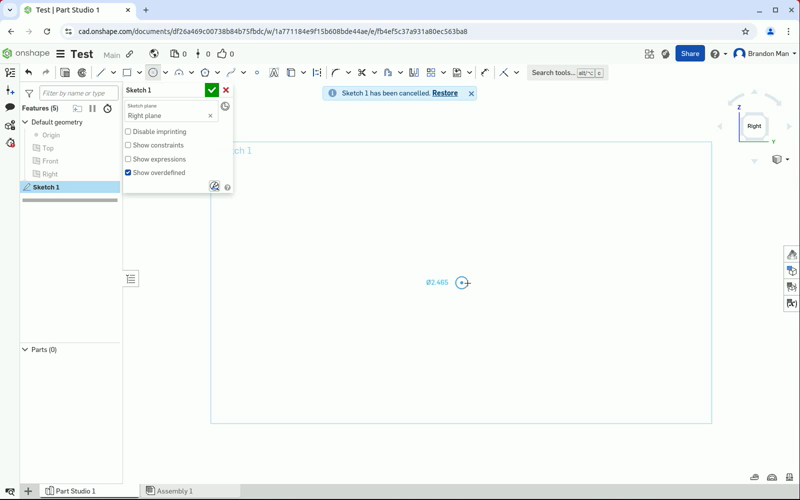
click(467, 282)
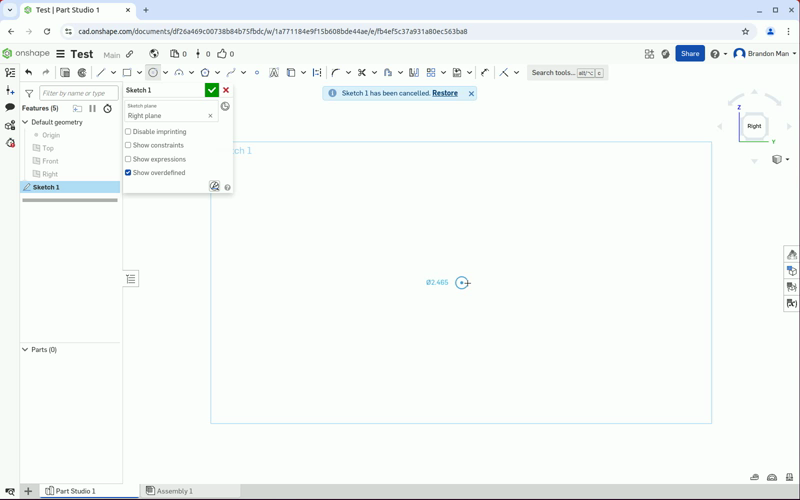
key(esc)
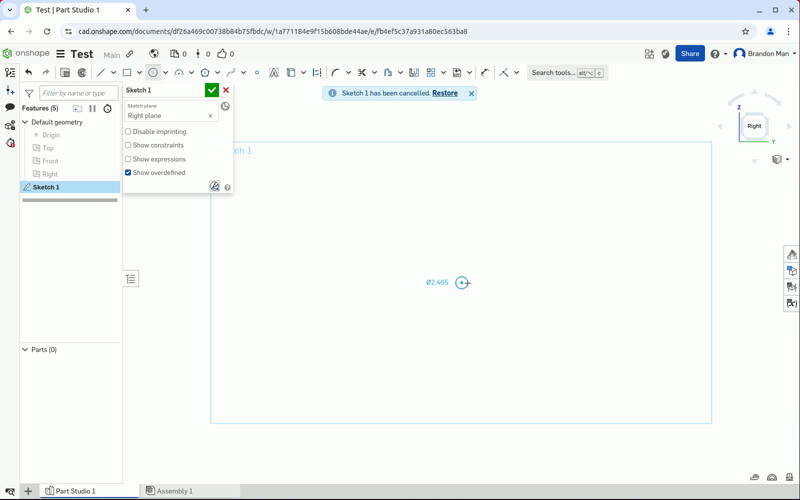
mouse_move(461, 288)
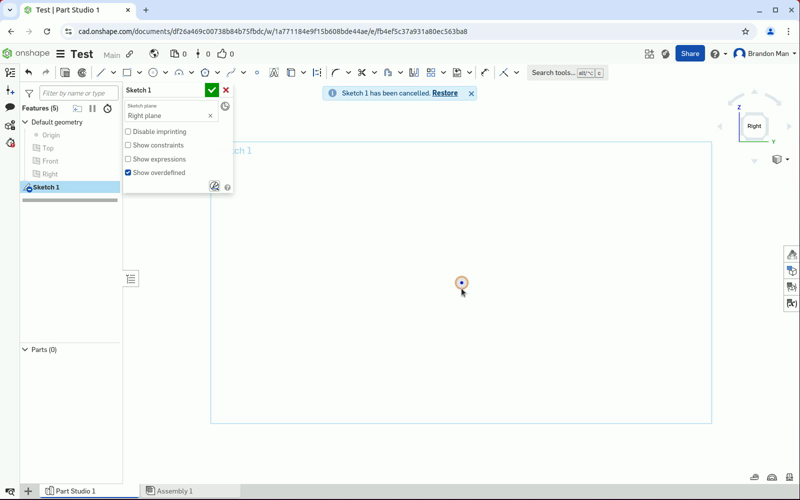
scroll(6)
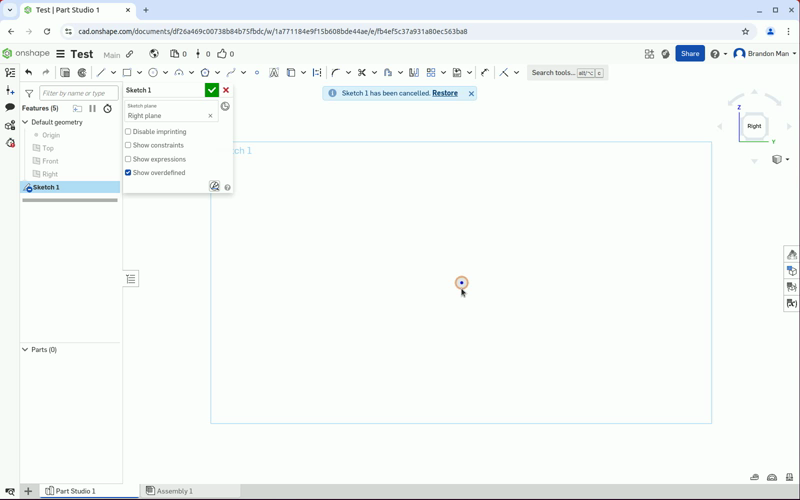
scroll(6)
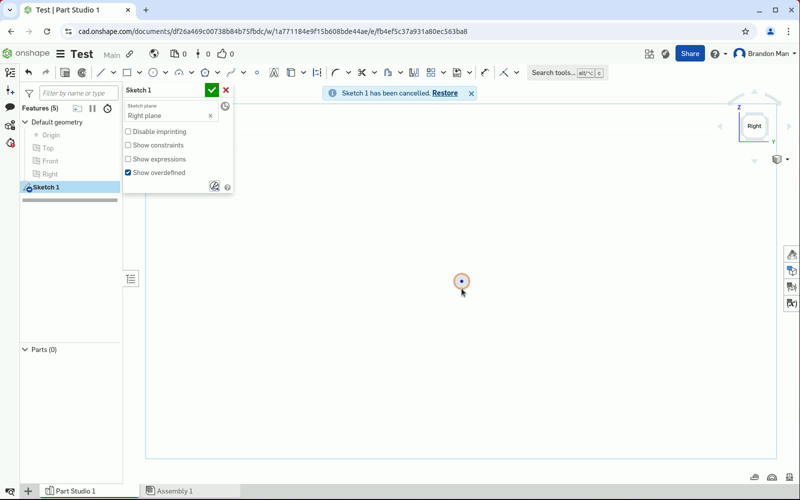
scroll(6)
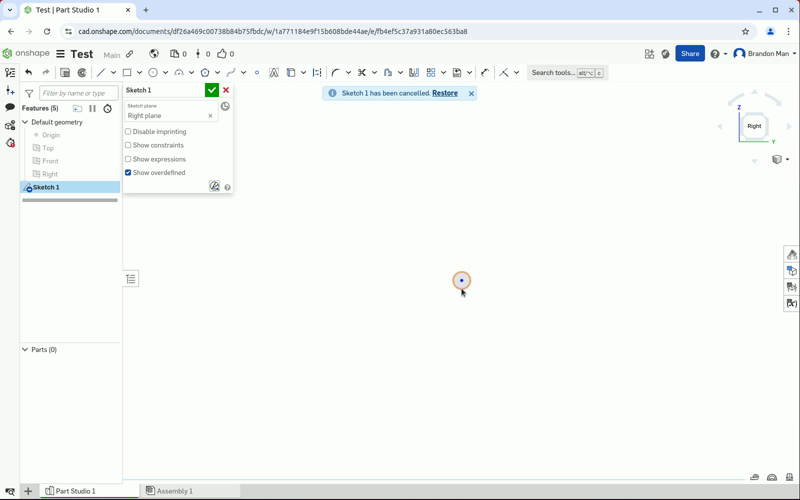
scroll(6)
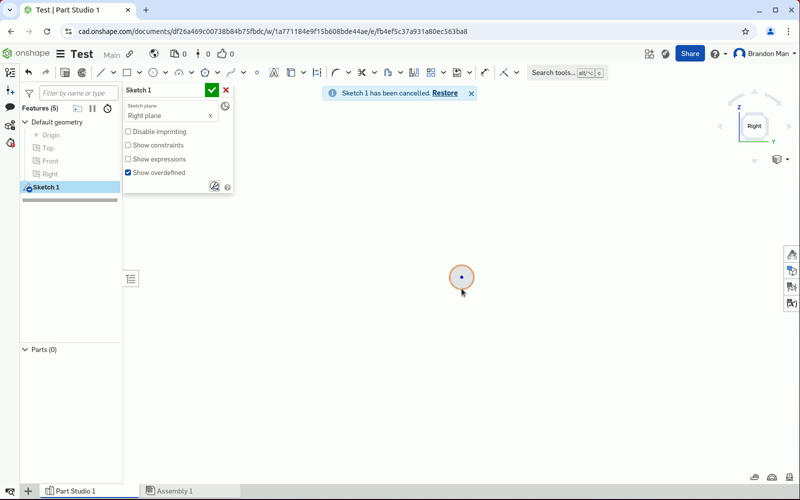
scroll(6)
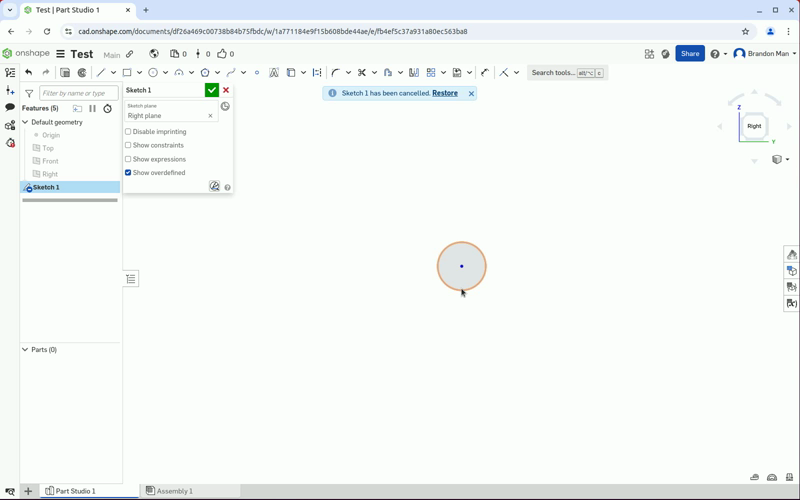
scroll(6)
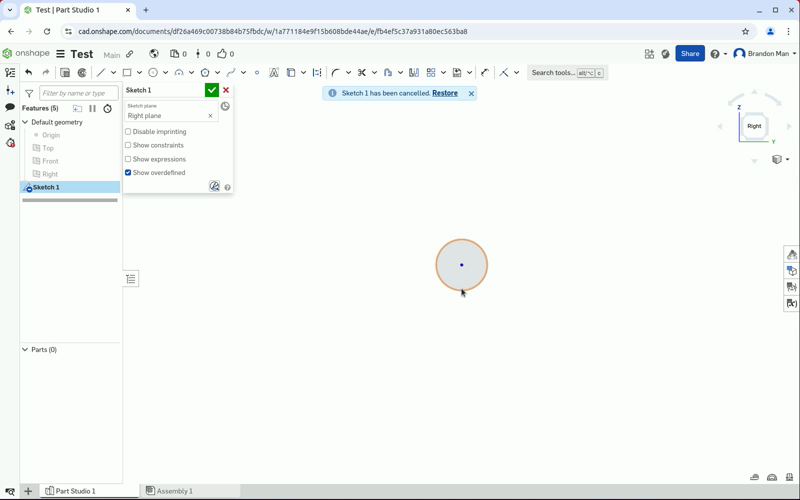
scroll(6)
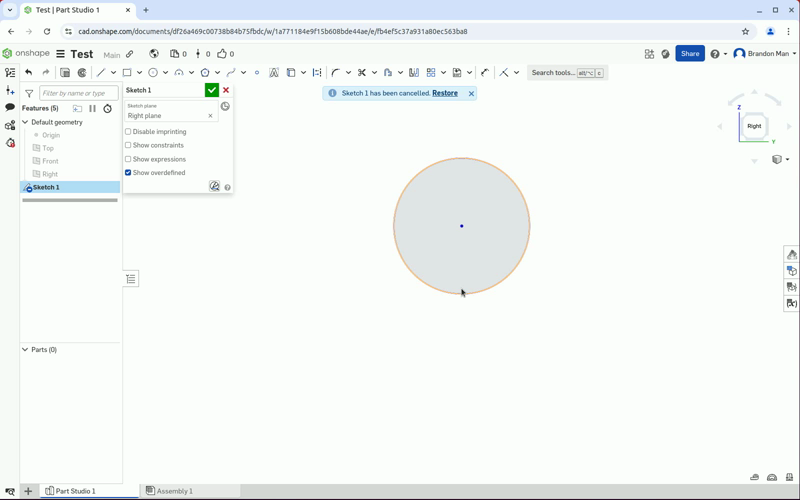
click(461, 288)
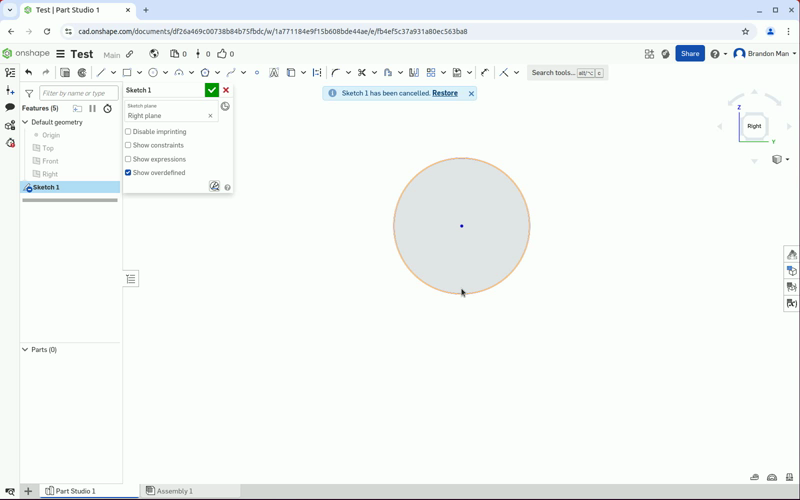
scroll(-6)
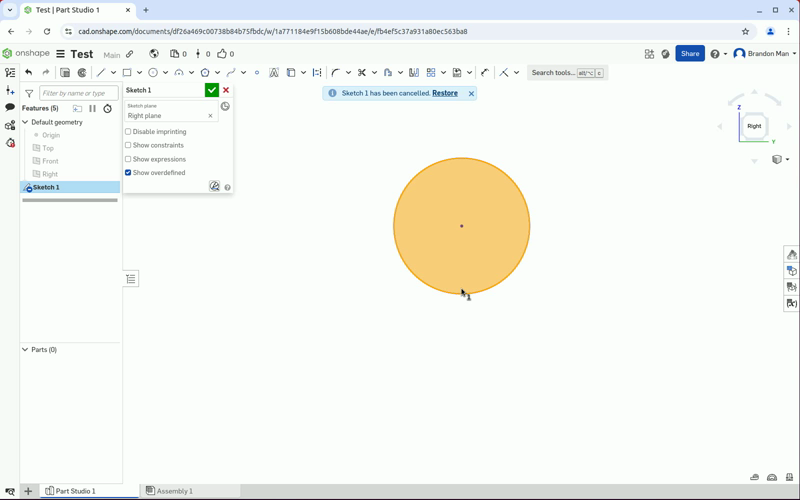
scroll(-6)
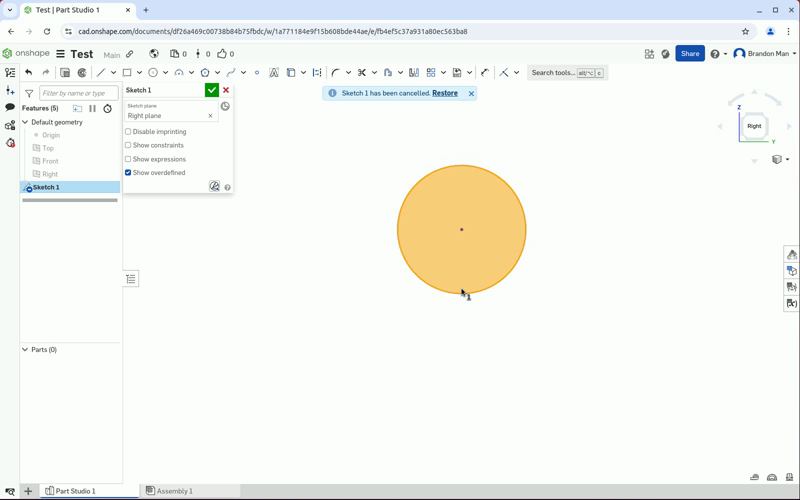
scroll(-6)
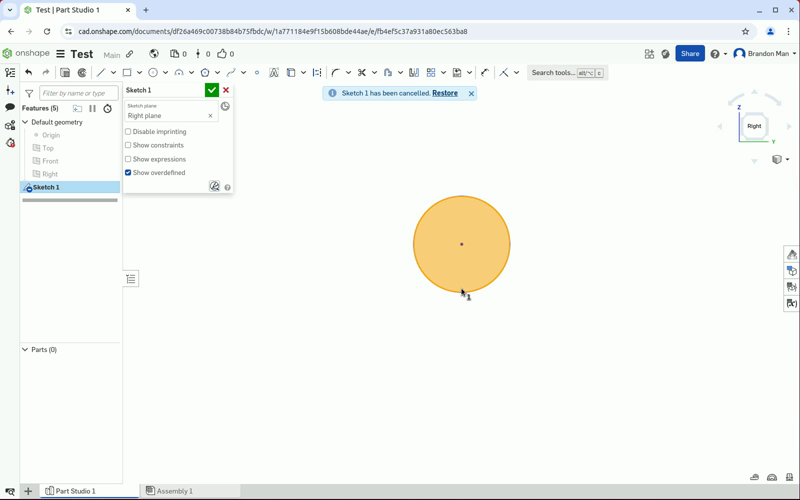
scroll(-6)
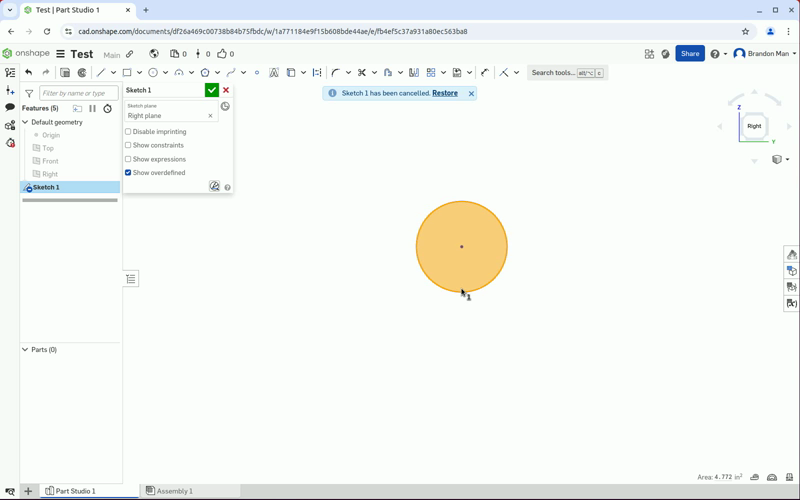
scroll(-6)
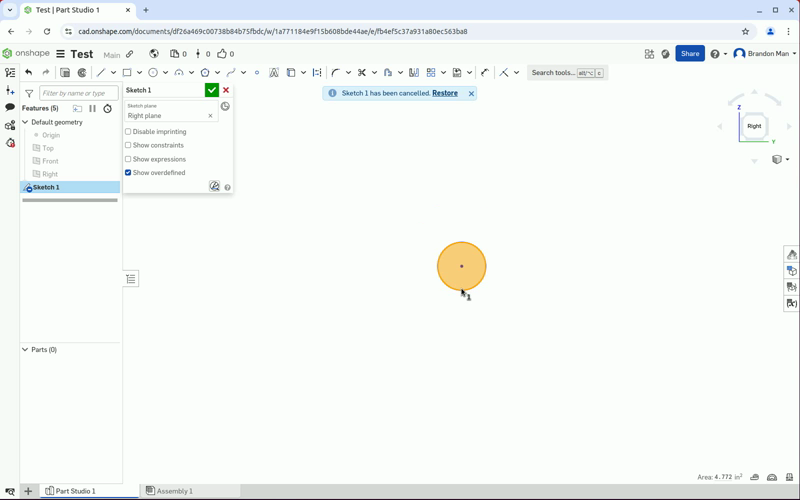
scroll(-6)
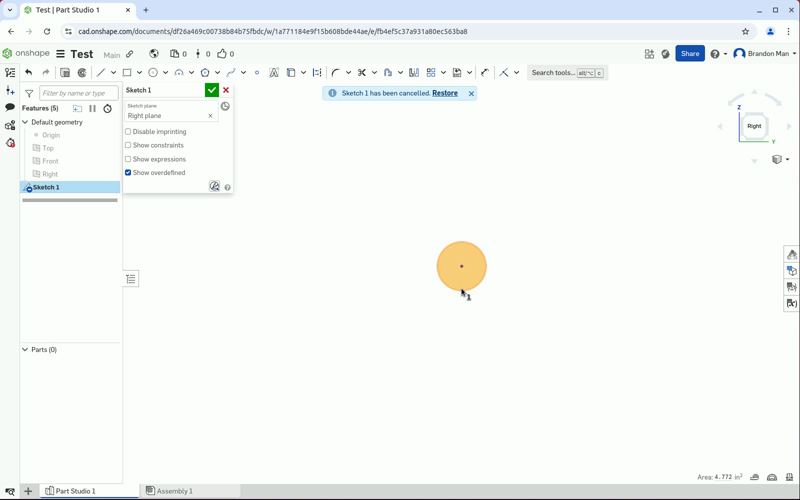
scroll(-6)
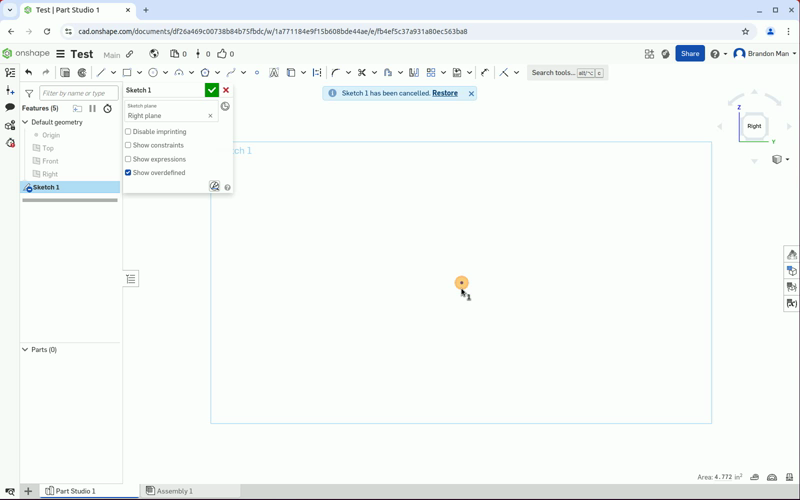
mouse_move(73, 352)
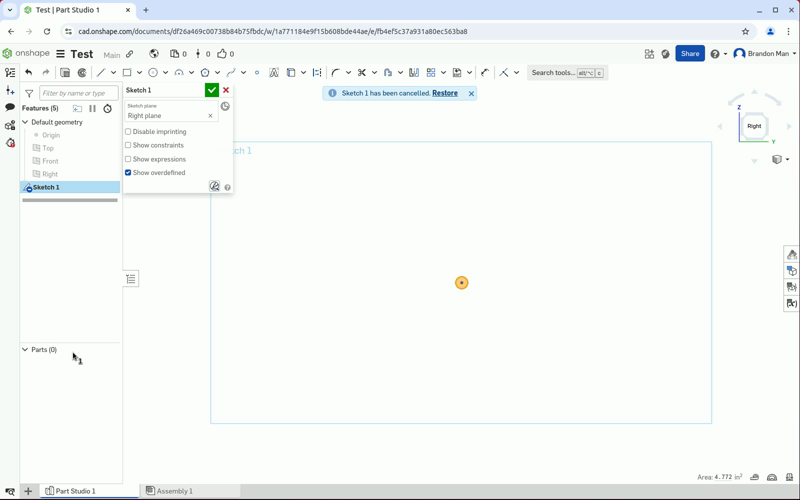
key(shift+y)
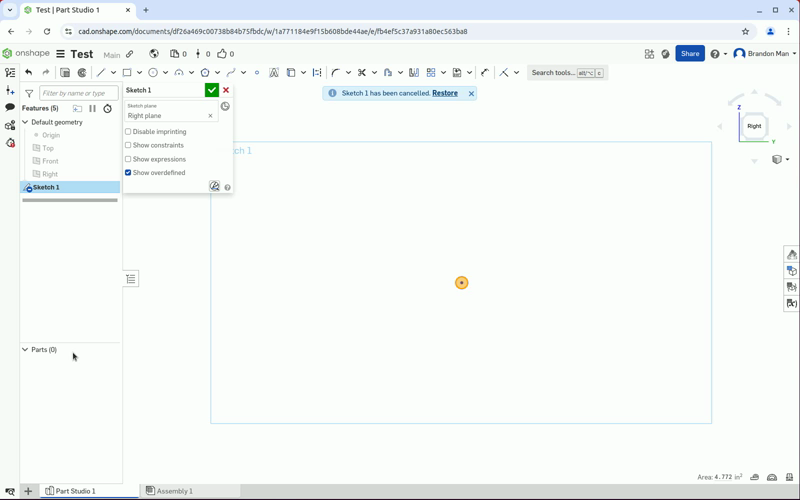
key(shift+e)
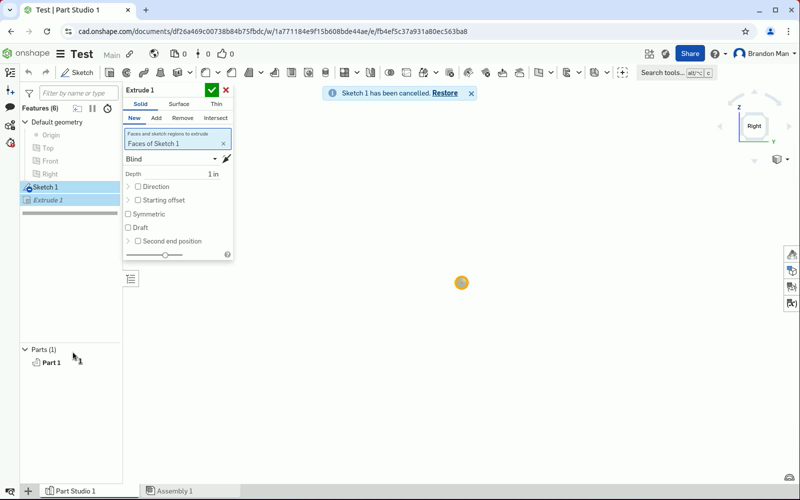
mouse_move(143, 106)
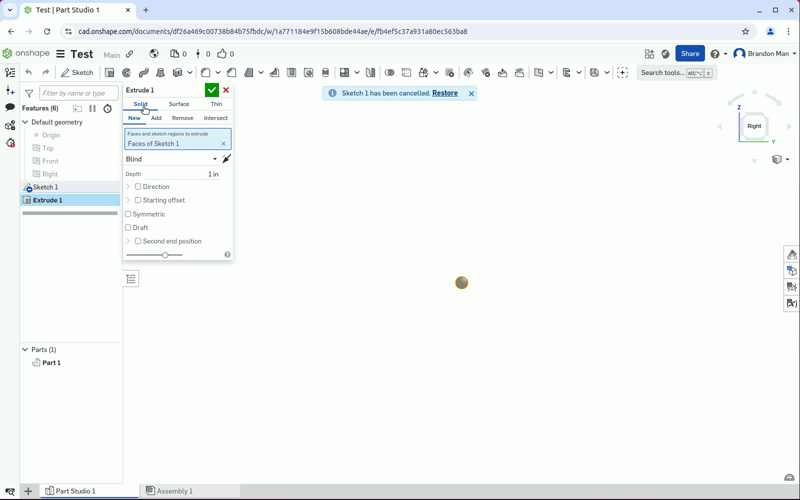
click(143, 106)
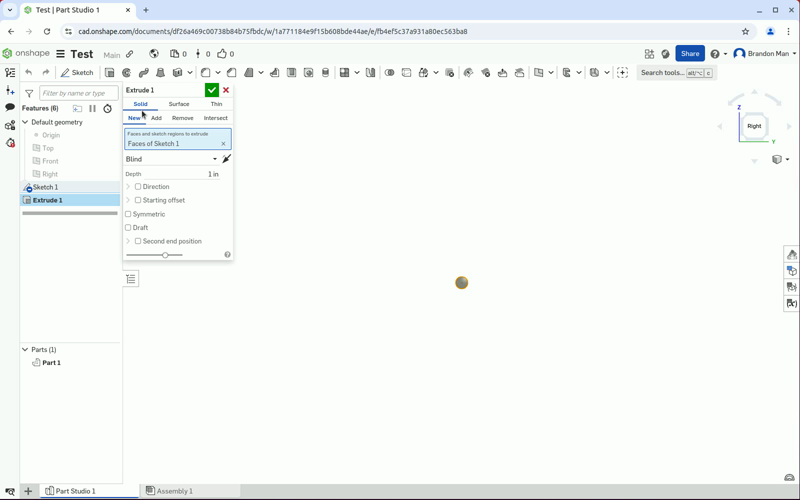
mouse_move(137, 120)
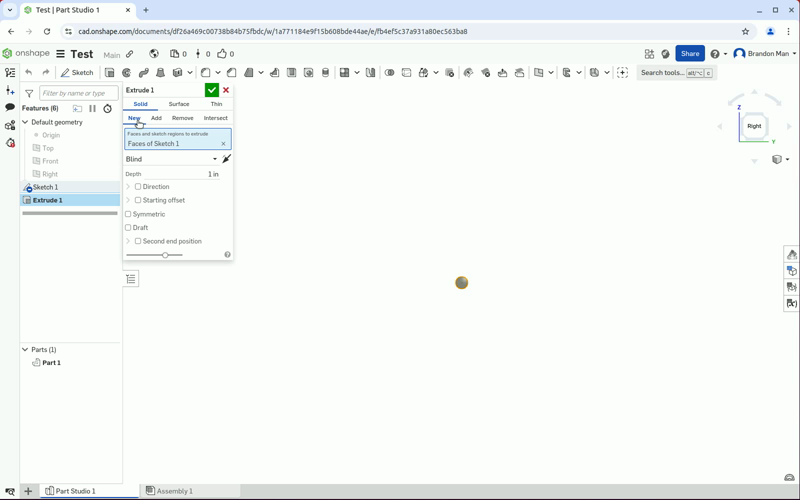
click(137, 120)
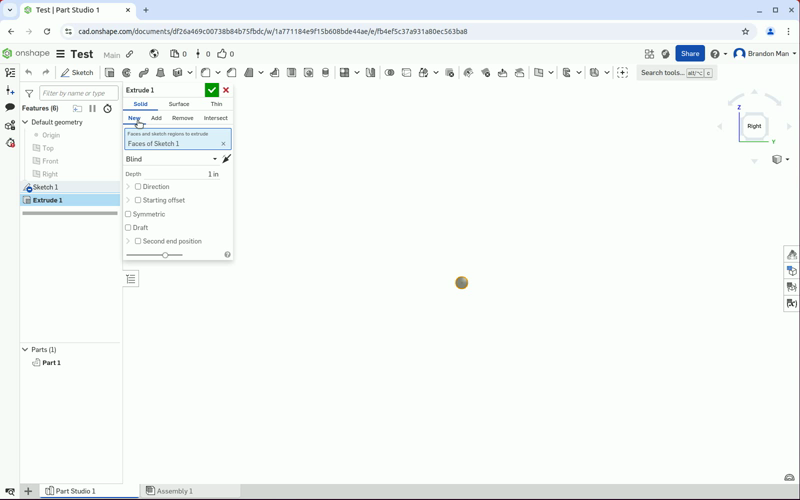
key(tab, 4)
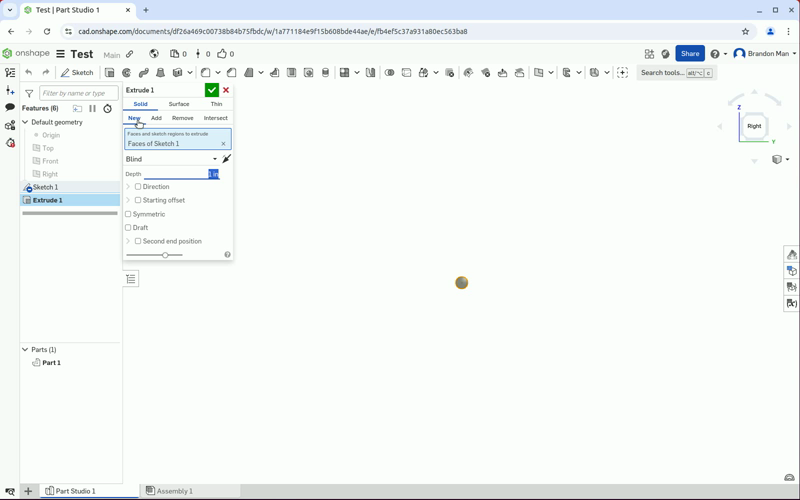
text(23.108)
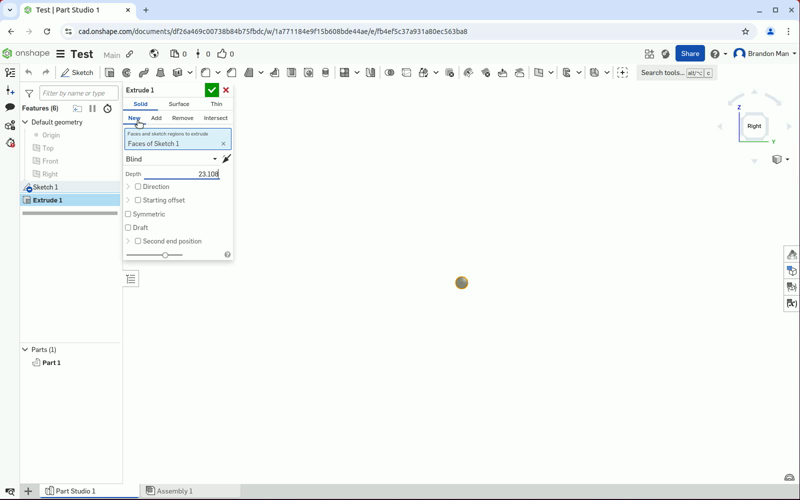
key(enter)
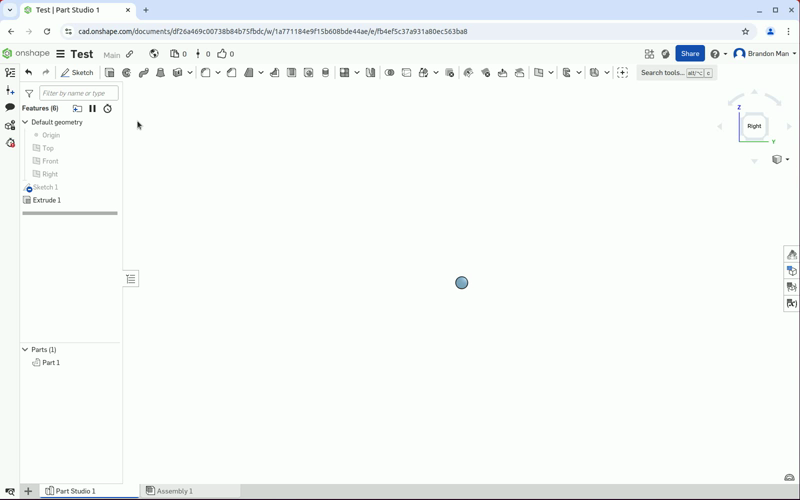
key(shift+h)
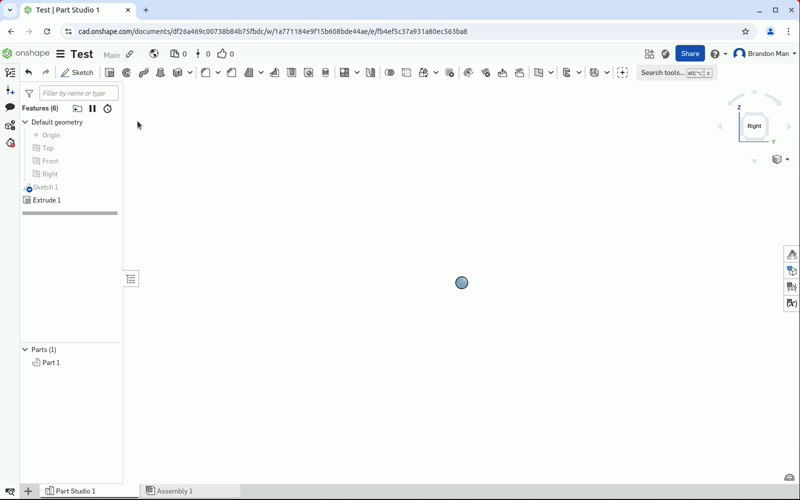
key(shift+h)
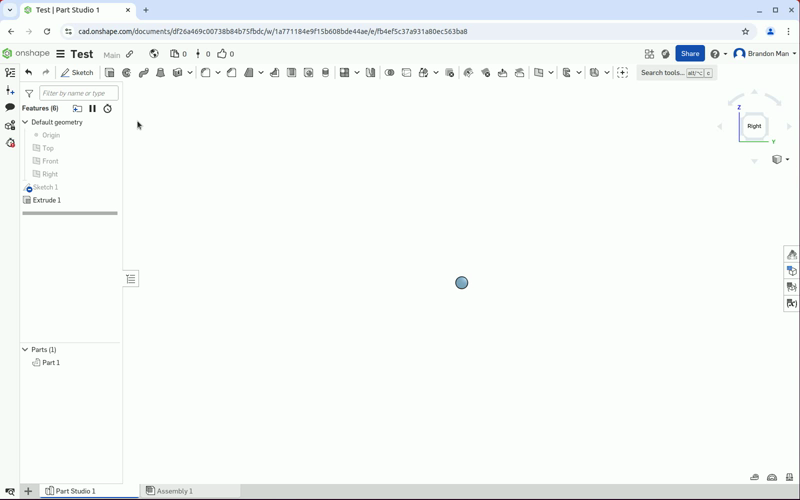
mouse_move(73, 189)
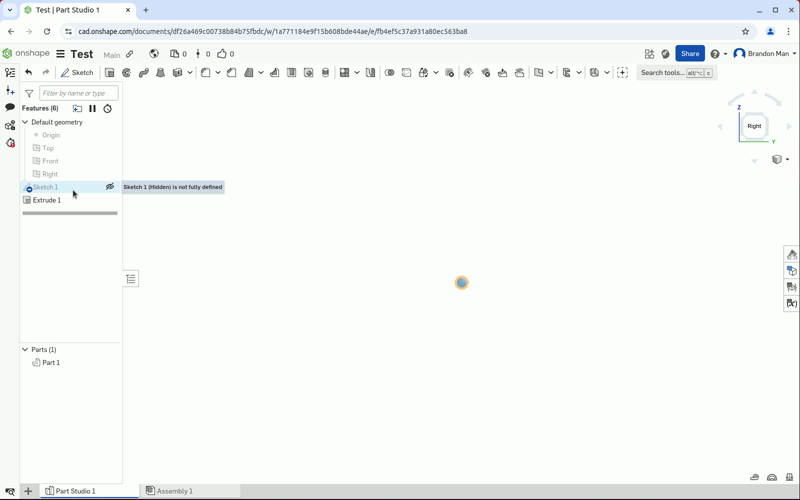
click(73, 189)
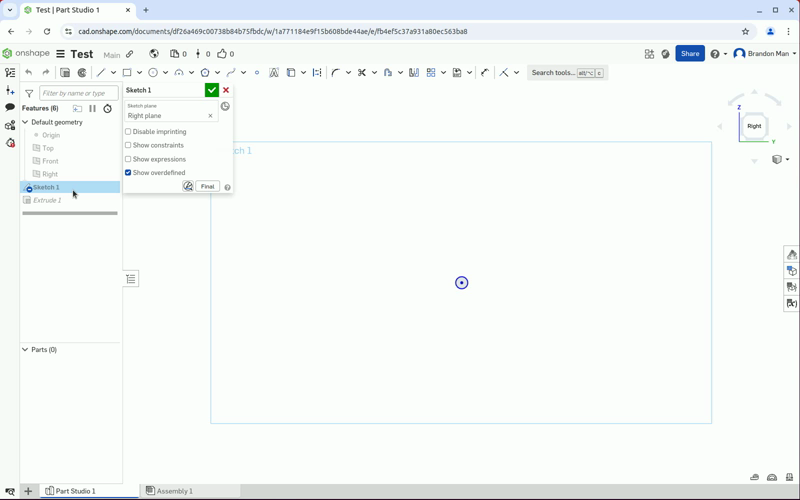
mouse_move(229, 92)
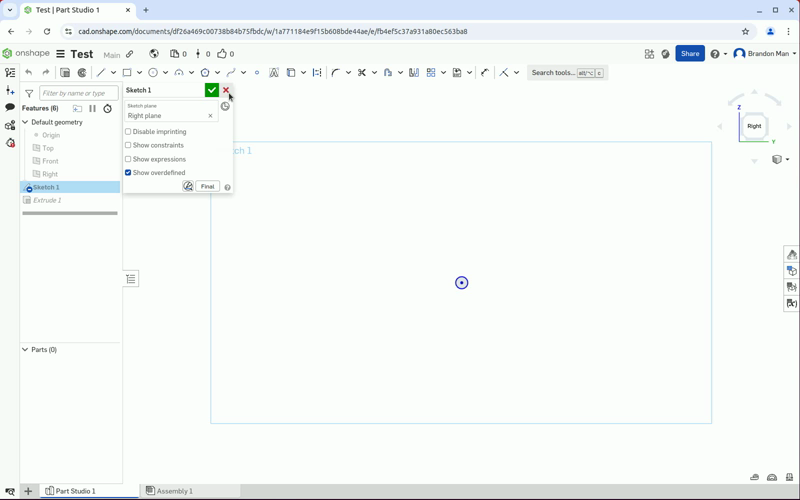
click(229, 92)
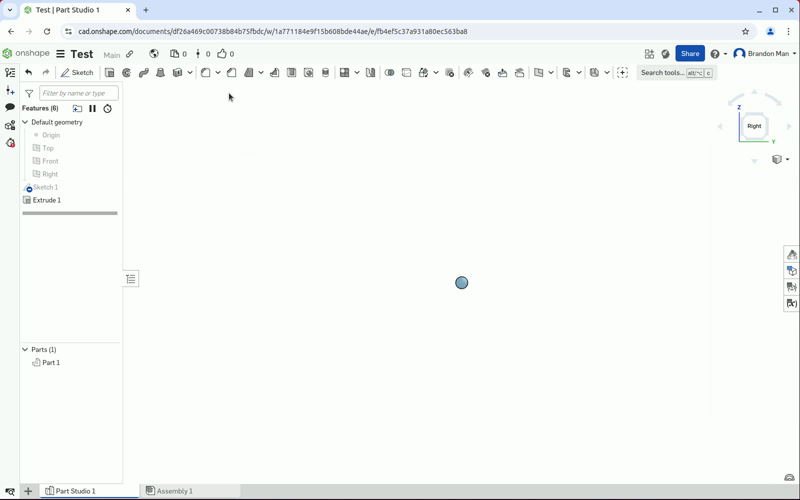
mouse_move(73, 352)
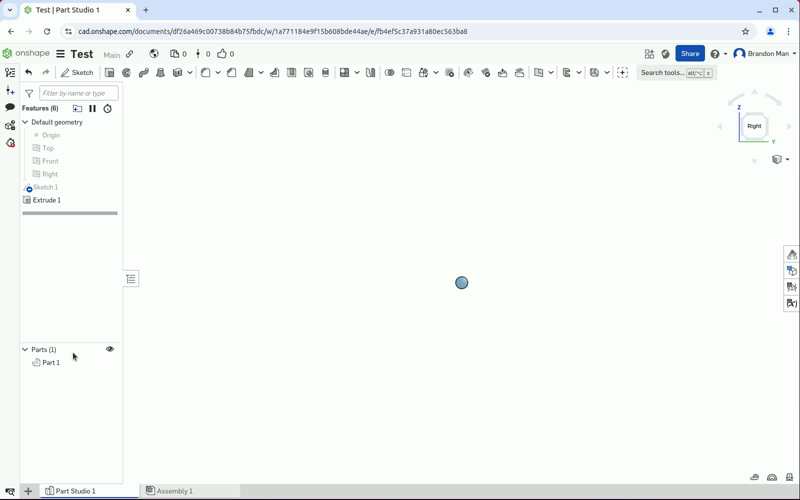
key(y)
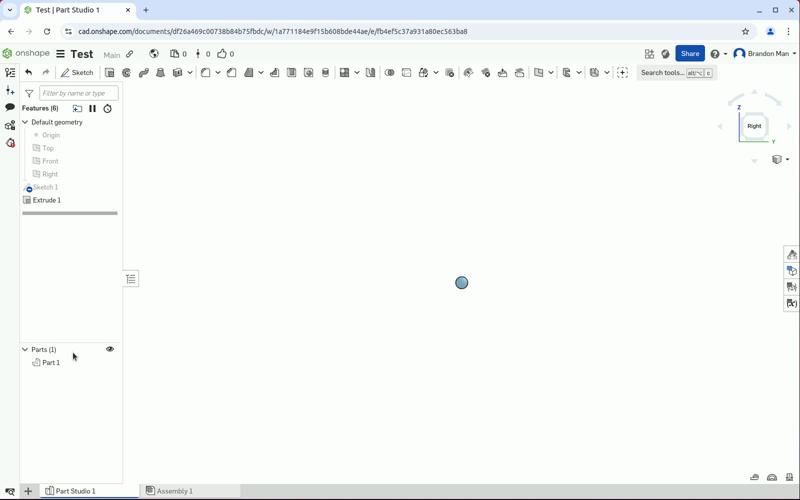
key(shift+p)
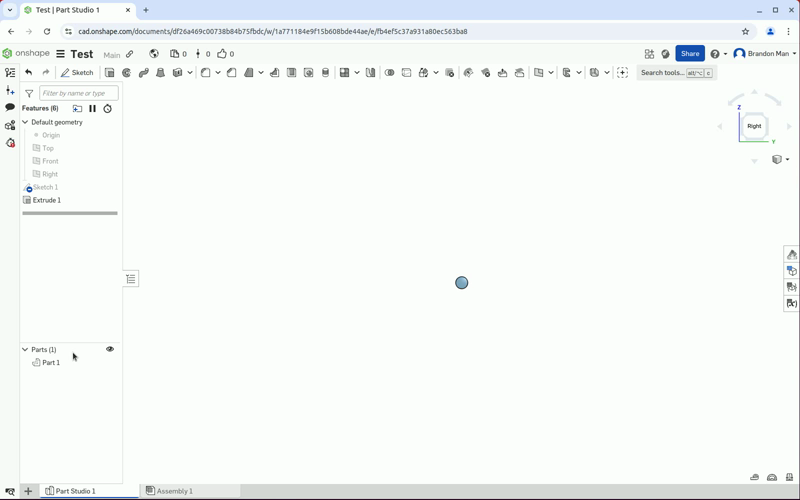
key(space)
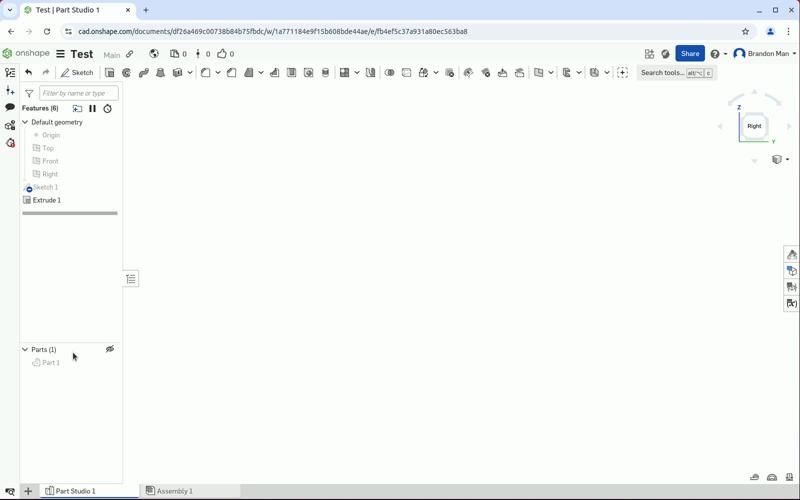
key_down(shift)
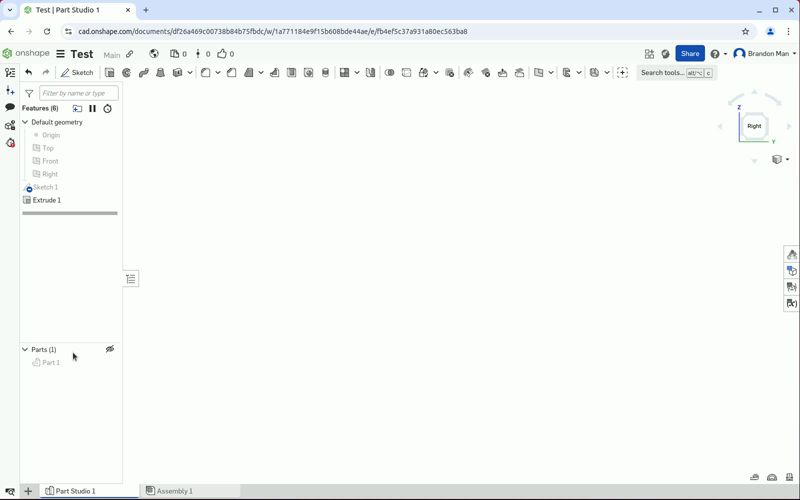
key(right)
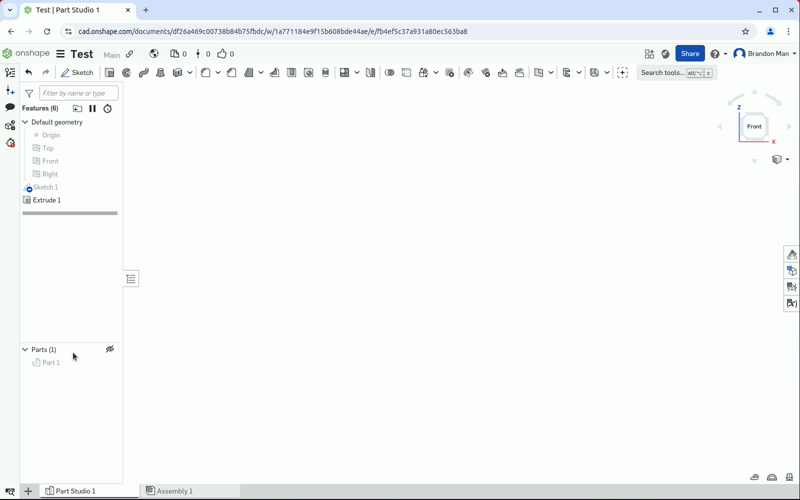
key_up(shift)
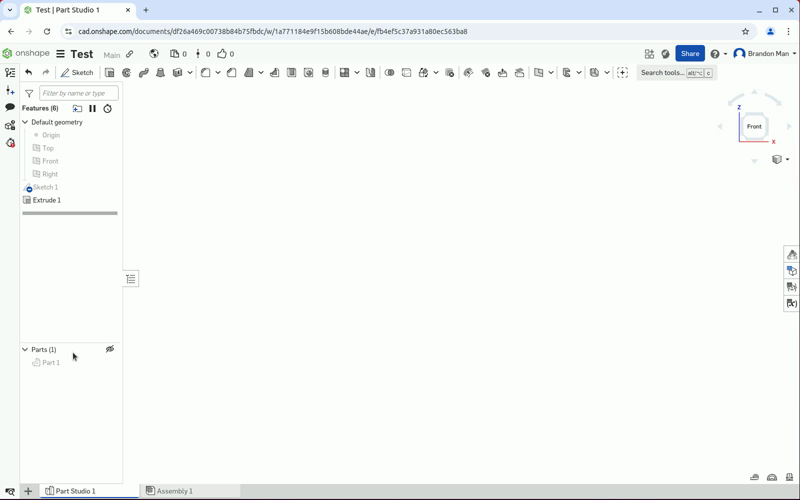
mouse_move(73, 352)
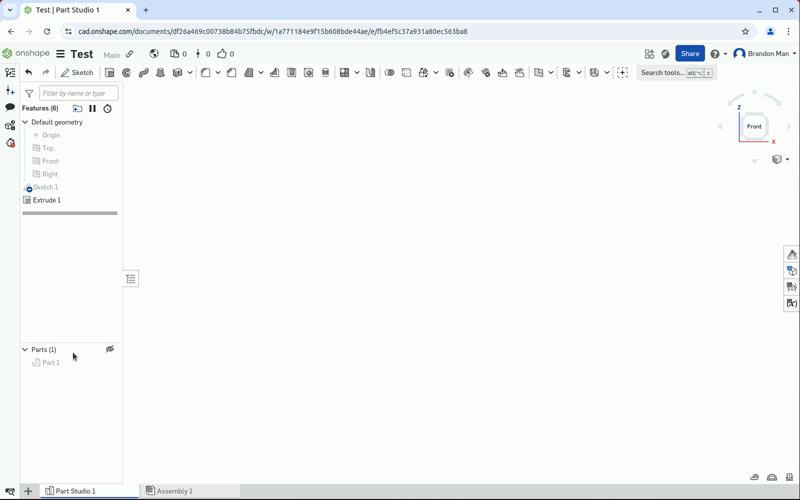
key(shift+y)
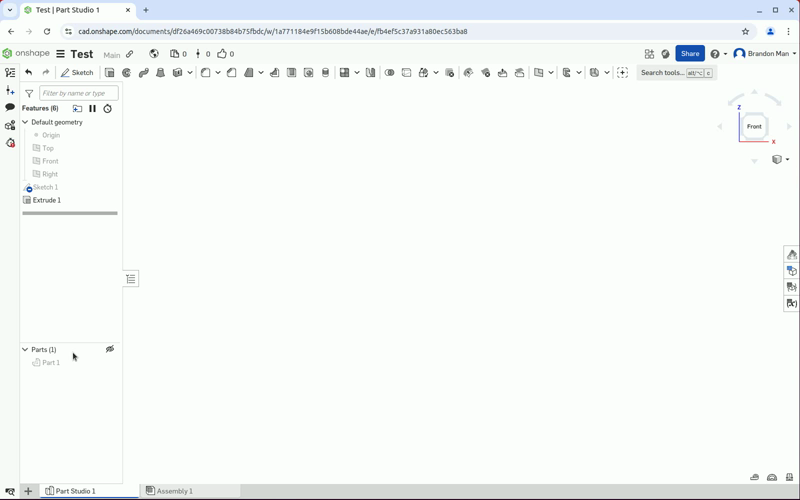
key(shift+s)
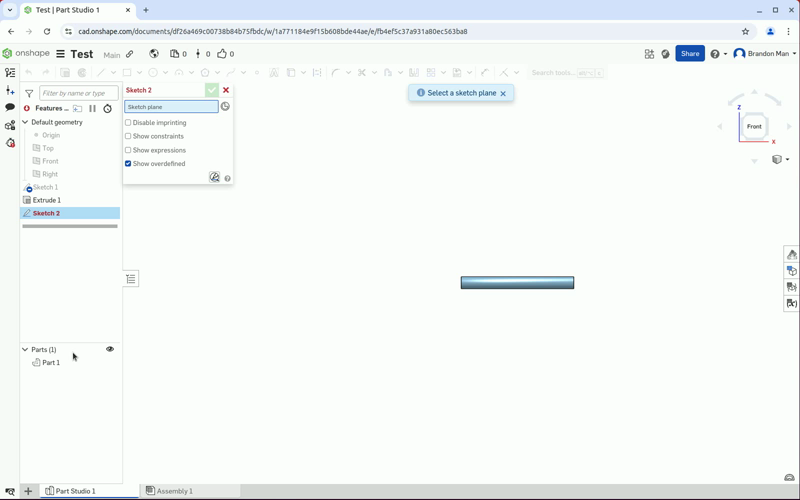
mouse_move(73, 163)
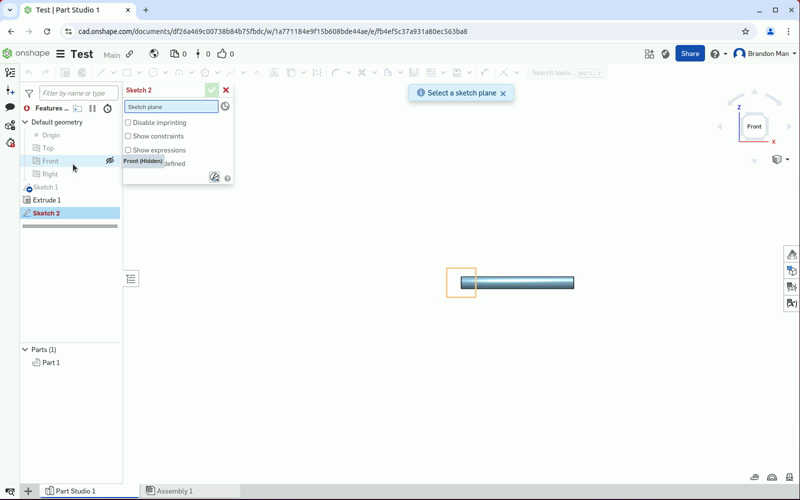
click(73, 163)
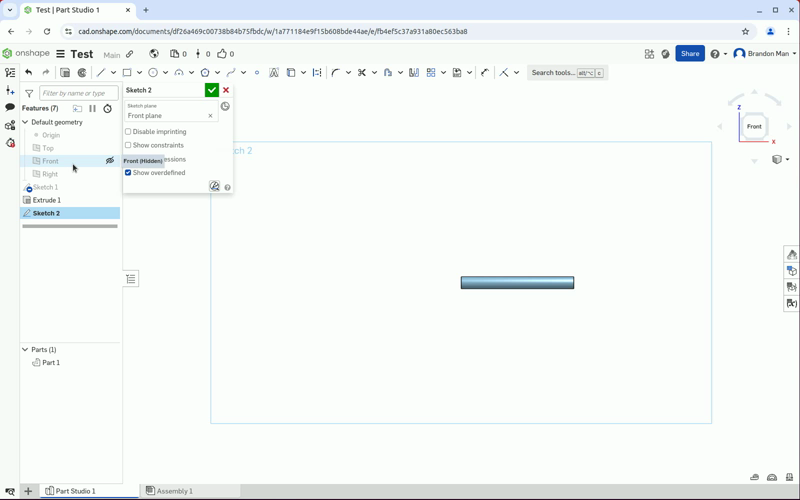
mouse_move(73, 352)
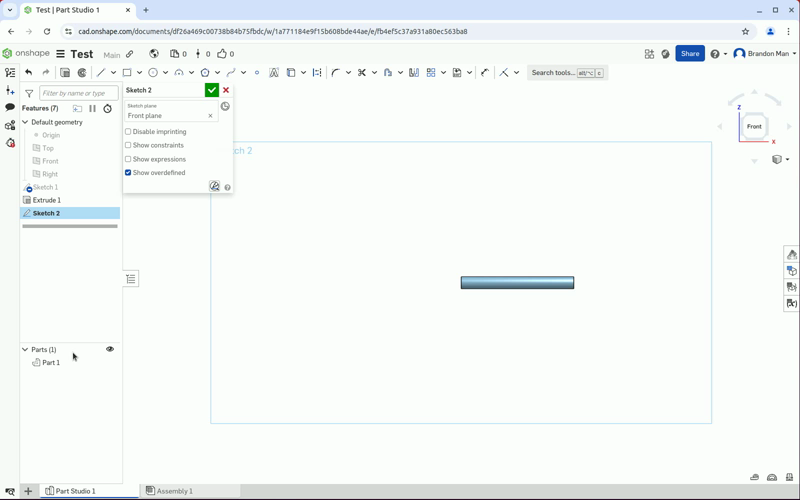
key(y)
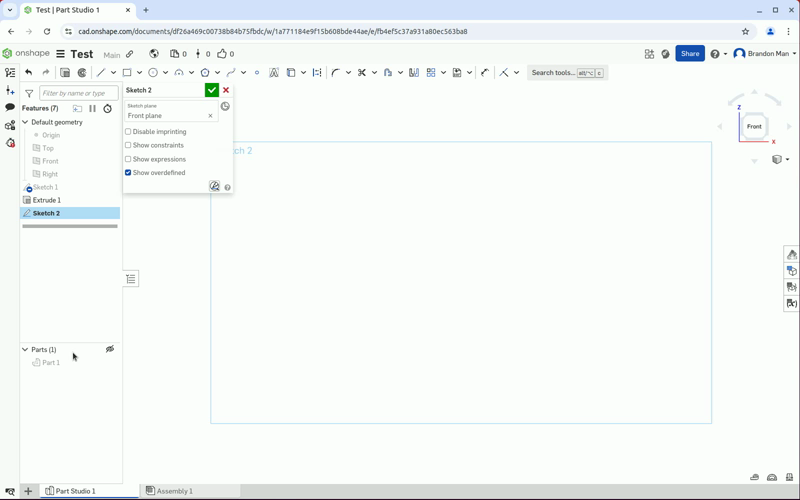
key(l)
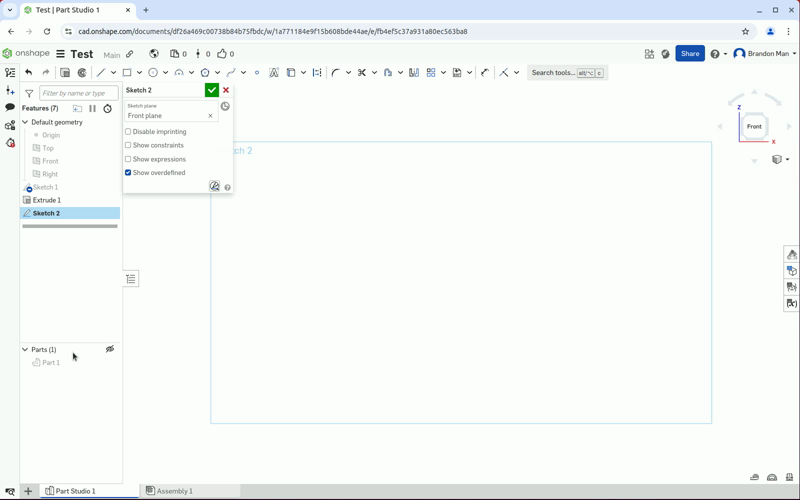
key_down(shift)
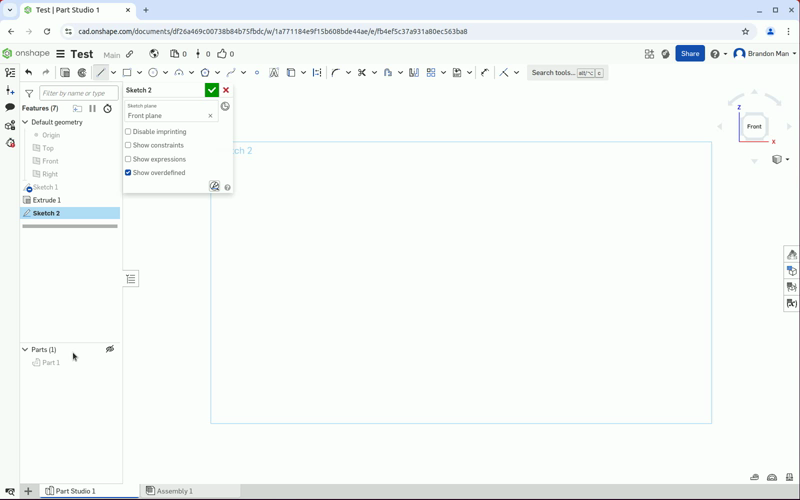
mouse_move(460, 279)
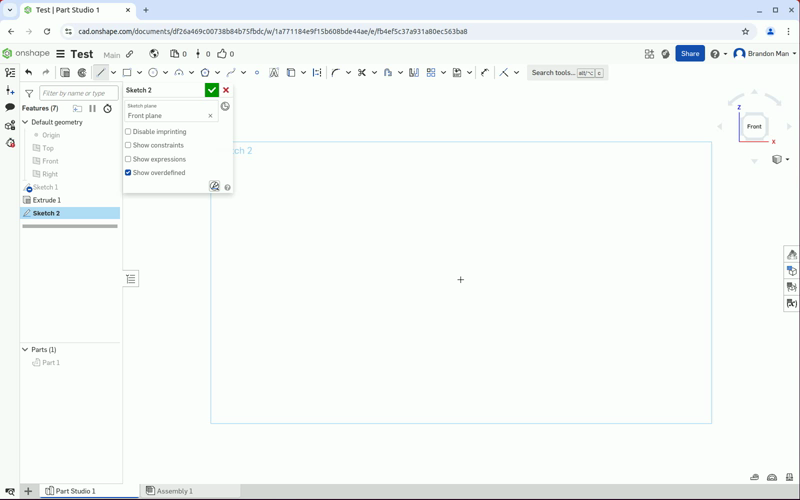
click(460, 279)
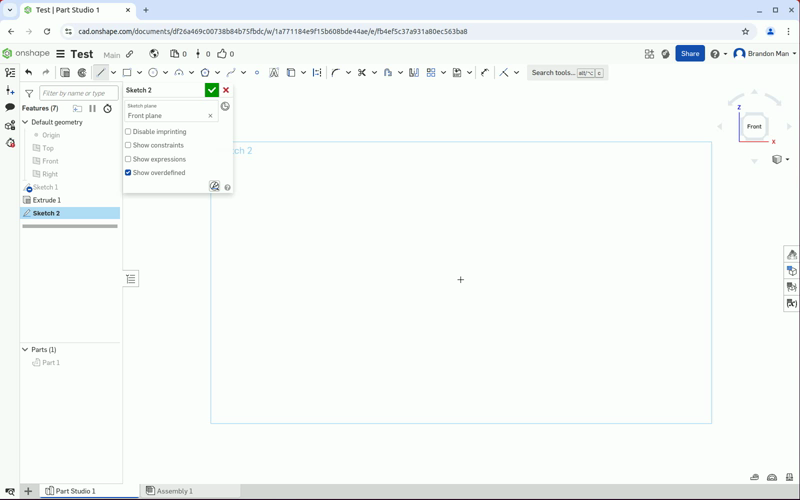
key_up(shift)
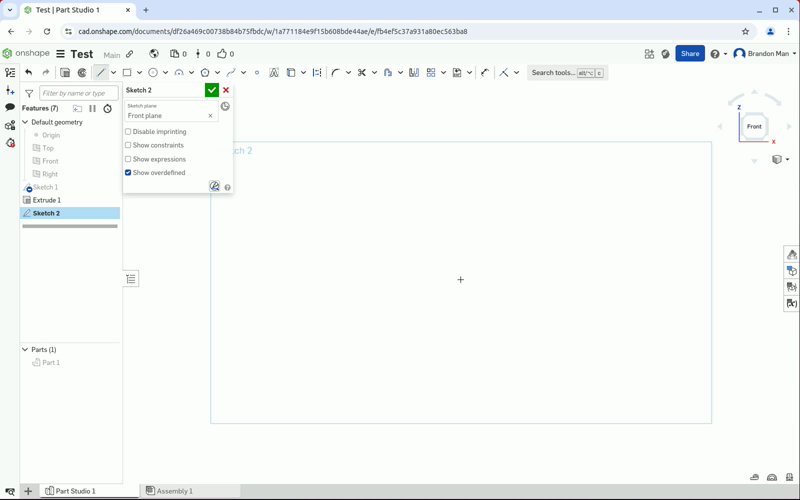
key_down(shift)
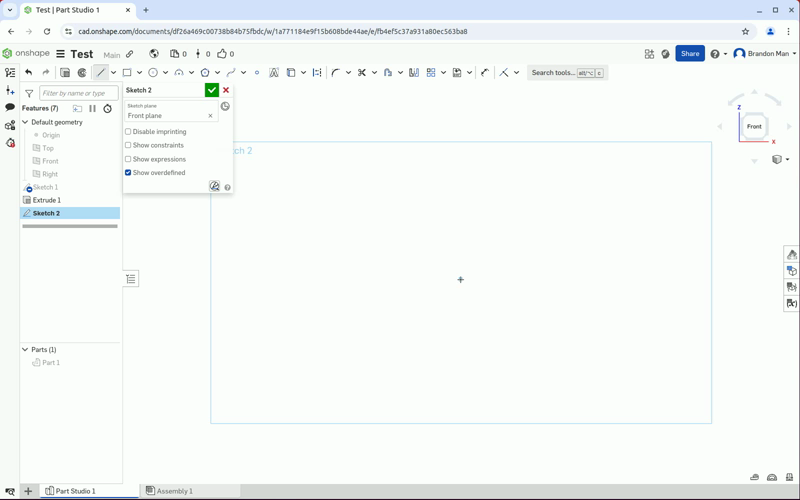
mouse_move(490, 279)
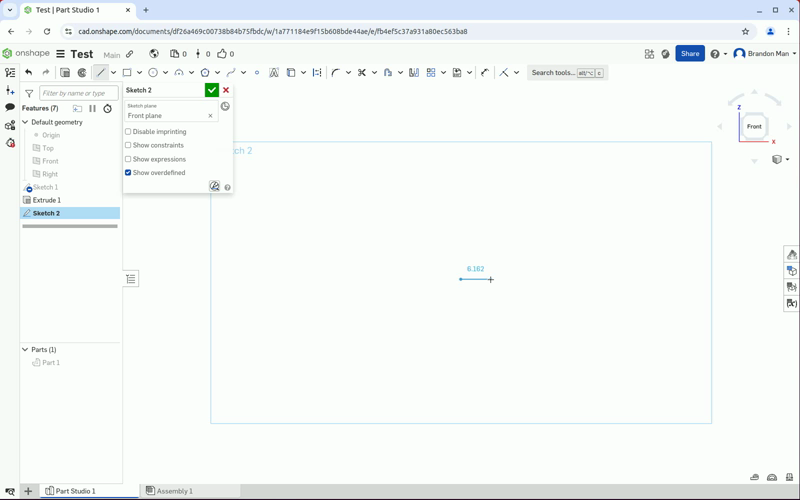
mouse_move(477, 279)
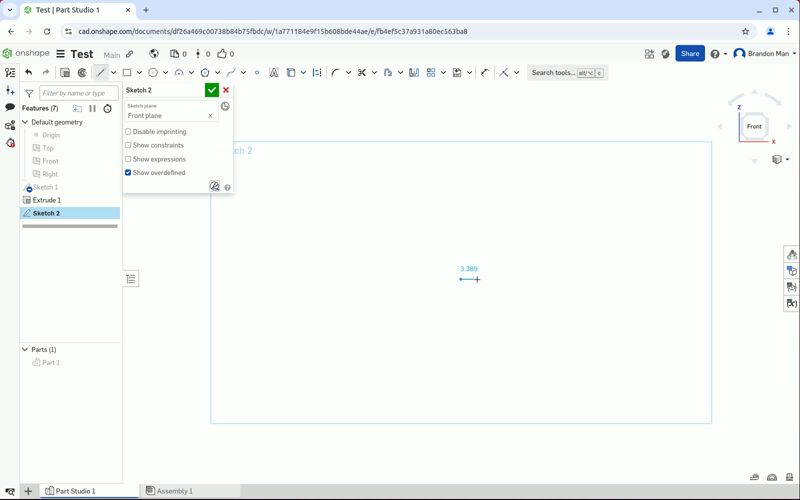
click(477, 279)
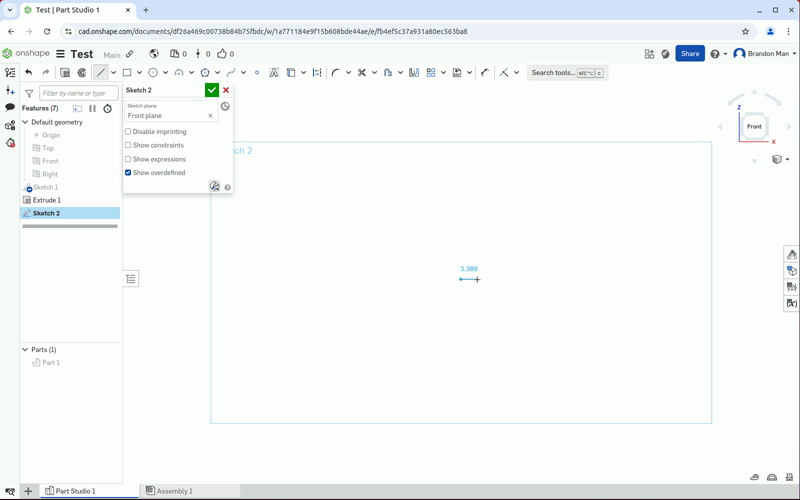
key_up(shift)
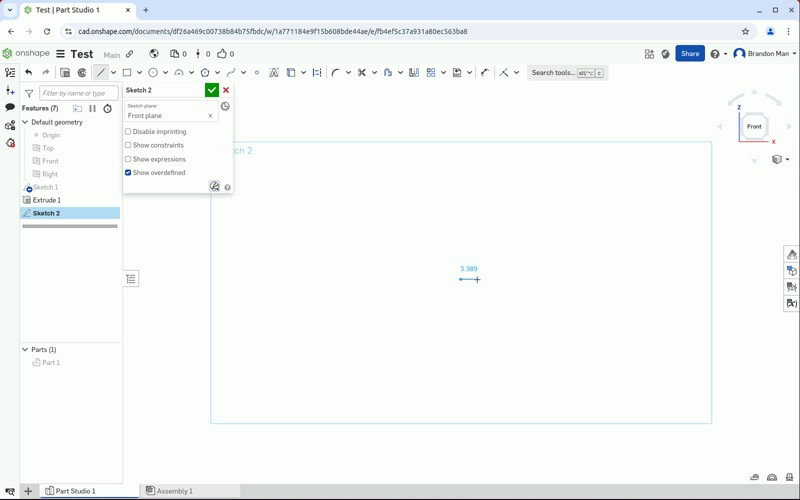
key_down(shift)
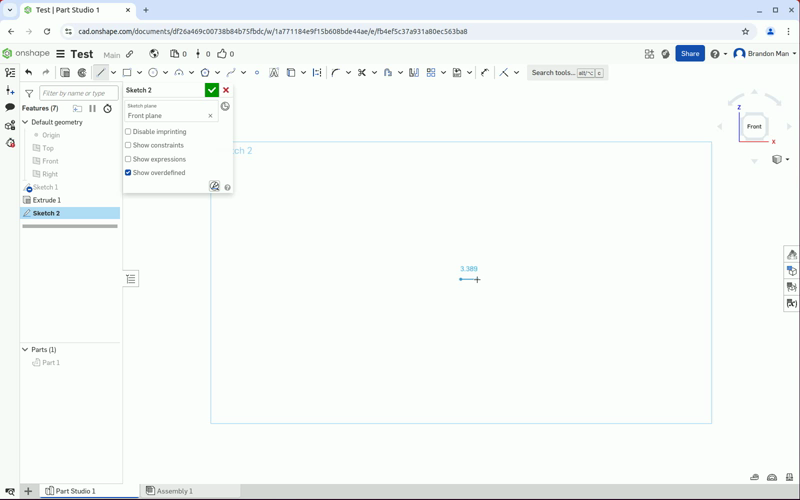
mouse_move(507, 279)
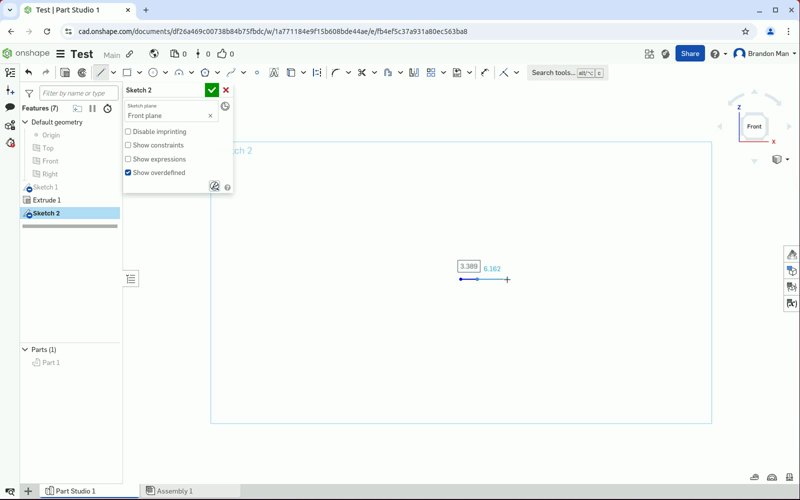
mouse_move(477, 278)
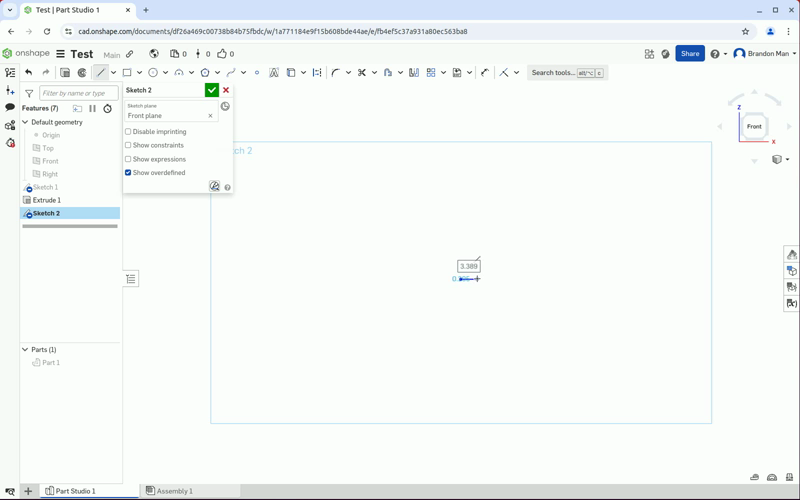
scroll(6)
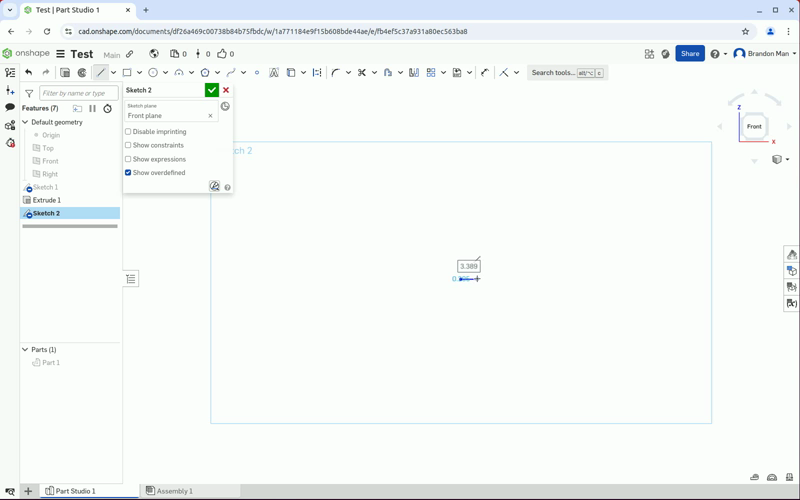
scroll(6)
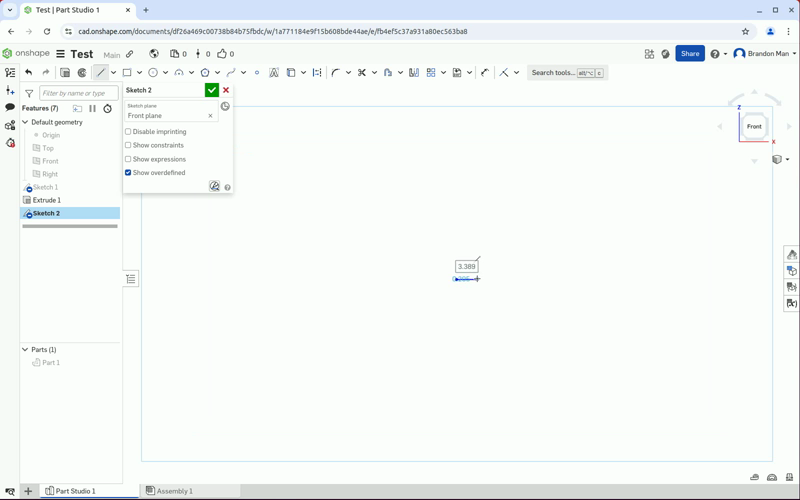
scroll(6)
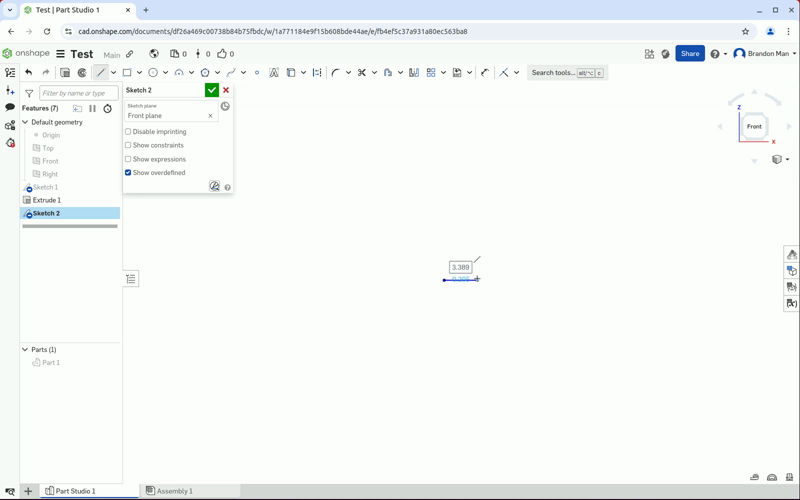
scroll(6)
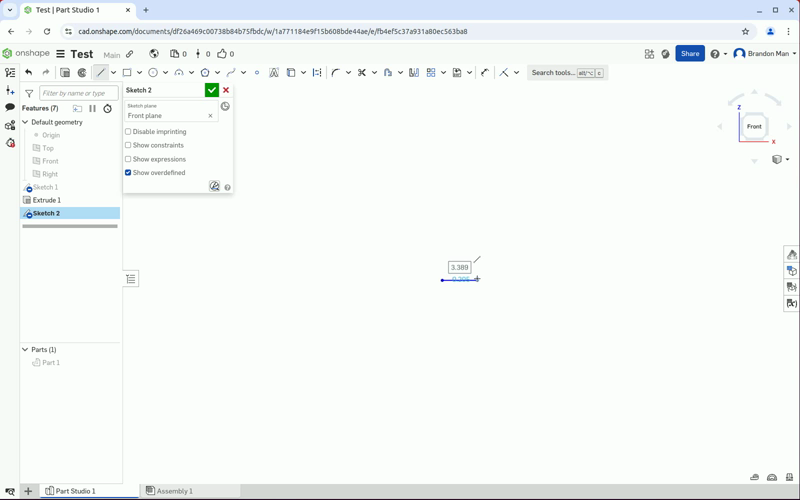
scroll(6)
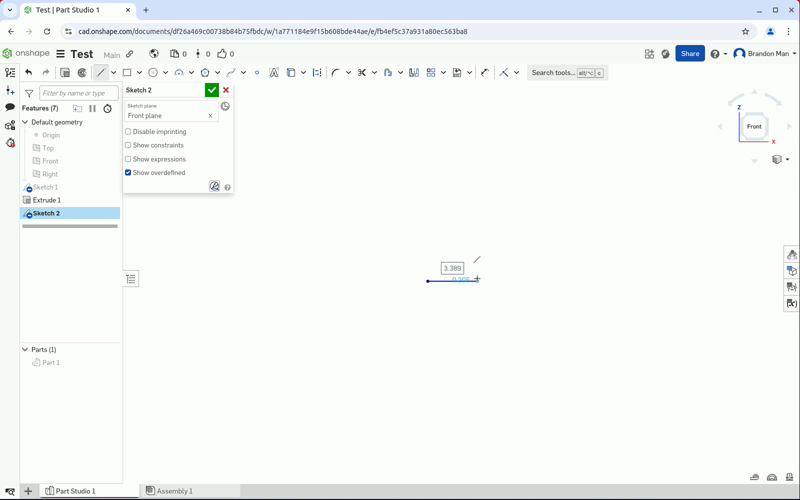
scroll(6)
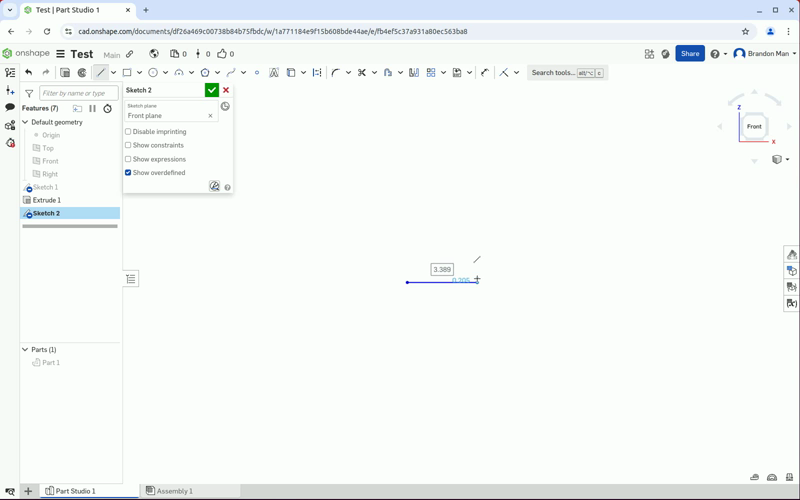
scroll(6)
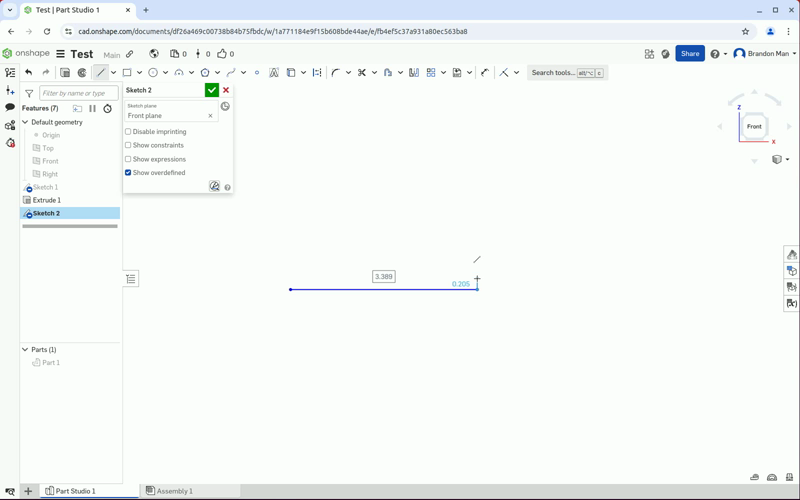
click(477, 278)
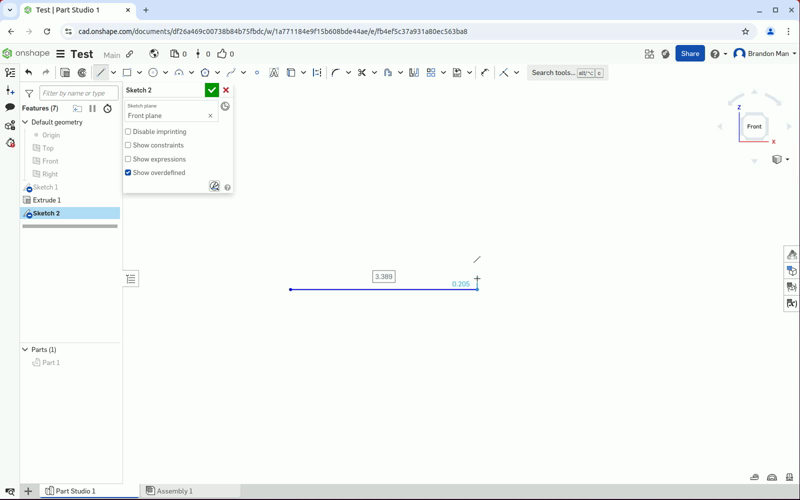
scroll(-6)
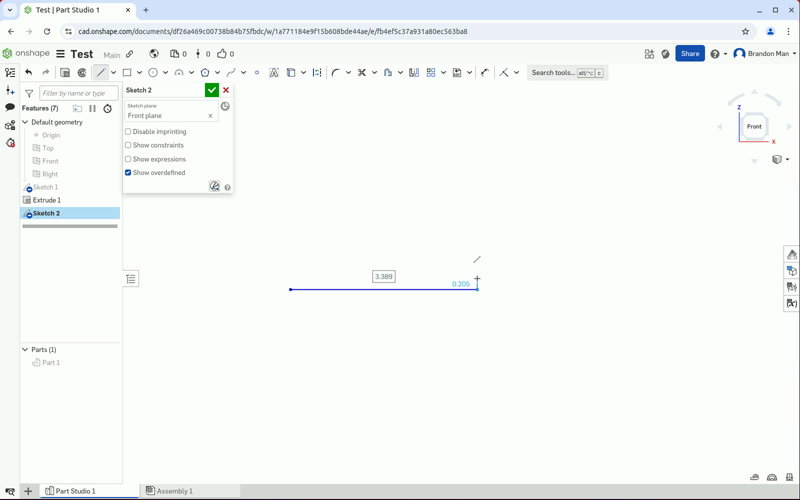
scroll(-6)
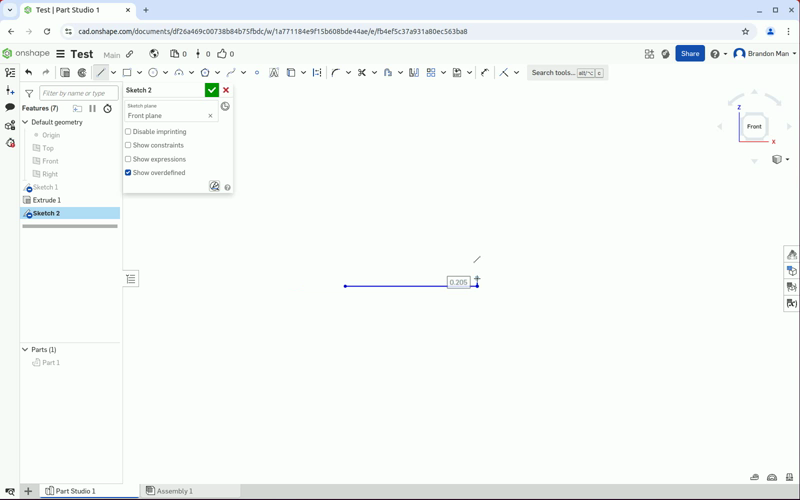
scroll(-6)
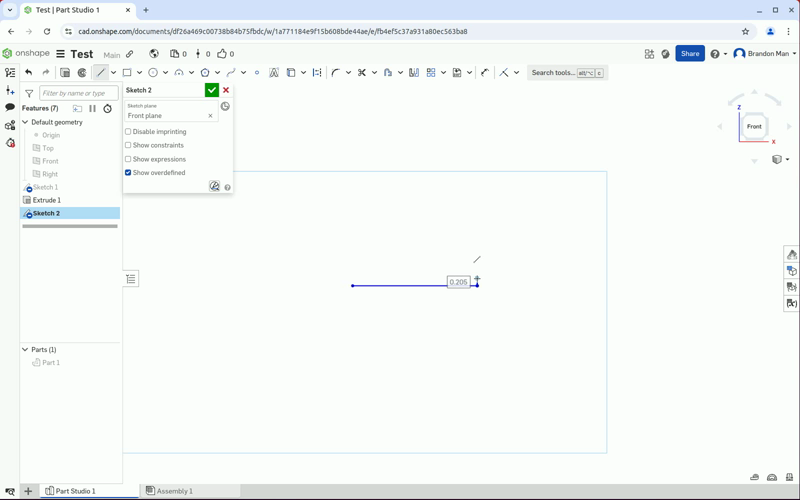
scroll(-6)
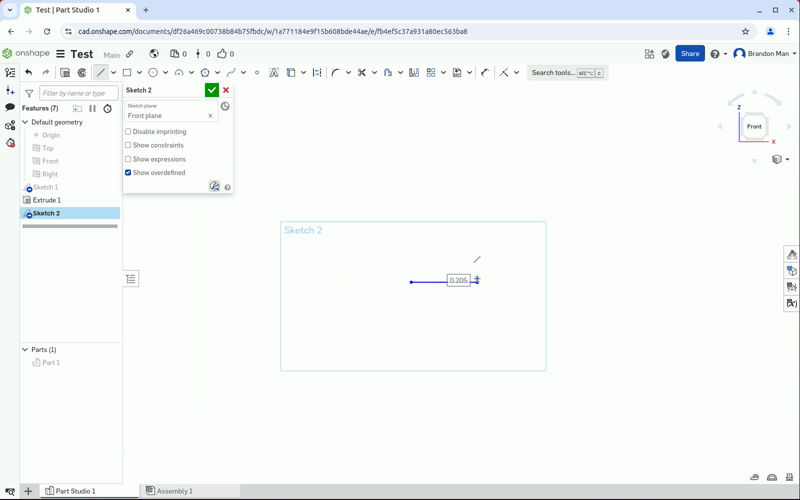
scroll(-6)
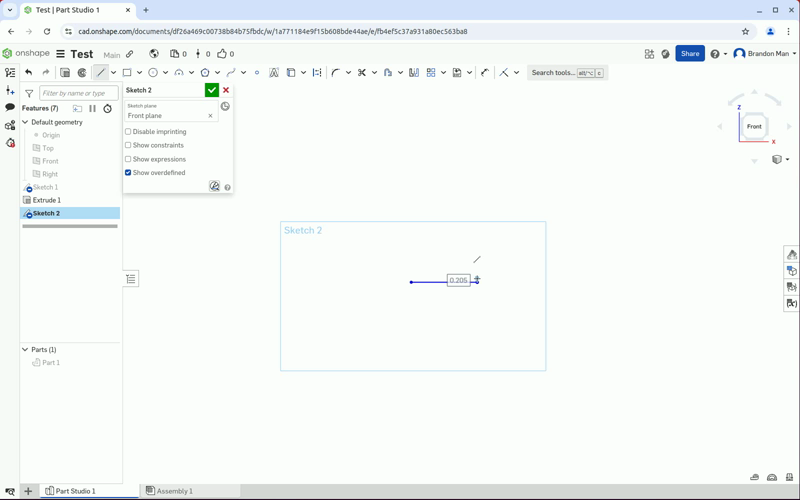
scroll(-6)
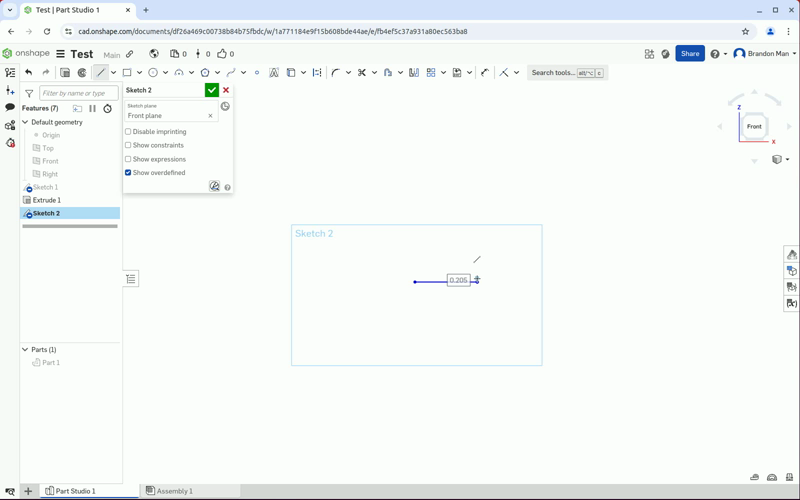
scroll(-6)
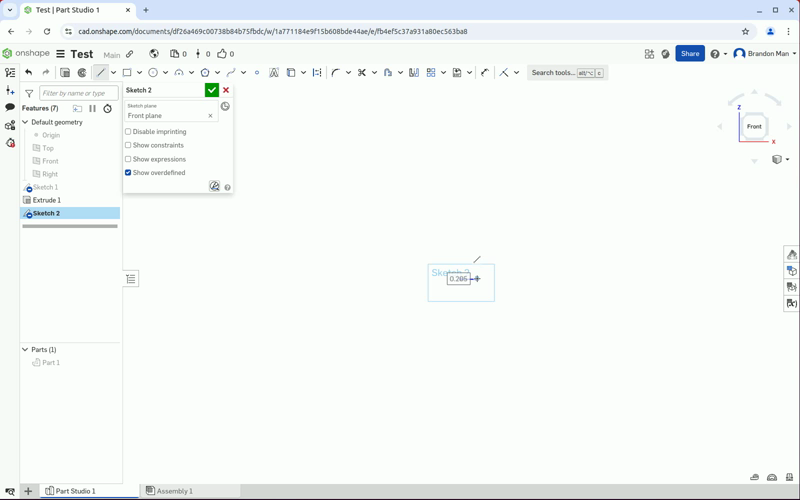
key_up(shift)
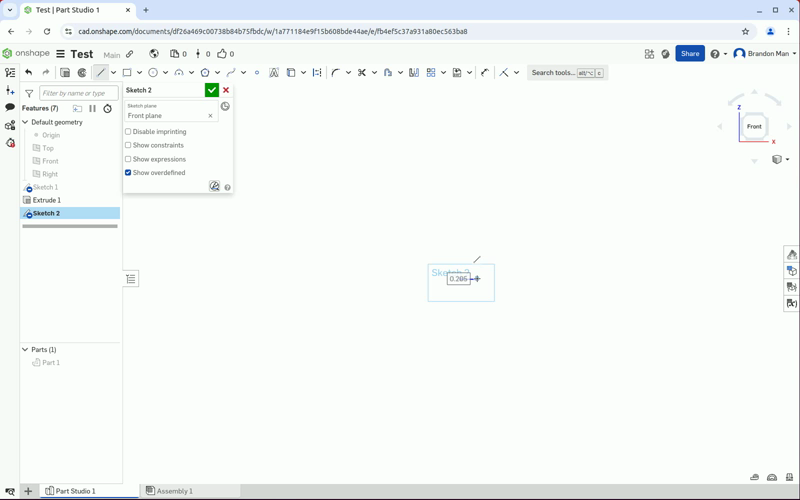
key_down(shift)
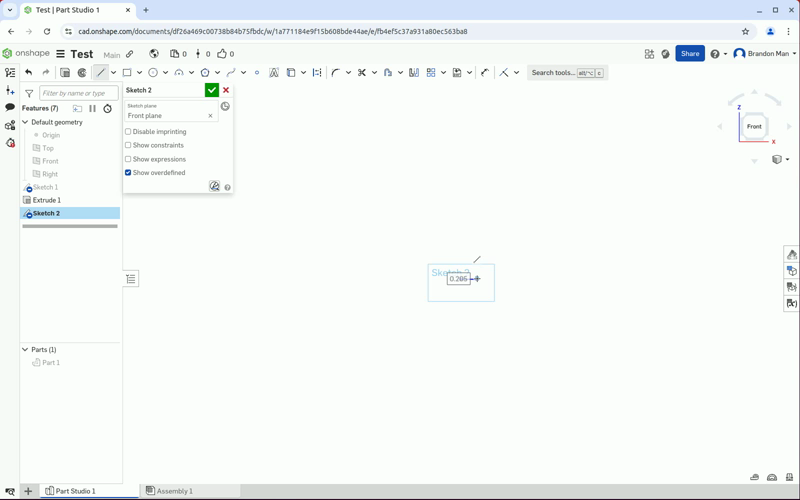
mouse_move(507, 278)
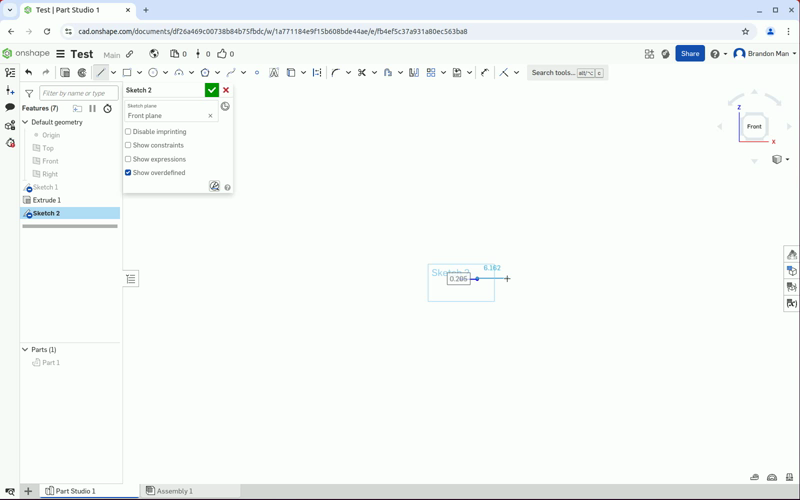
mouse_move(460, 278)
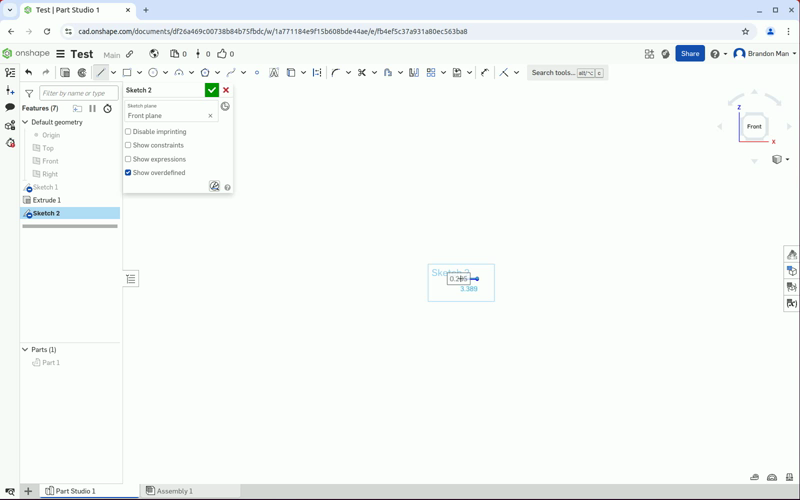
scroll(6)
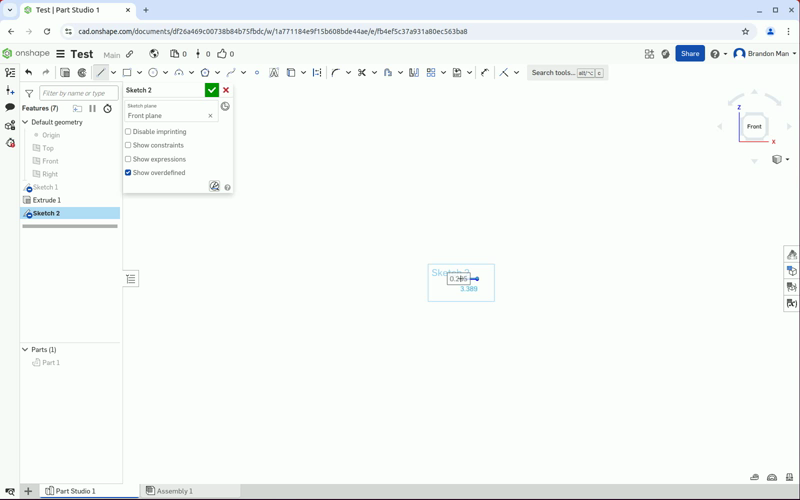
scroll(6)
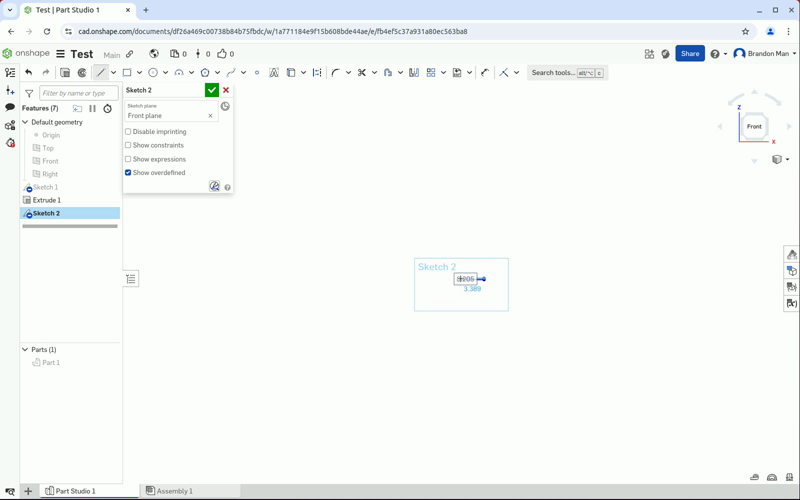
scroll(6)
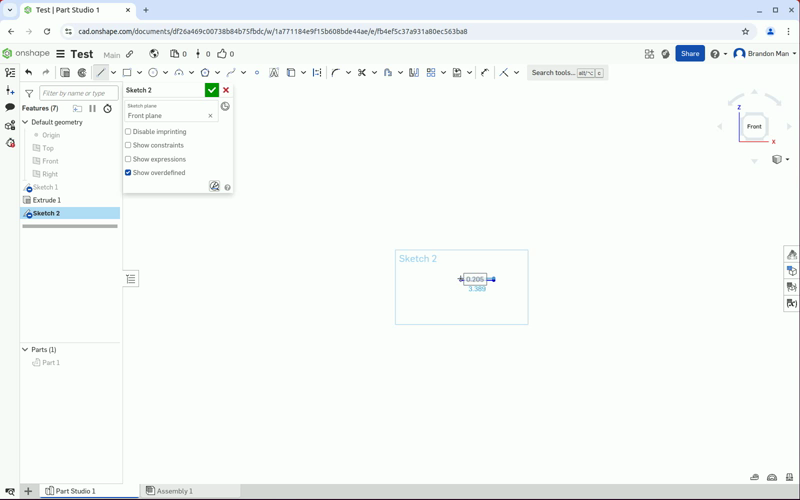
scroll(6)
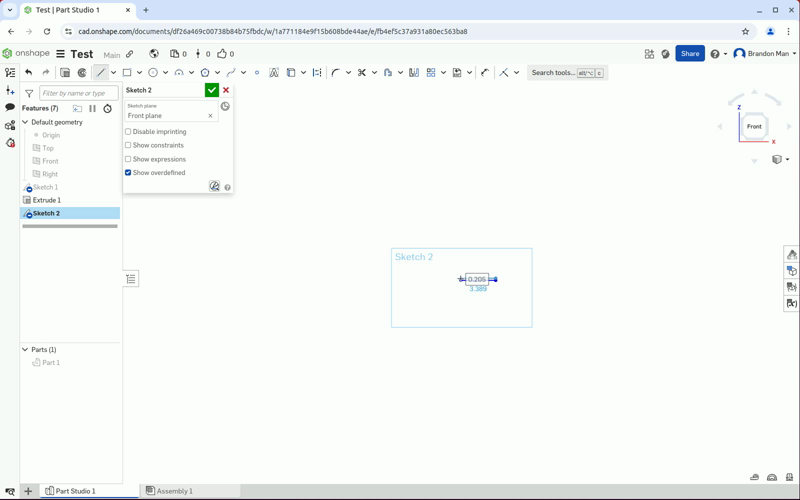
scroll(6)
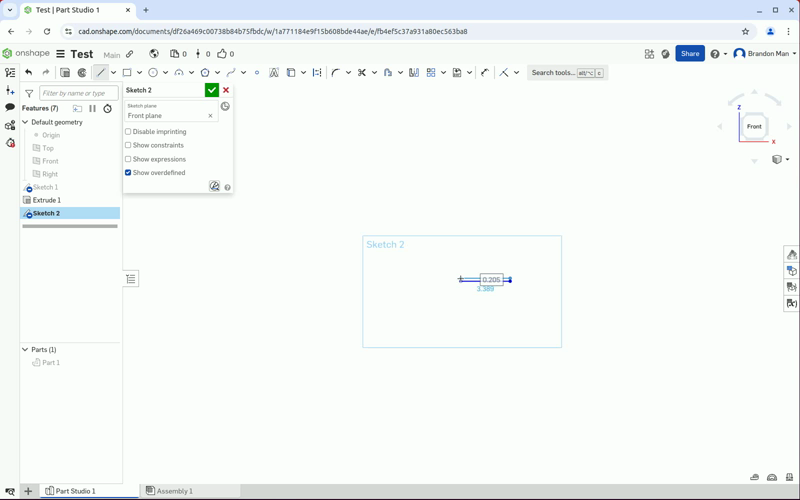
scroll(6)
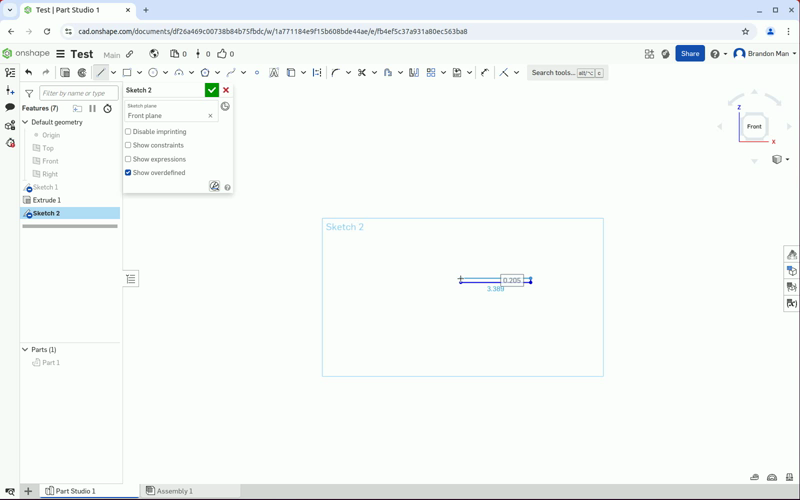
scroll(6)
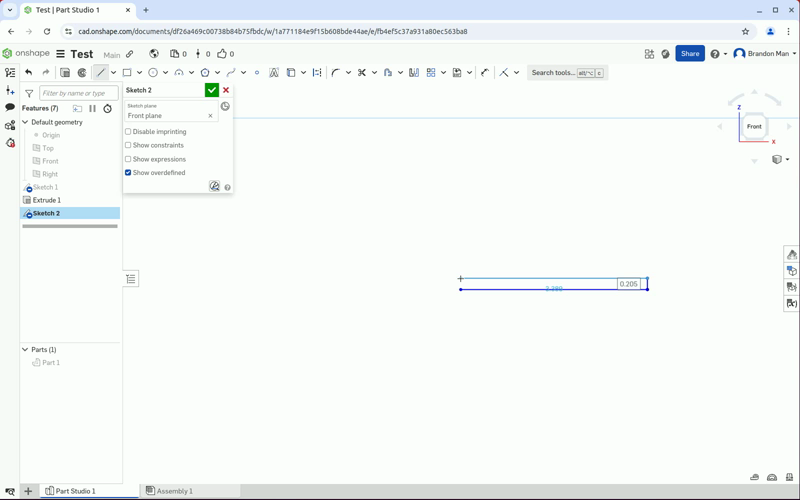
click(460, 278)
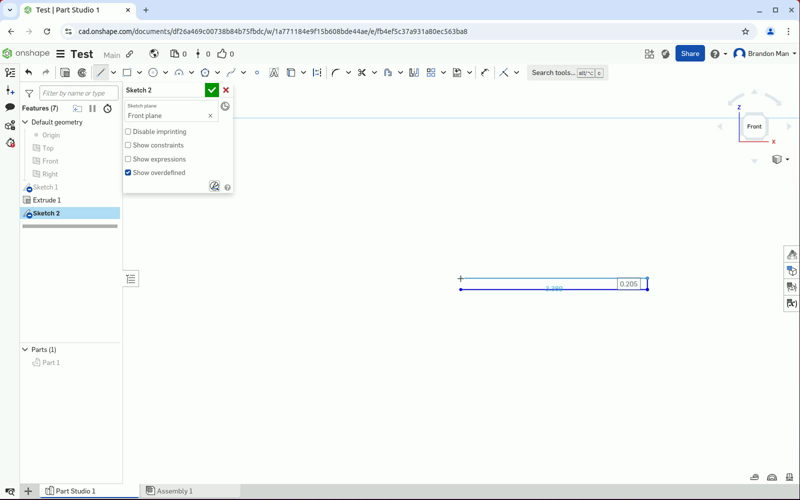
scroll(-6)
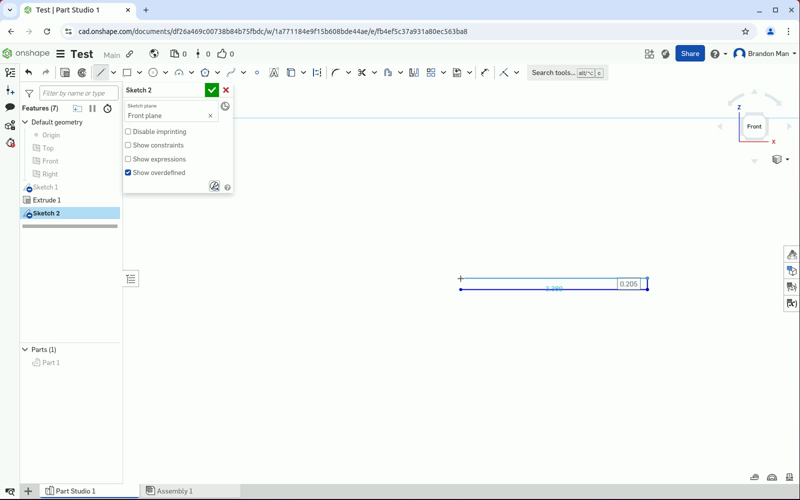
scroll(-6)
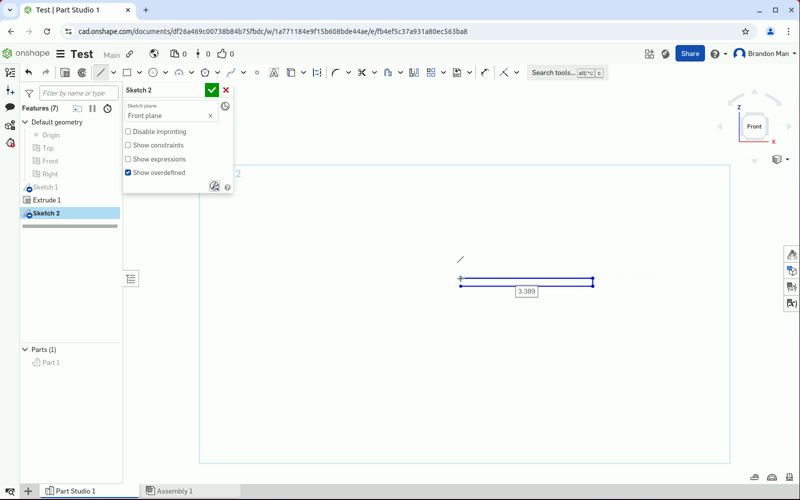
scroll(-6)
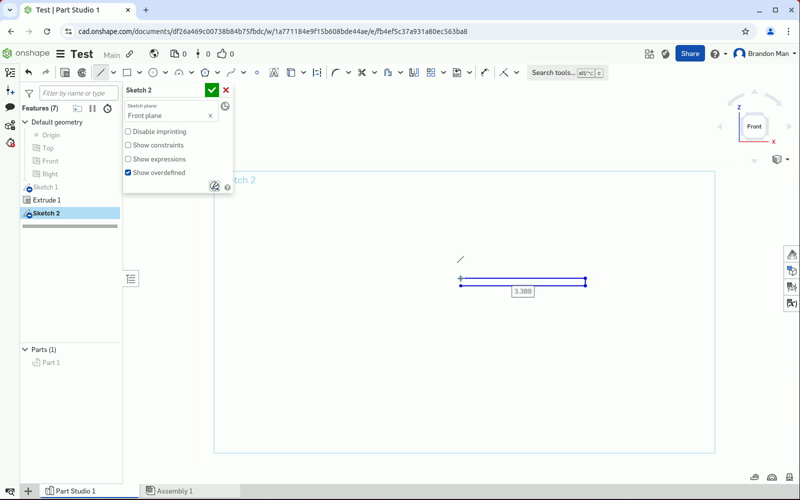
scroll(-6)
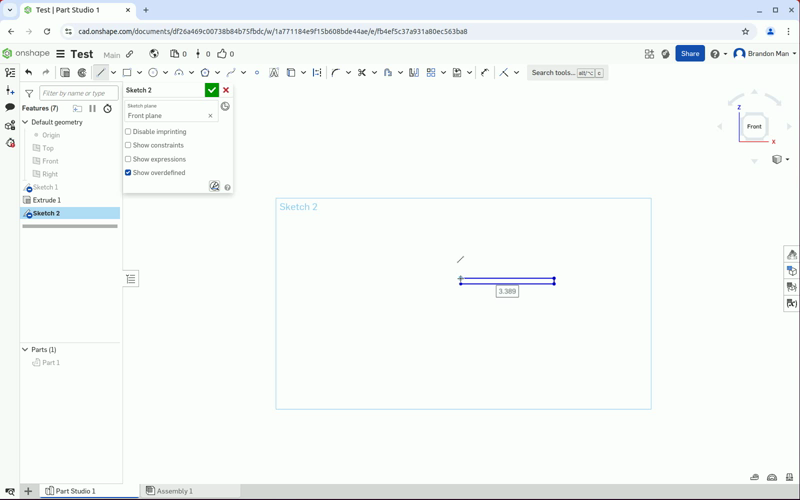
scroll(-6)
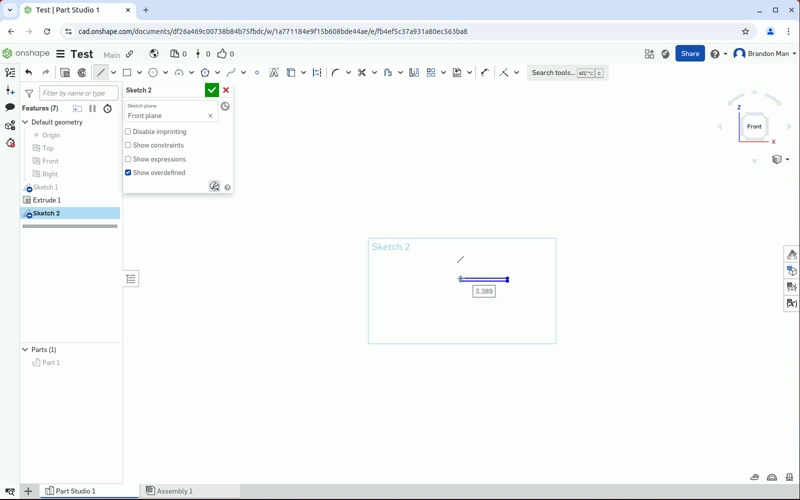
scroll(-6)
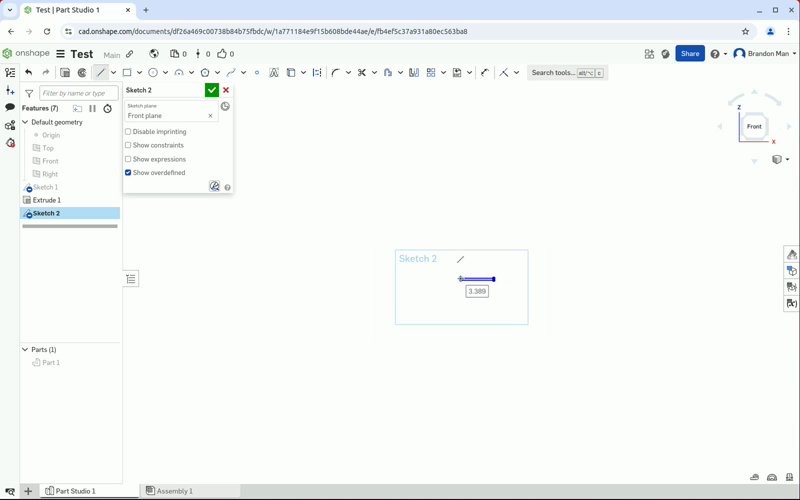
scroll(-6)
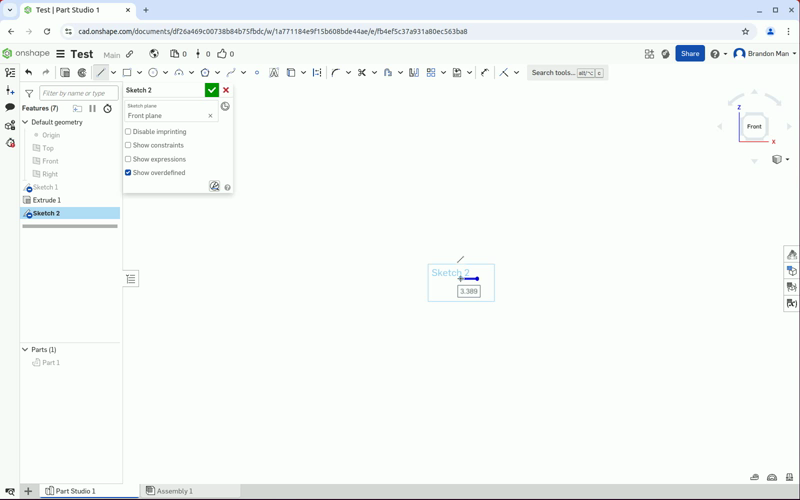
key_up(shift)
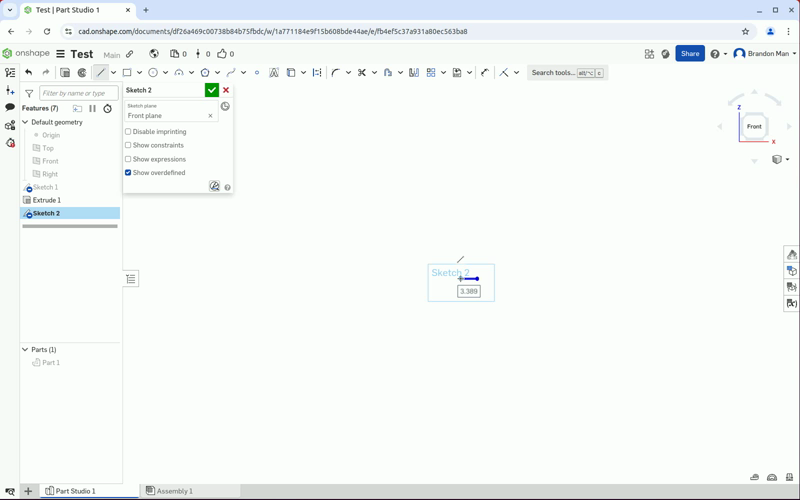
mouse_move(490, 278)
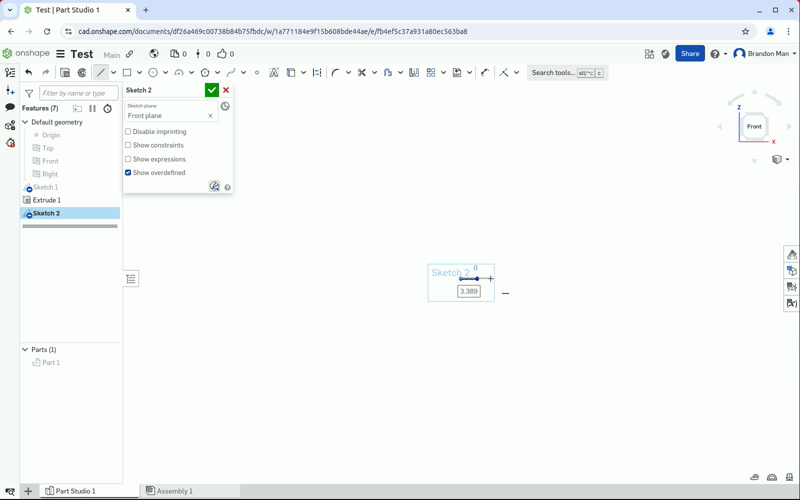
key_down(shift)
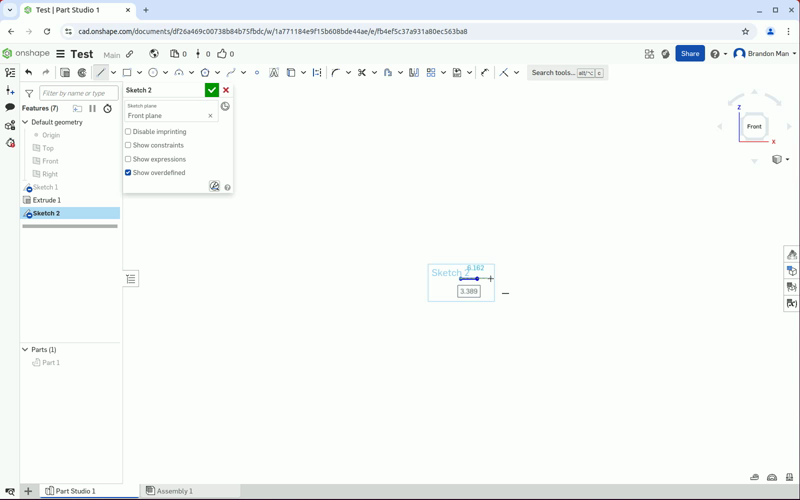
mouse_move(460, 279)
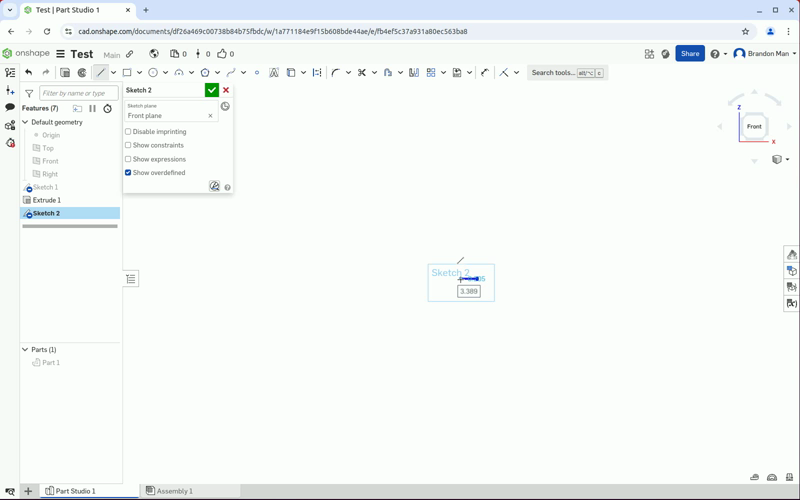
scroll(6)
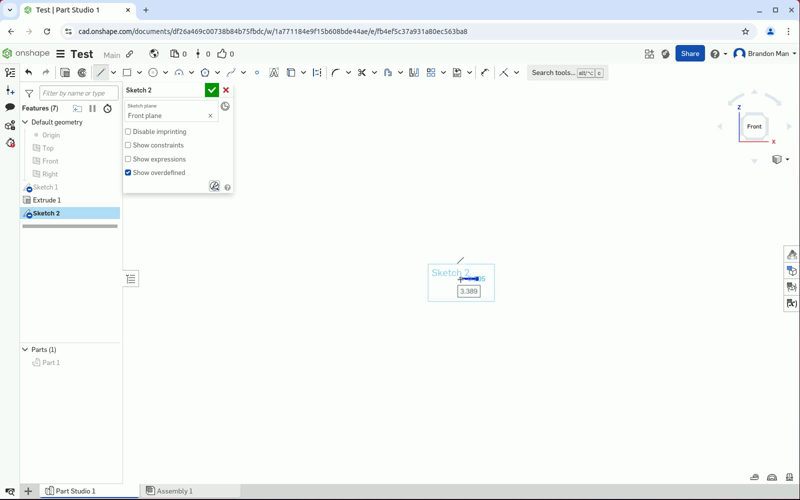
scroll(6)
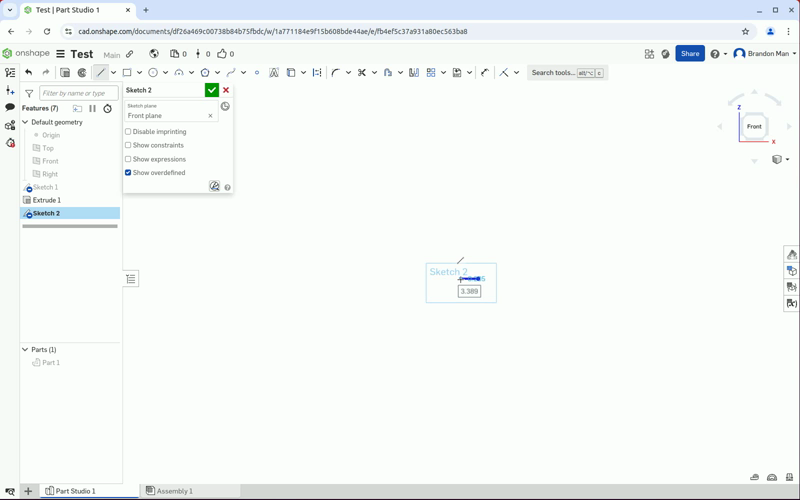
scroll(6)
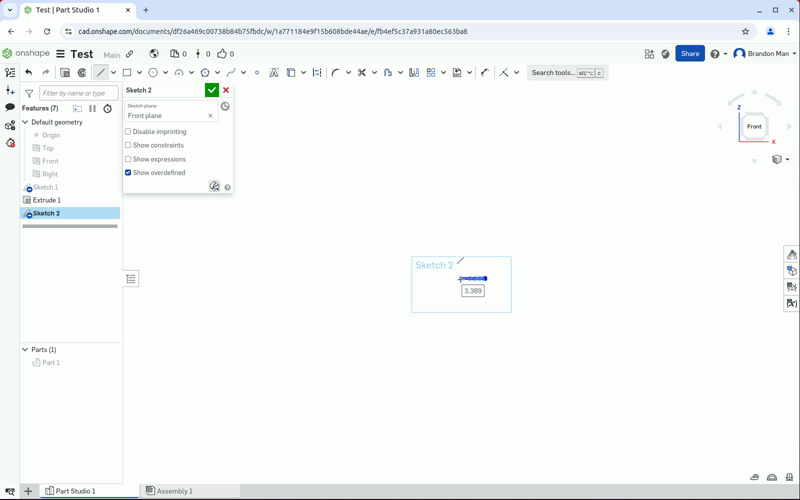
scroll(6)
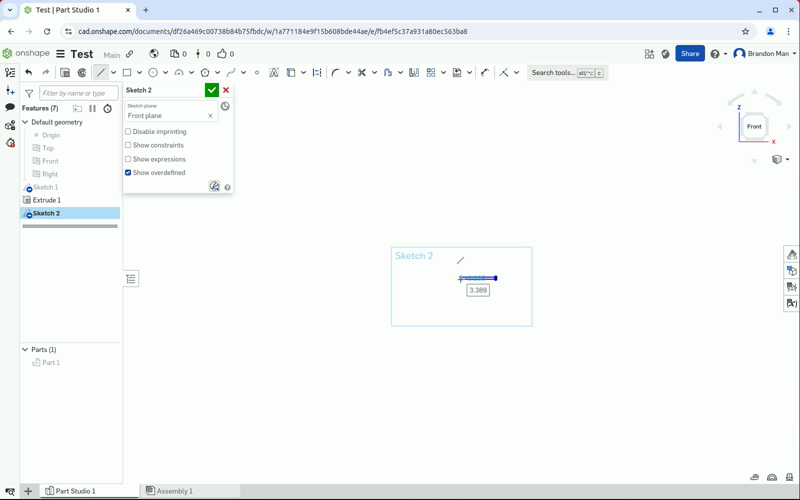
scroll(6)
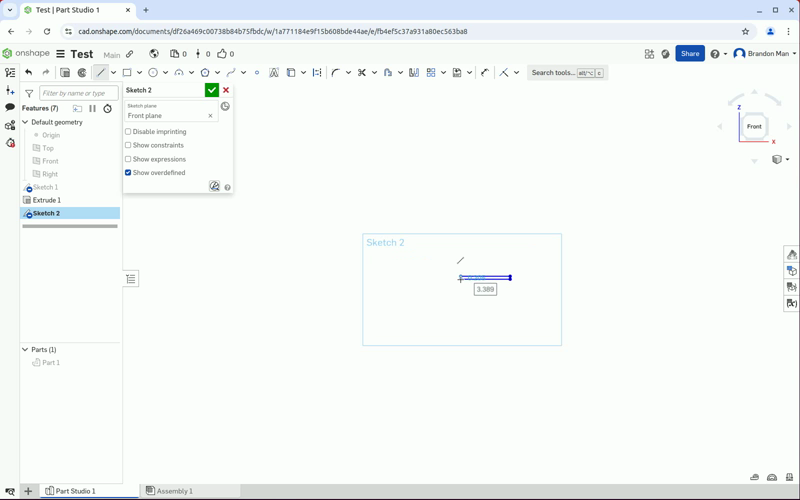
scroll(6)
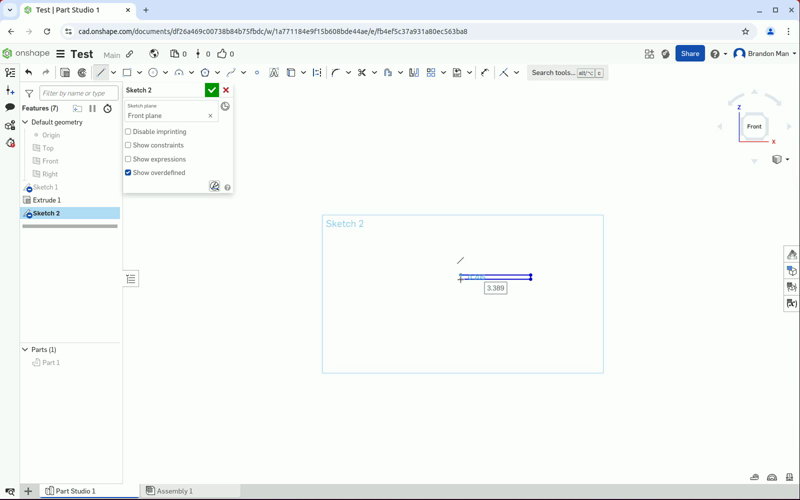
scroll(6)
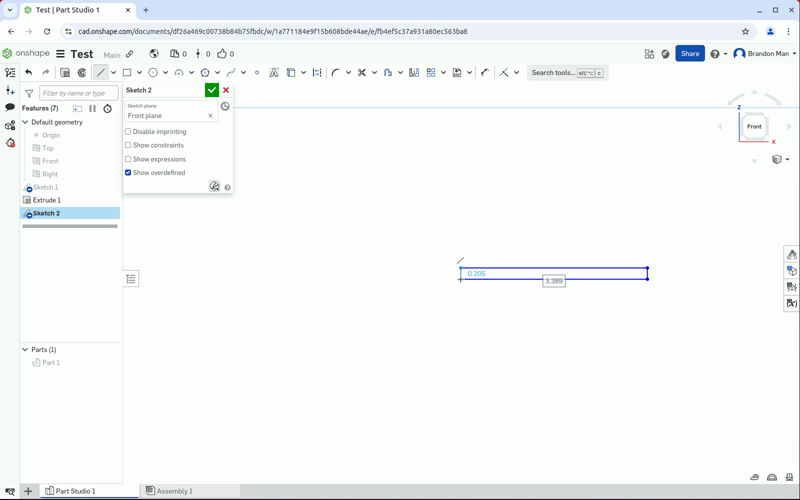
key_up(shift)
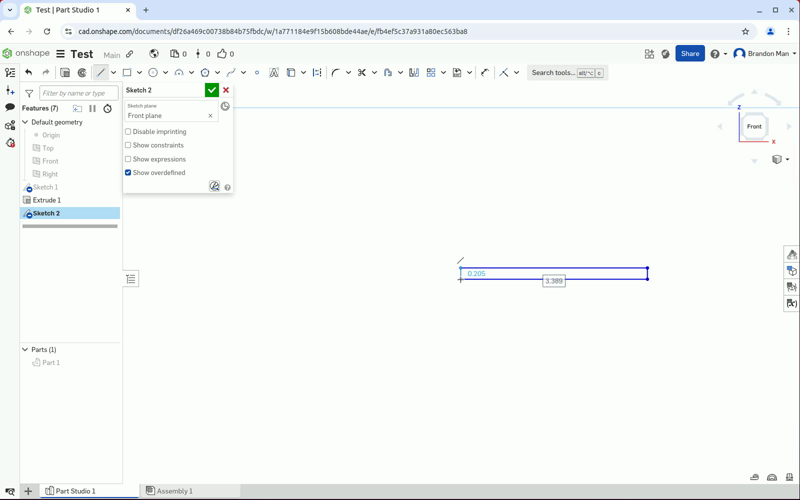
click(460, 279)
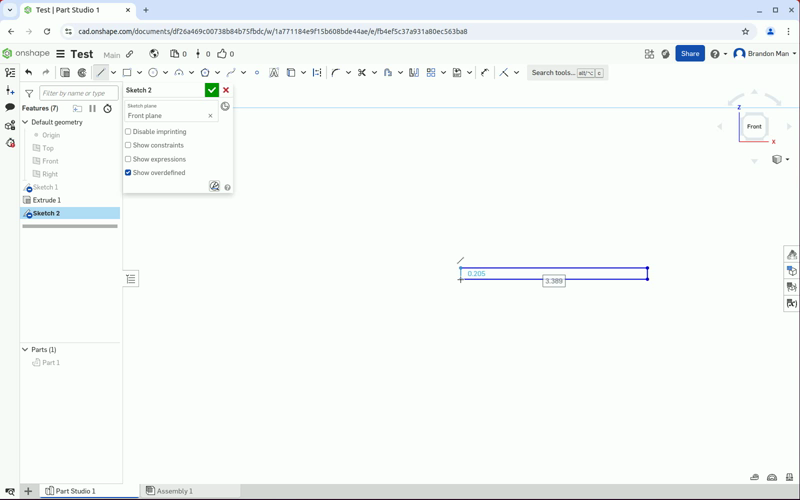
scroll(-6)
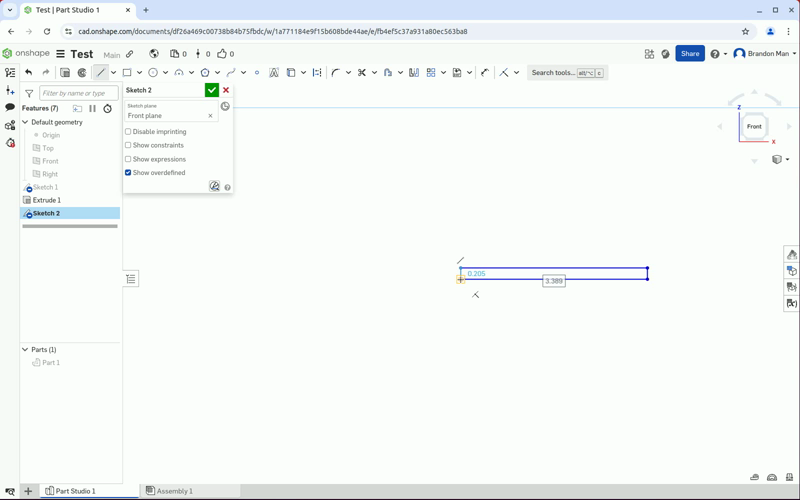
scroll(-6)
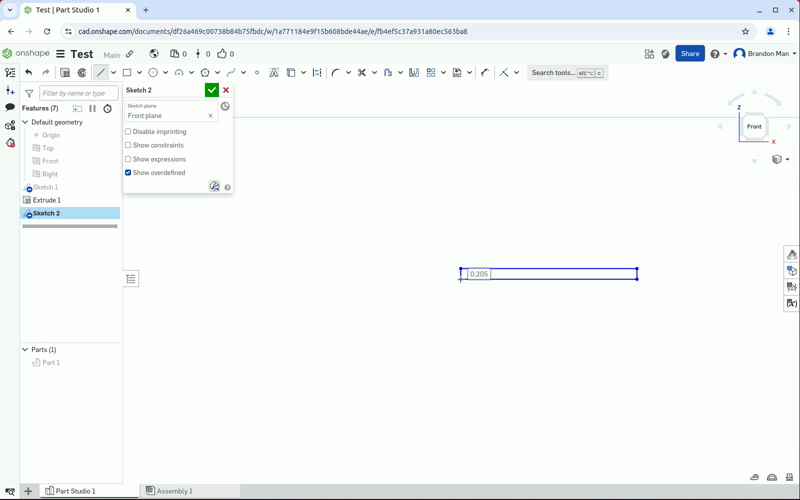
scroll(-6)
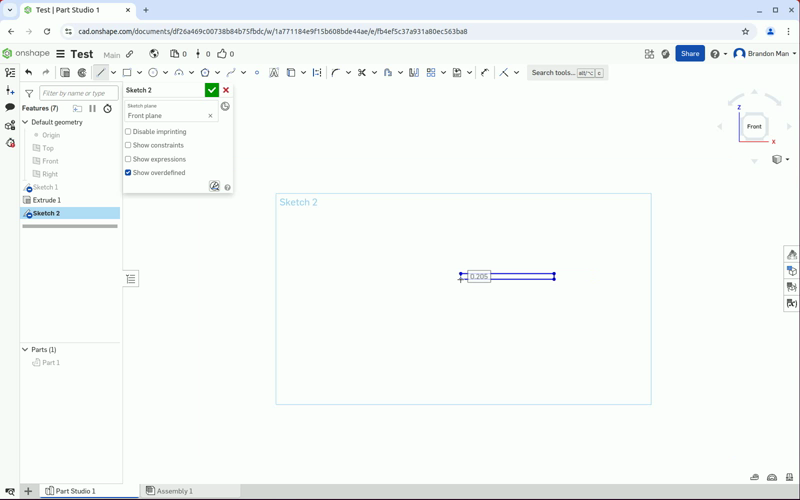
scroll(-6)
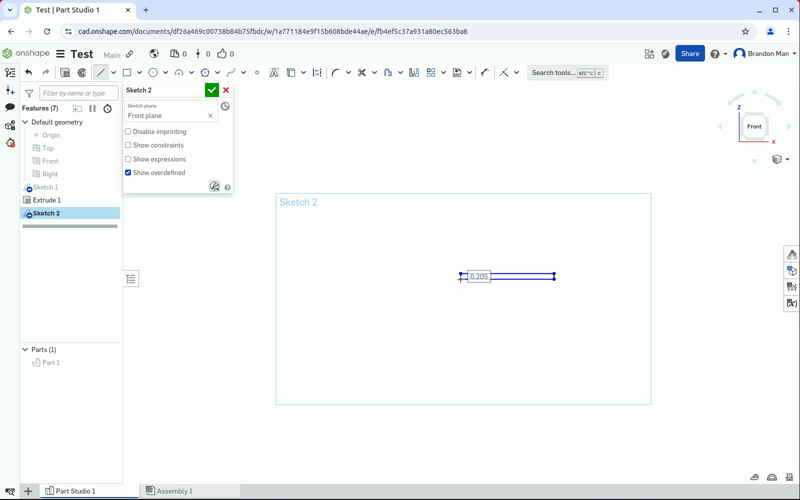
scroll(-6)
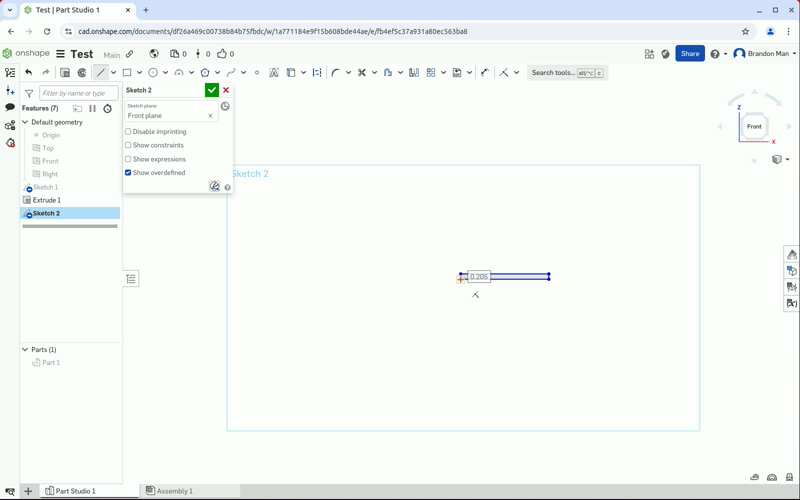
scroll(-6)
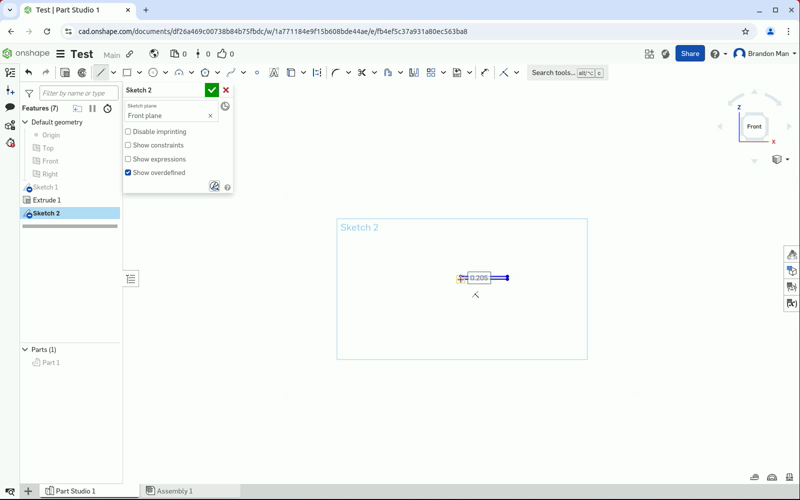
scroll(-6)
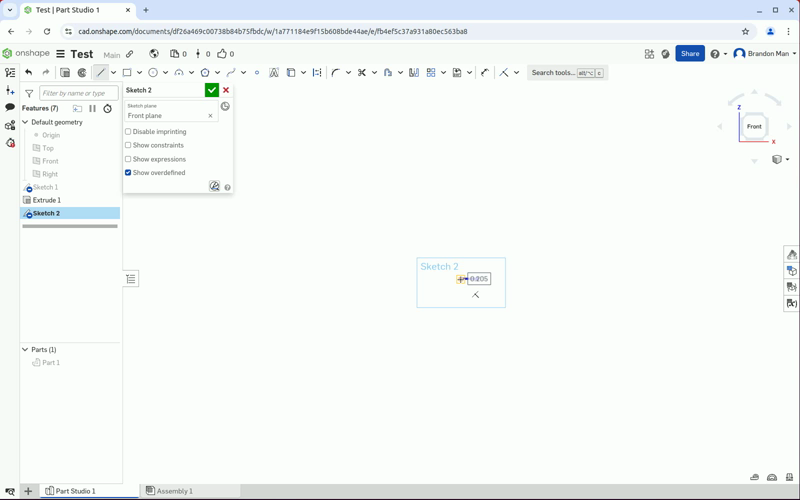
key(esc)
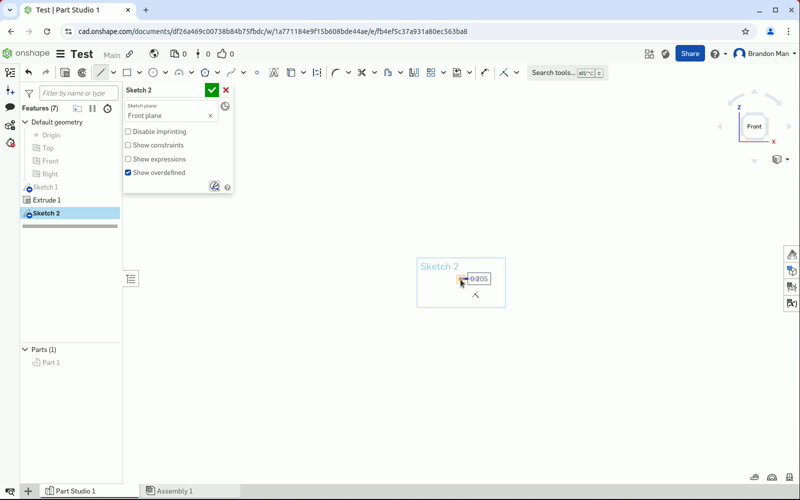
mouse_move(467, 278)
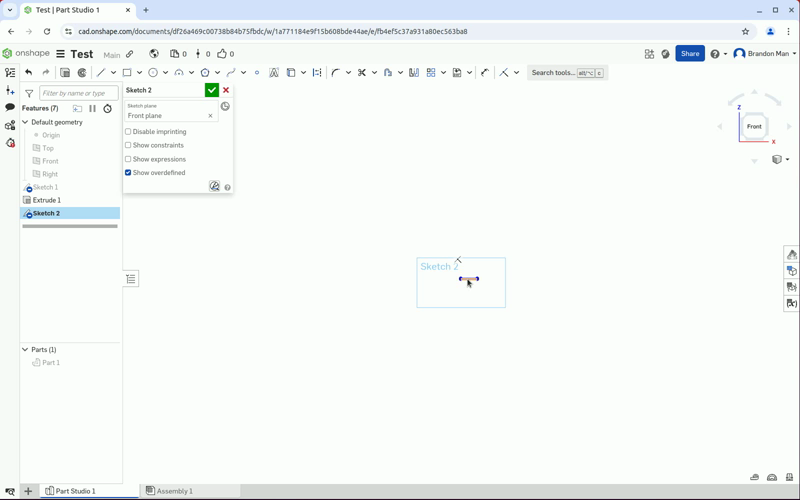
scroll(6)
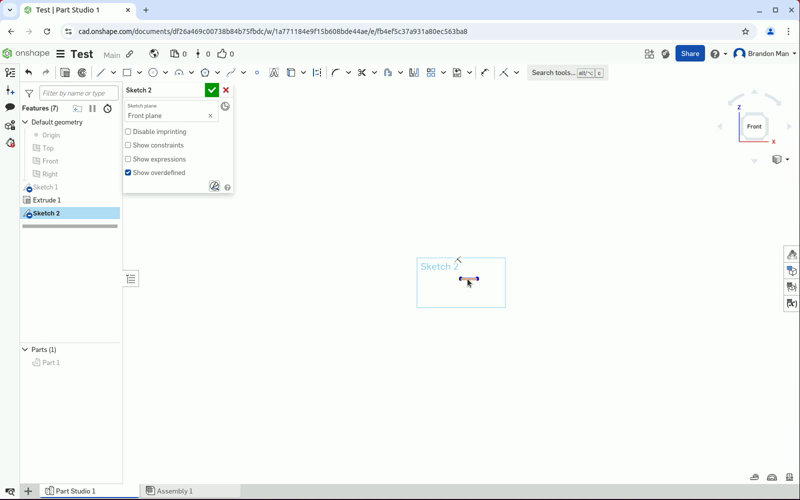
scroll(6)
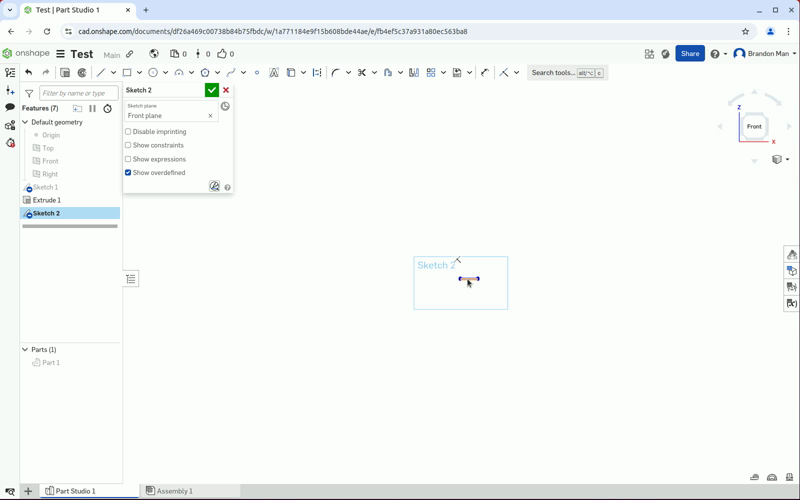
scroll(6)
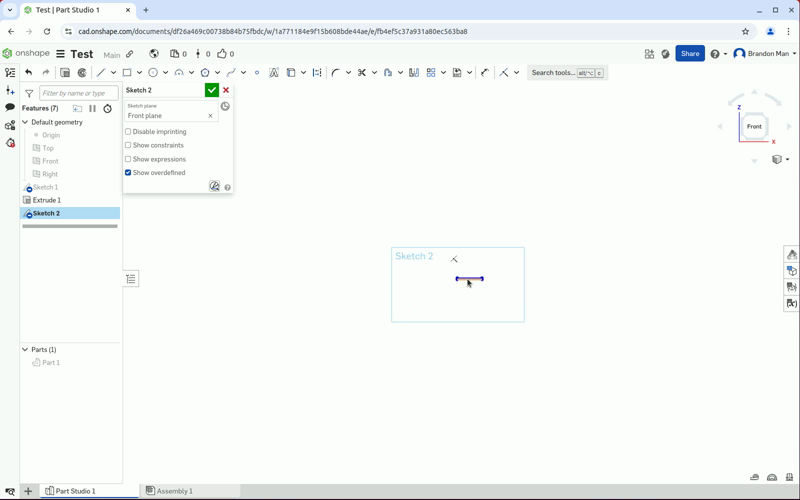
scroll(6)
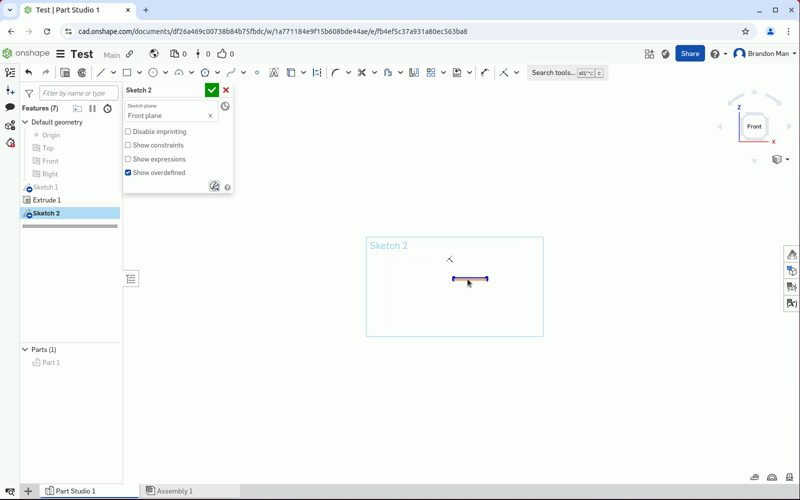
scroll(6)
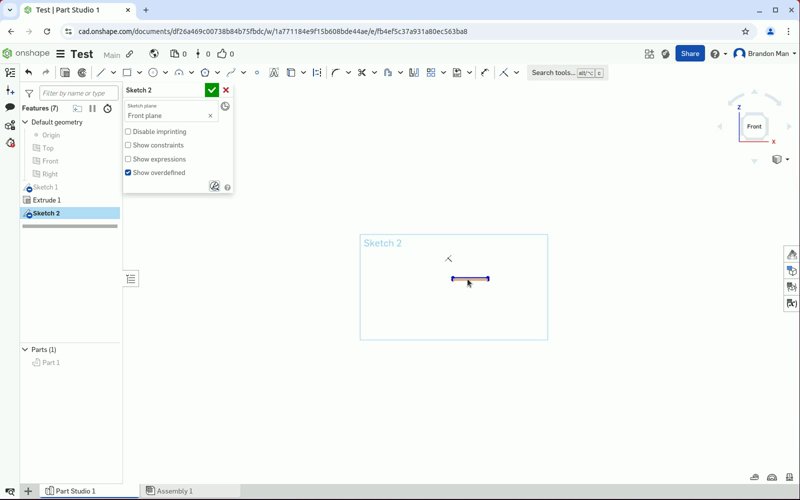
scroll(6)
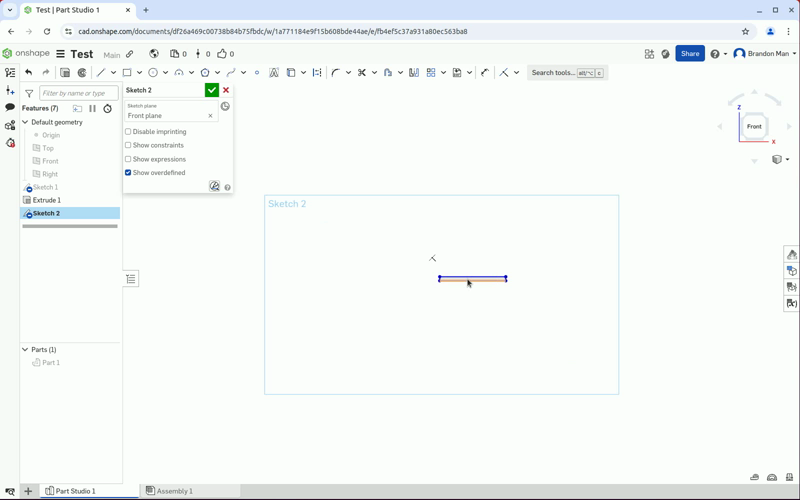
scroll(6)
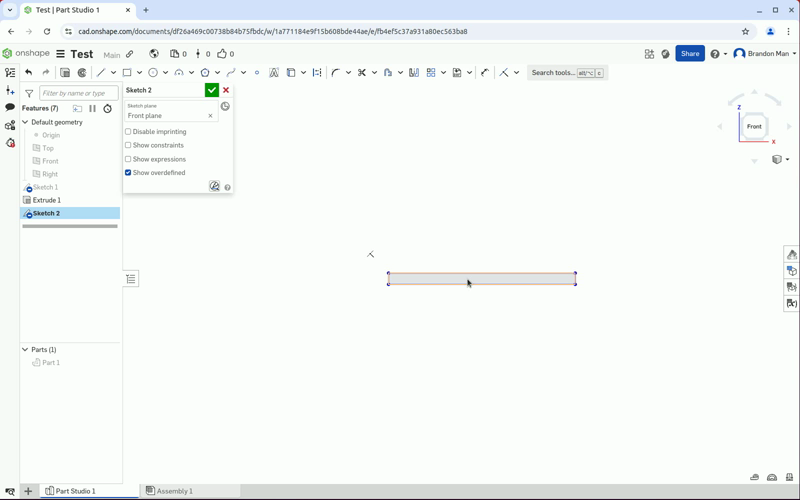
click(467, 278)
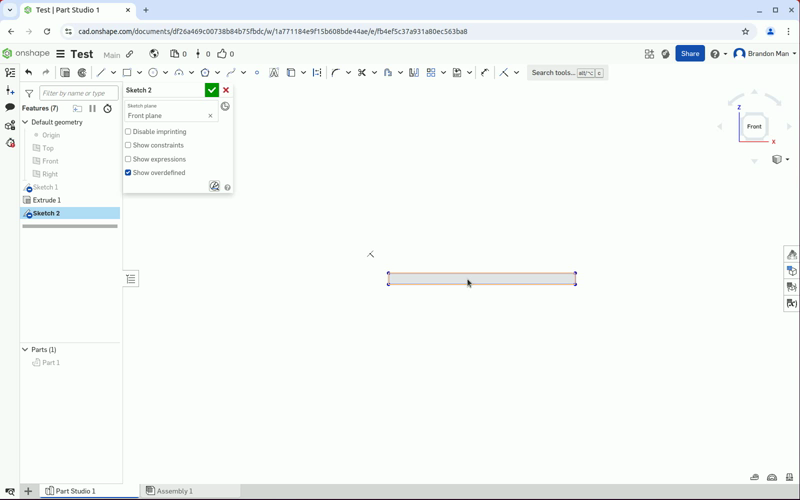
scroll(-6)
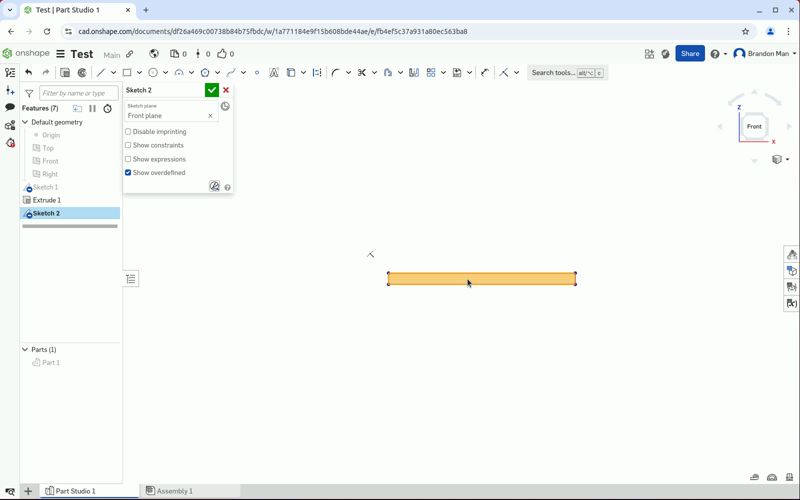
scroll(-6)
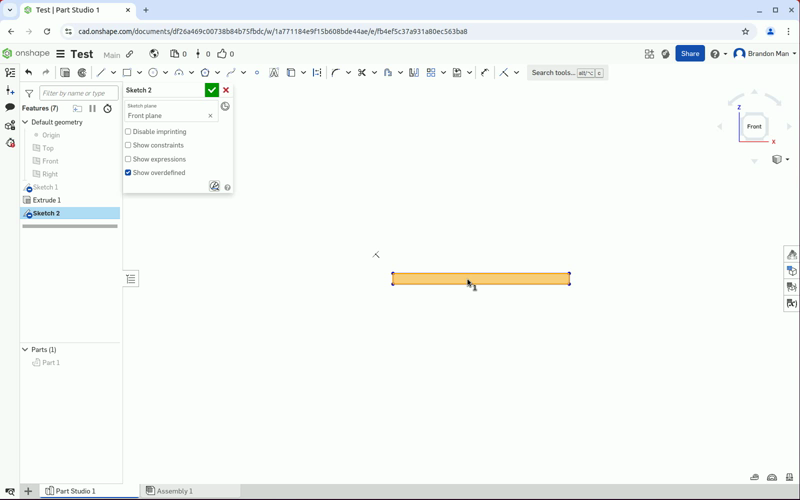
scroll(-6)
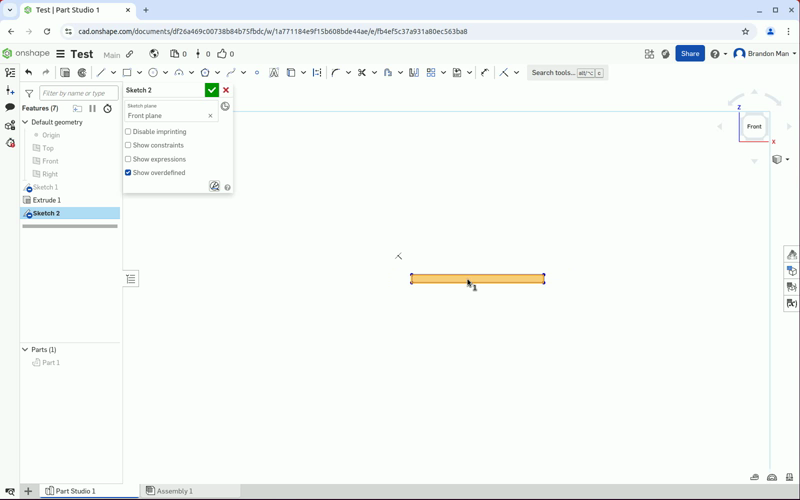
scroll(-6)
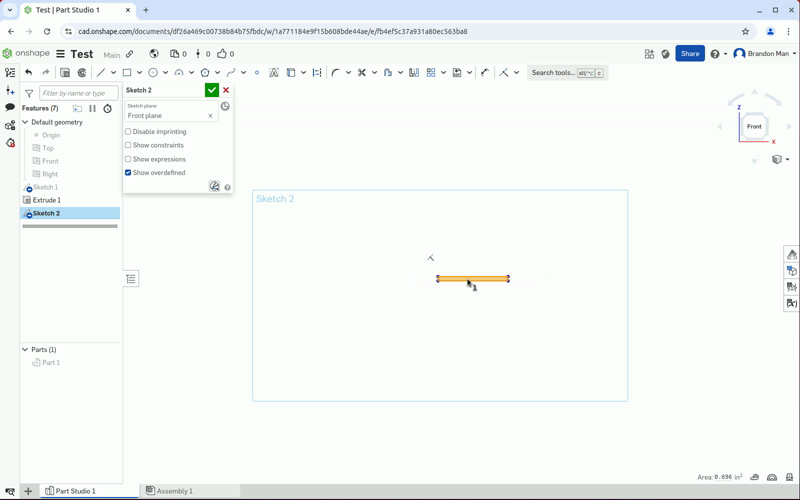
scroll(-6)
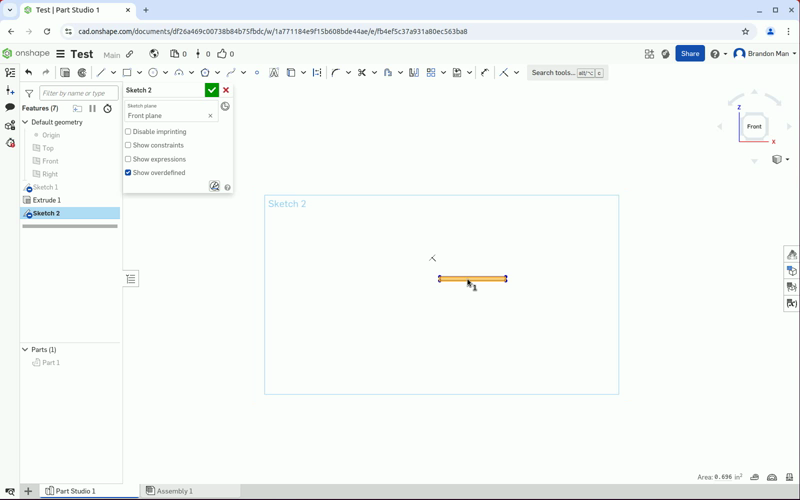
scroll(-6)
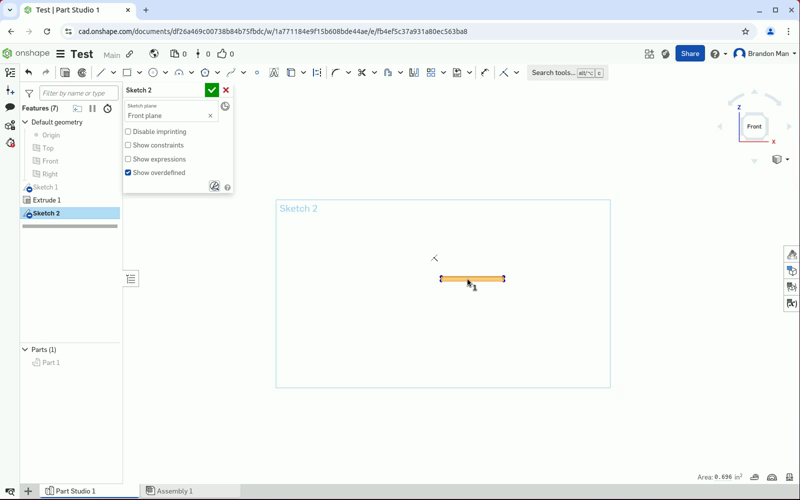
scroll(-6)
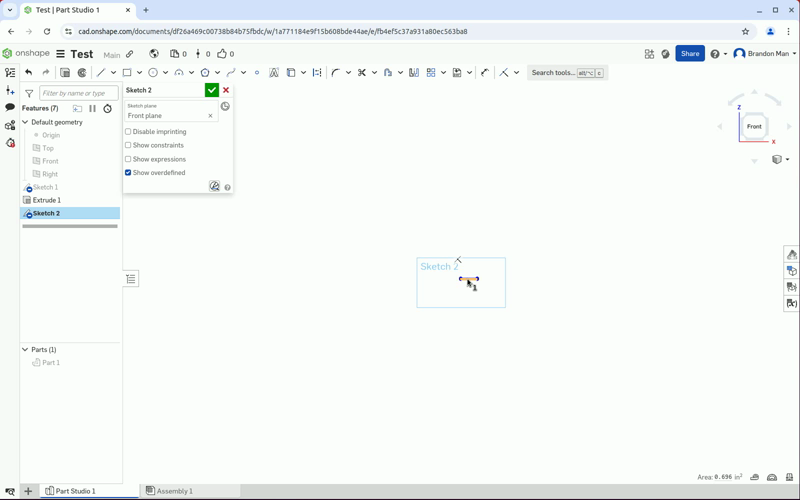
mouse_move(73, 352)
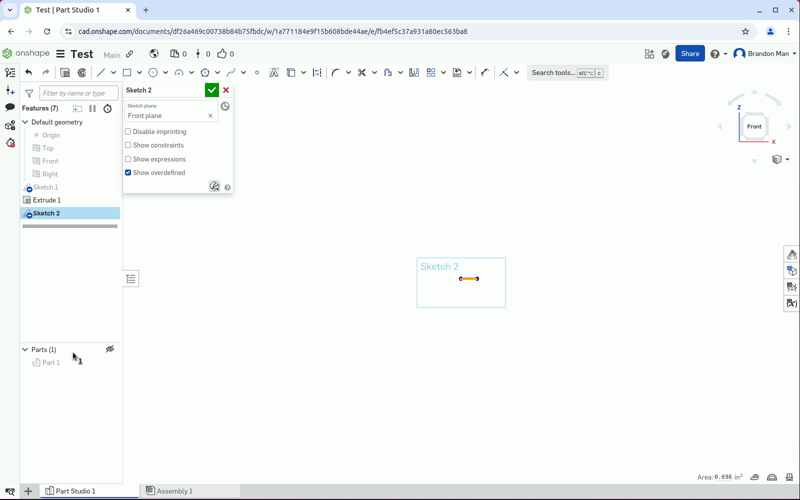
key(shift+y)
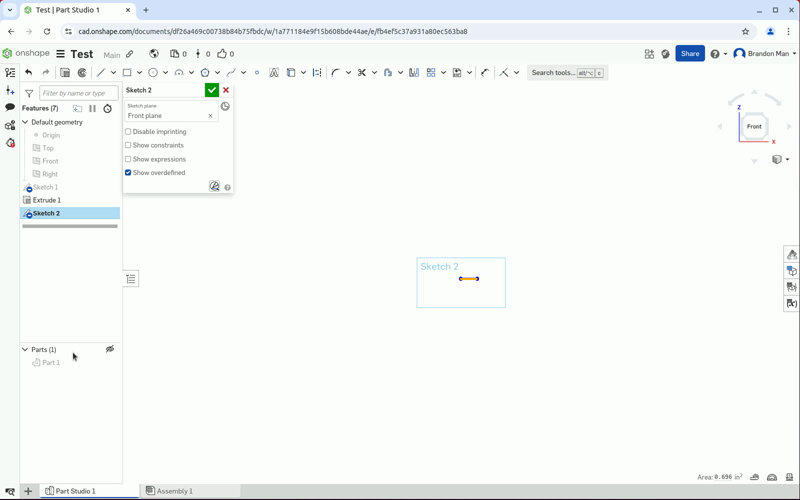
key(shift+e)
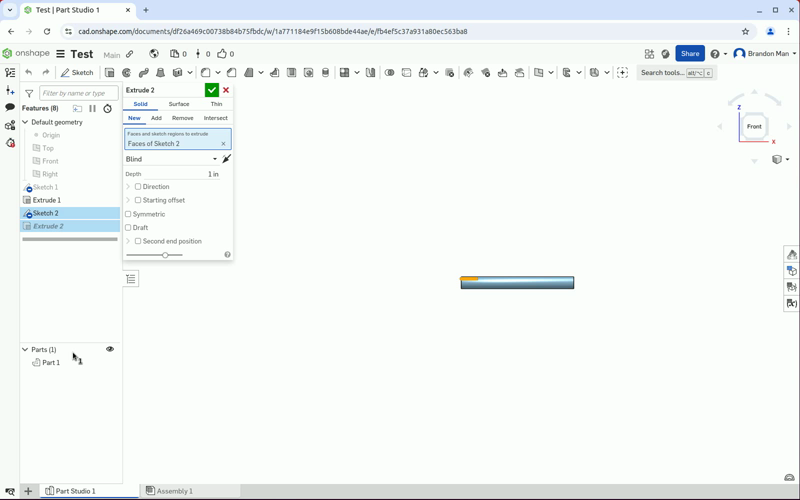
mouse_move(143, 106)
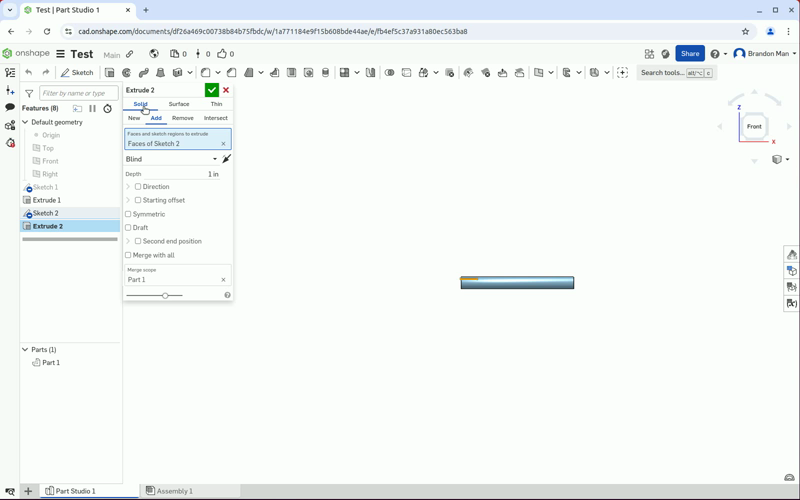
click(143, 106)
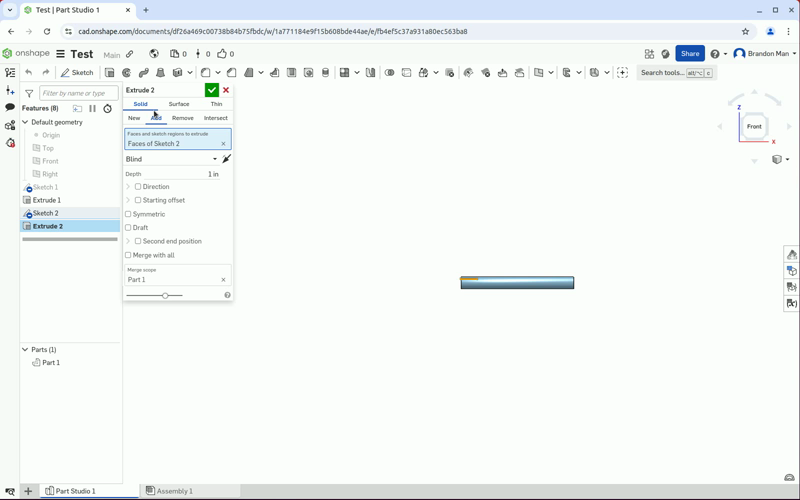
mouse_move(186, 120)
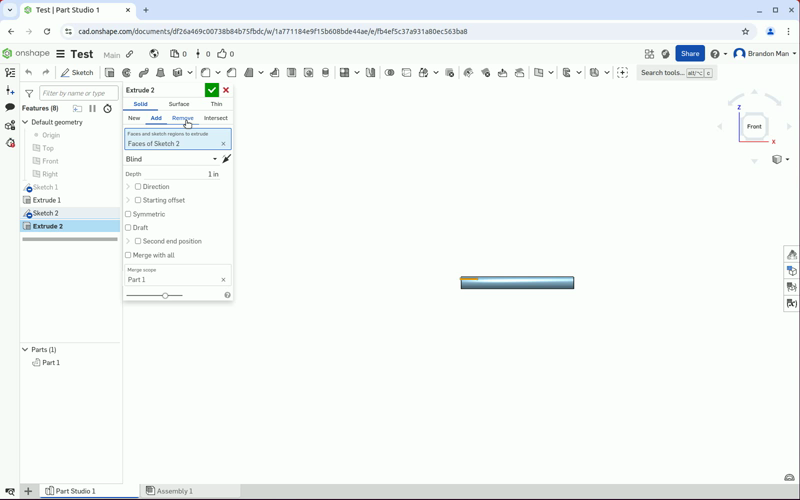
click(186, 120)
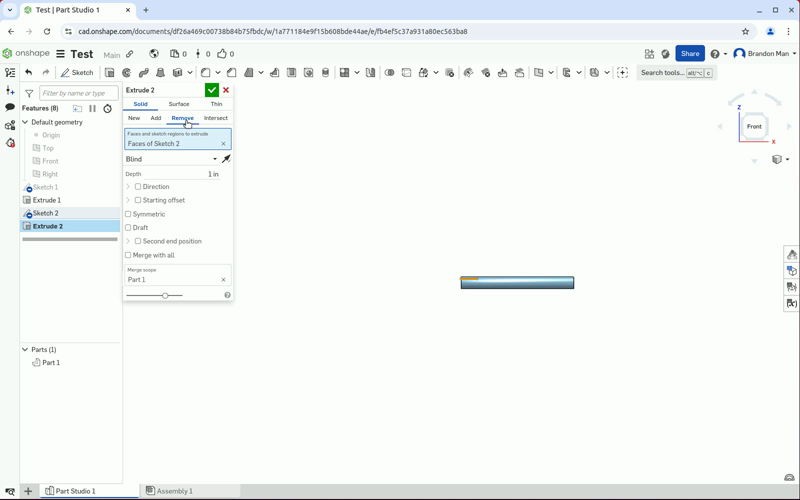
key(tab, 4)
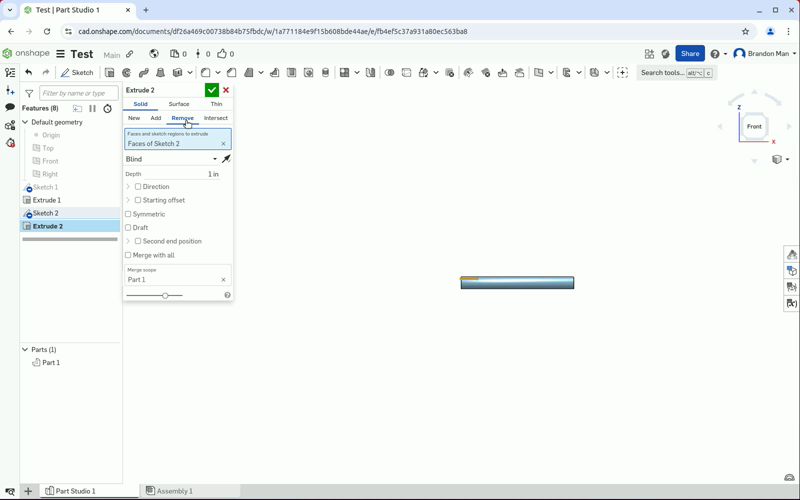
text(-8.184)
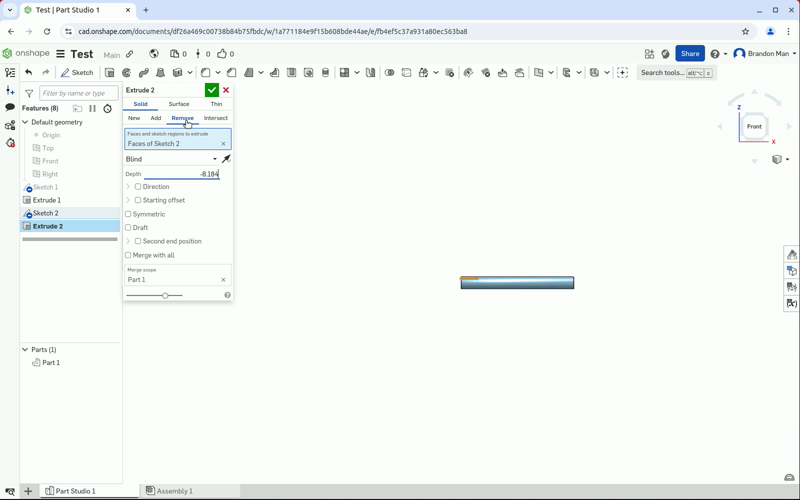
key(tab, 3)
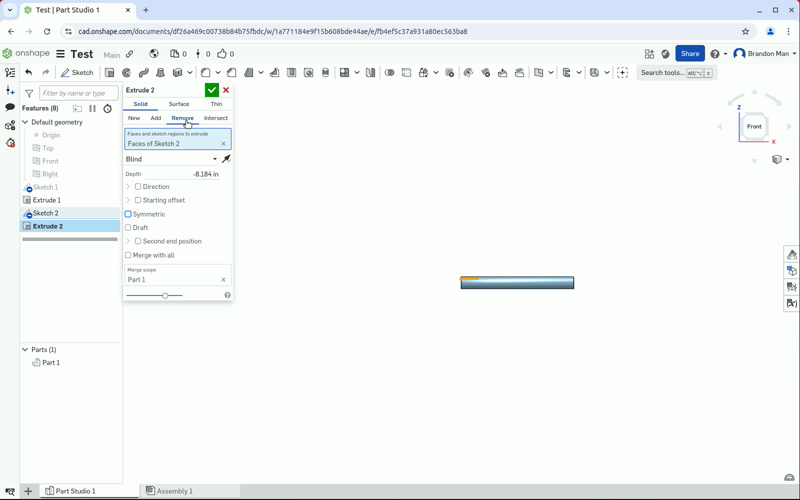
key(space)
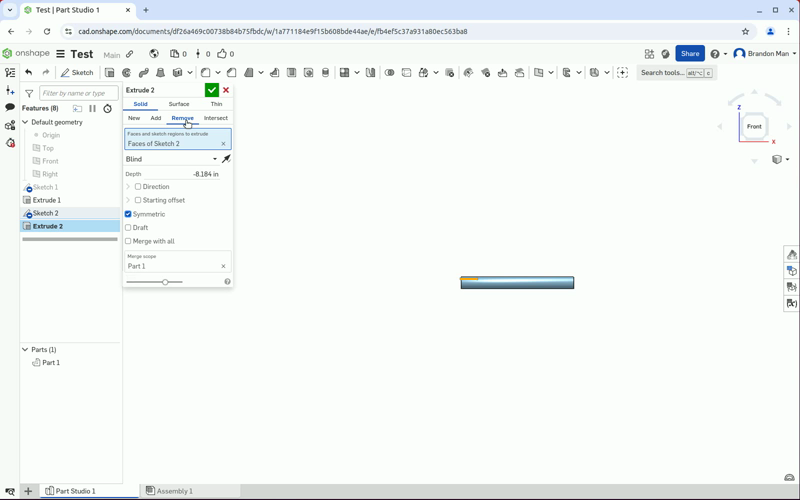
key(tab, 2)
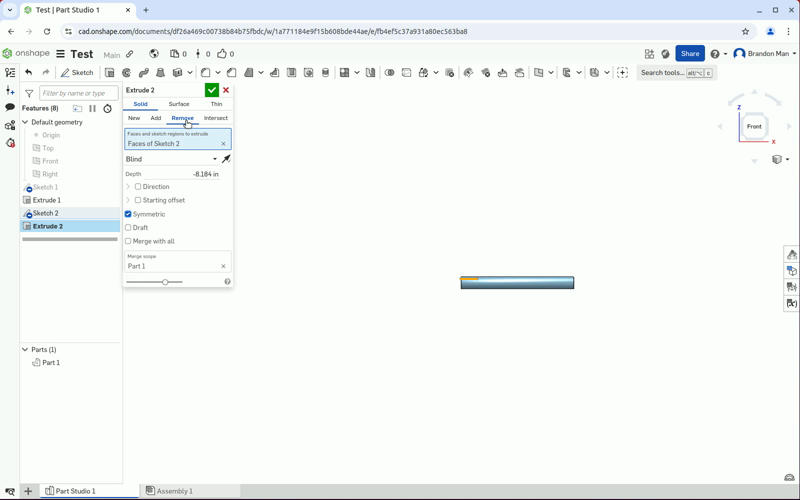
key(space)
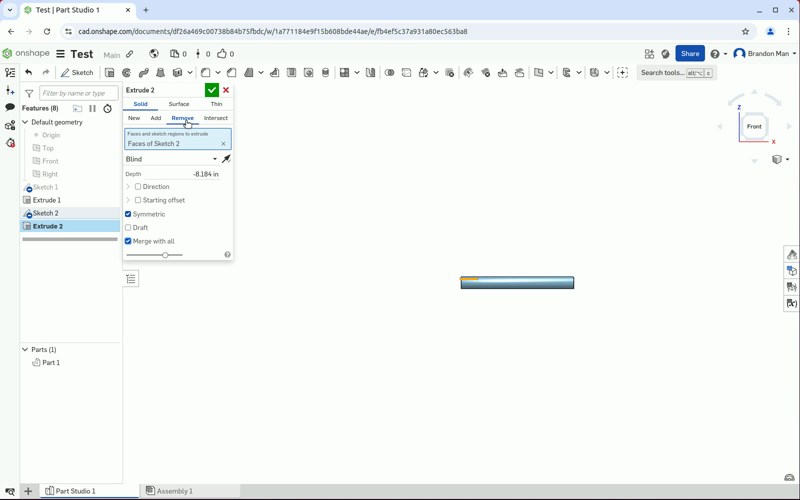
key(enter)
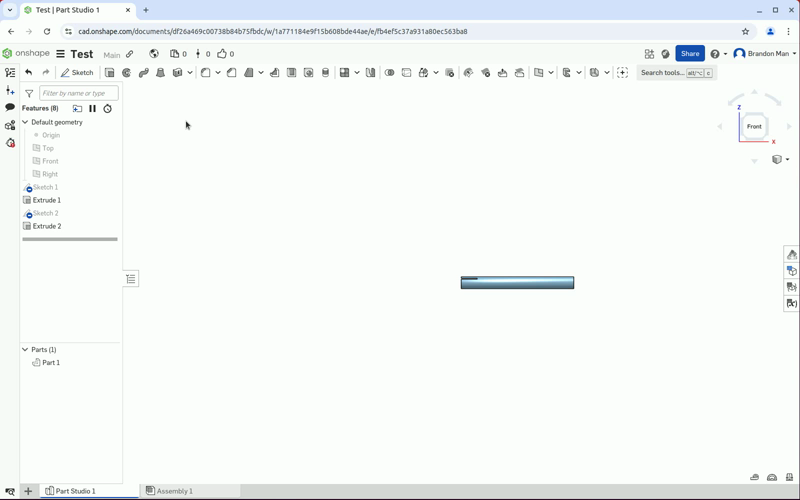
key(shift+h)
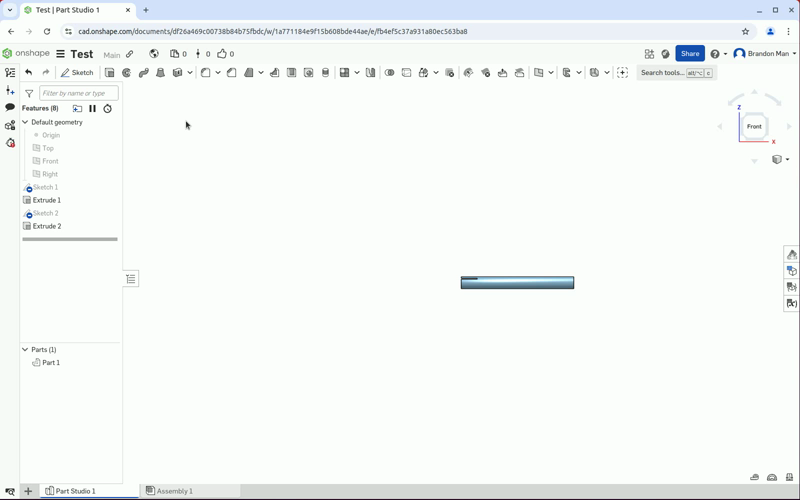
key(shift+h)
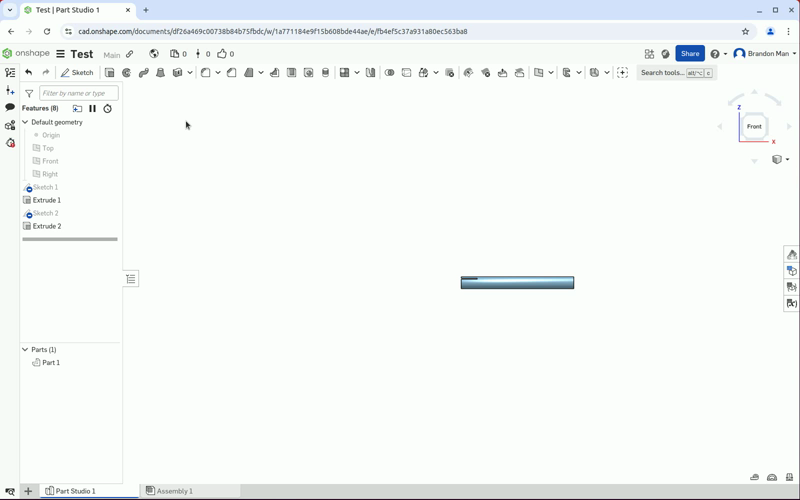
mouse_move(73, 189)
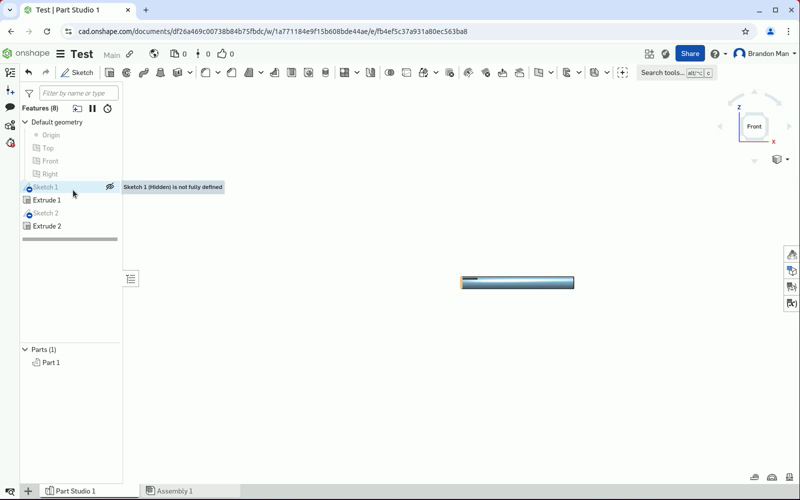
click(73, 189)
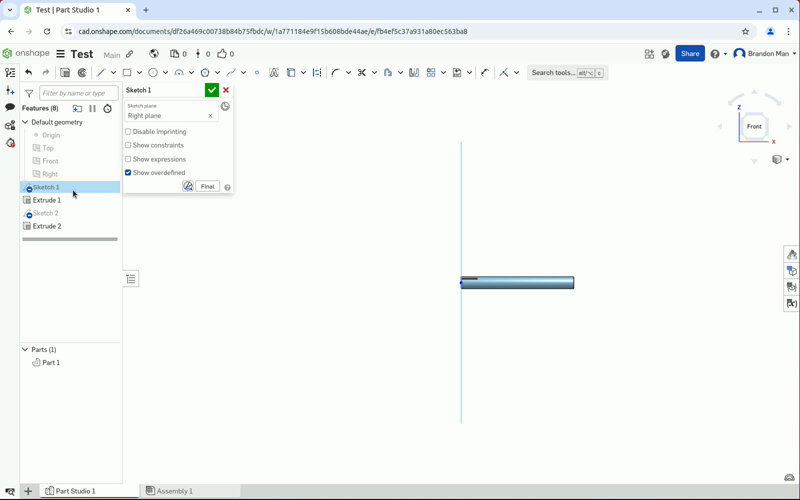
mouse_move(229, 92)
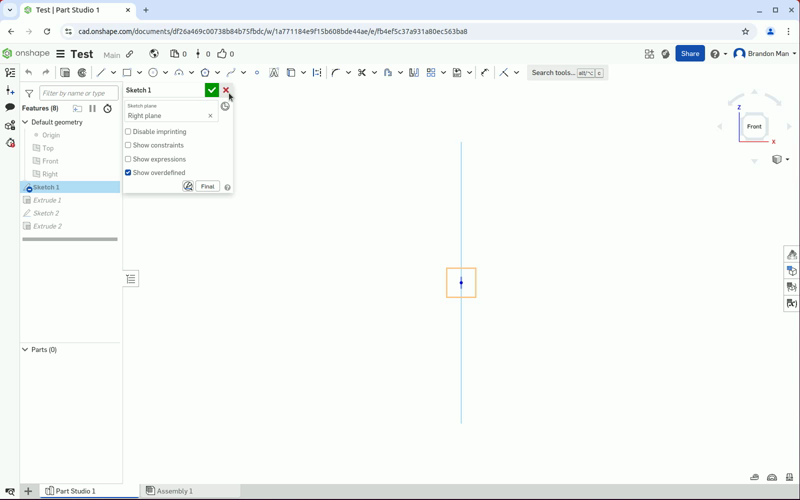
click(229, 92)
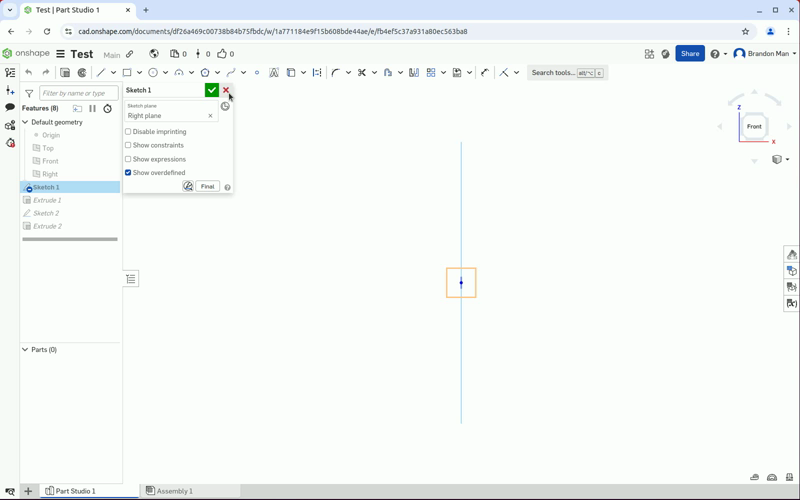
key(shift+s)
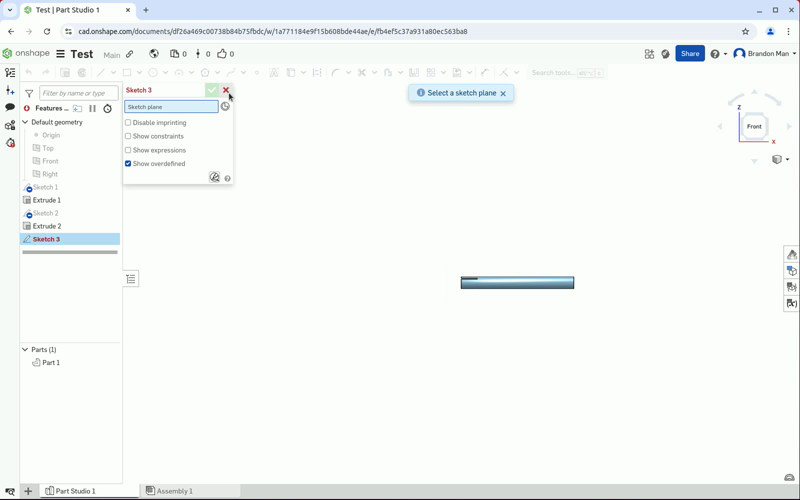
mouse_move(73, 163)
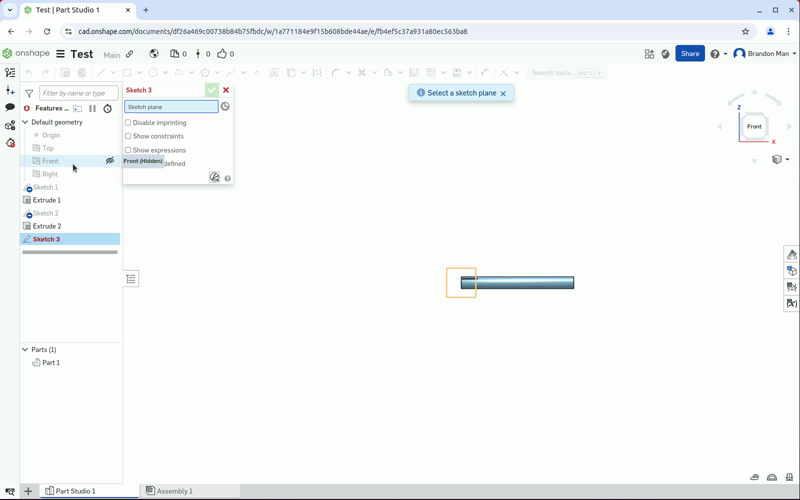
click(73, 163)
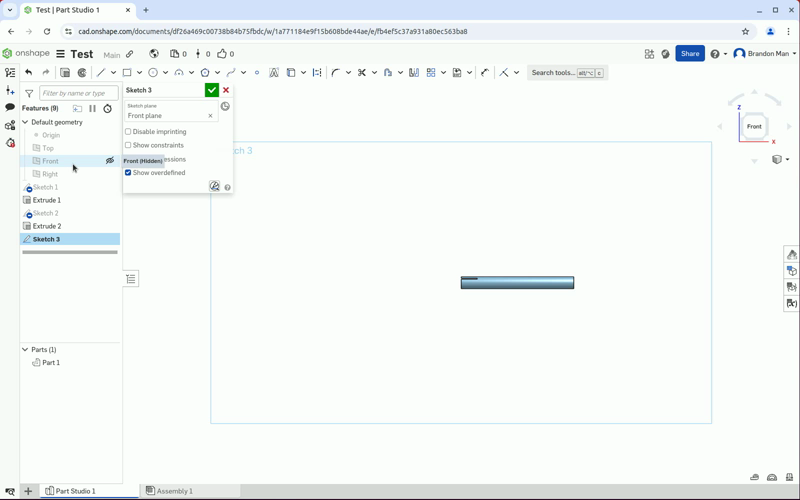
mouse_move(73, 352)
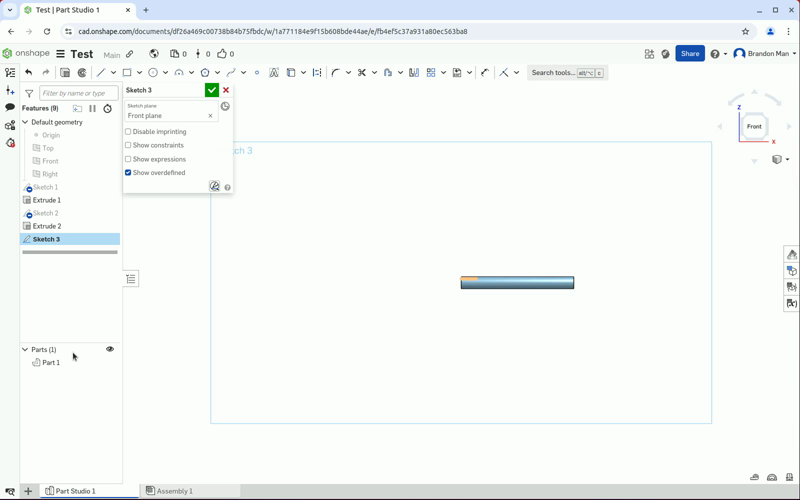
key(y)
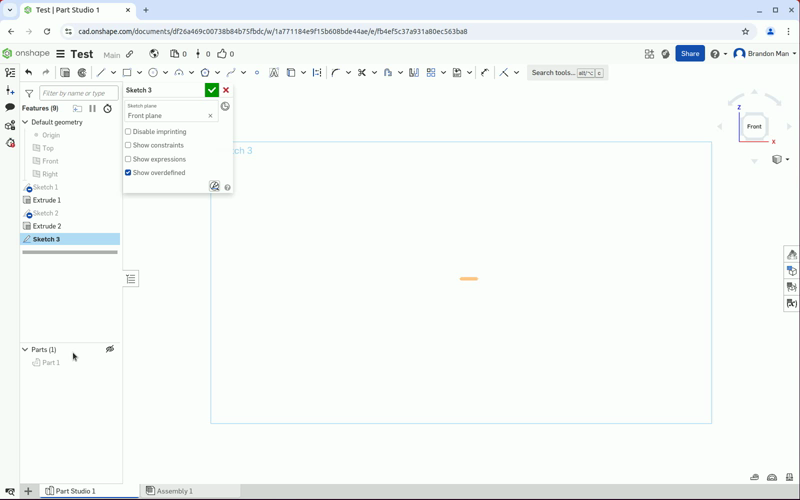
key(l)
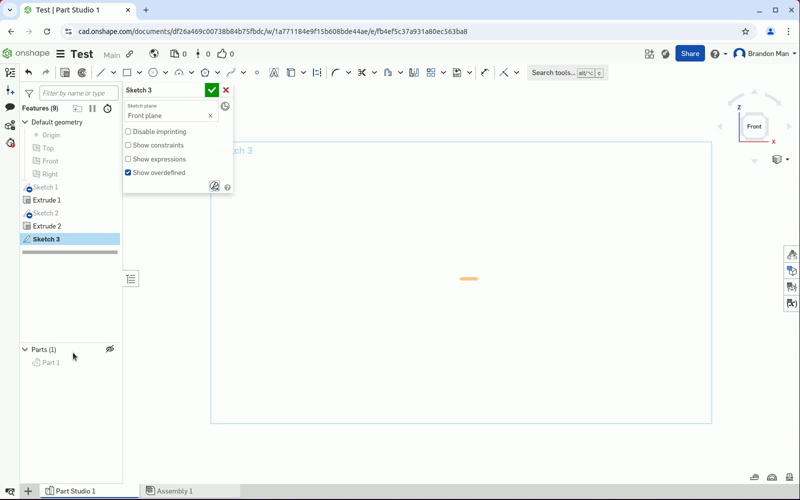
key_down(shift)
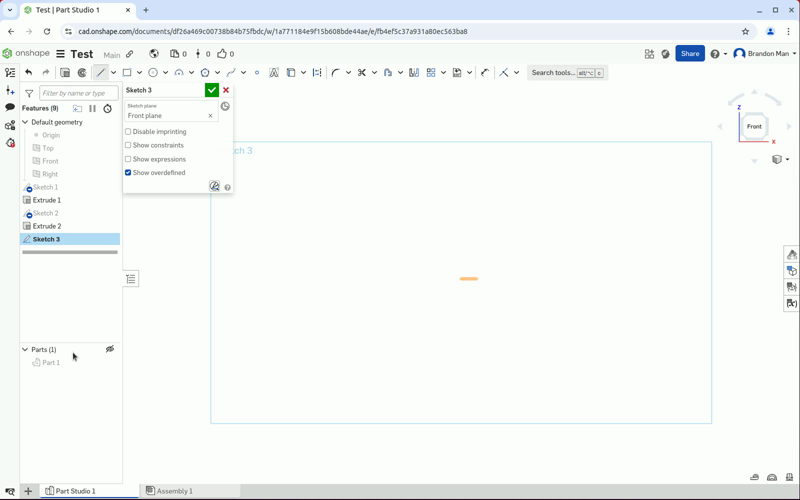
mouse_move(558, 279)
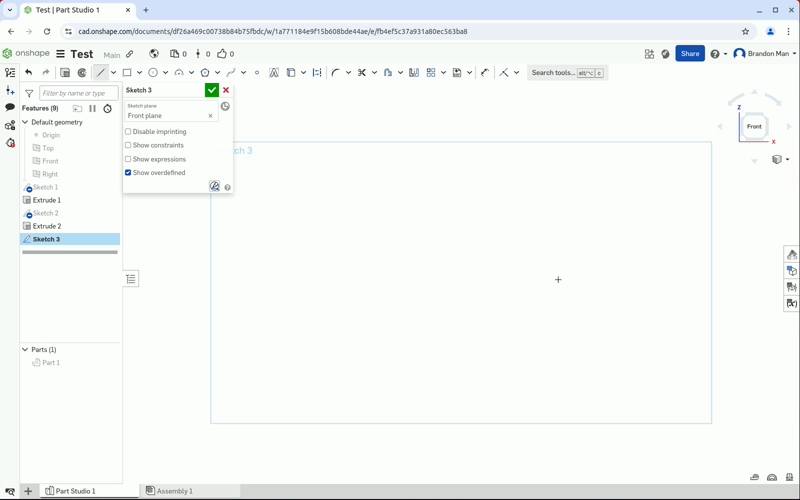
click(558, 279)
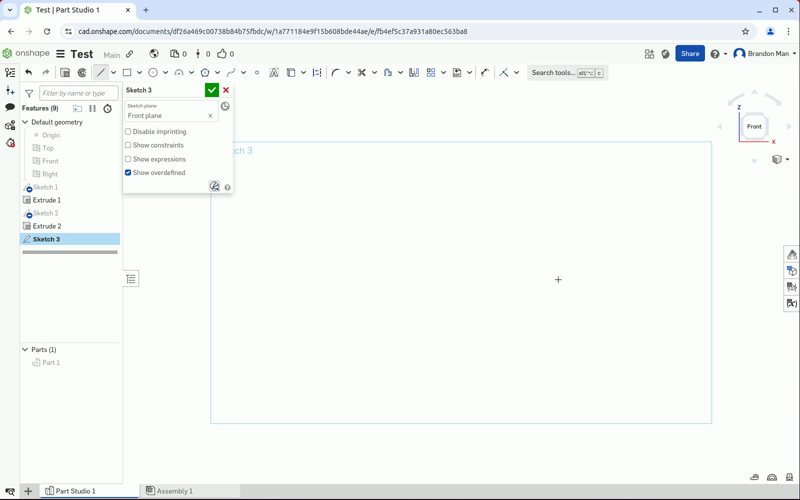
key_up(shift)
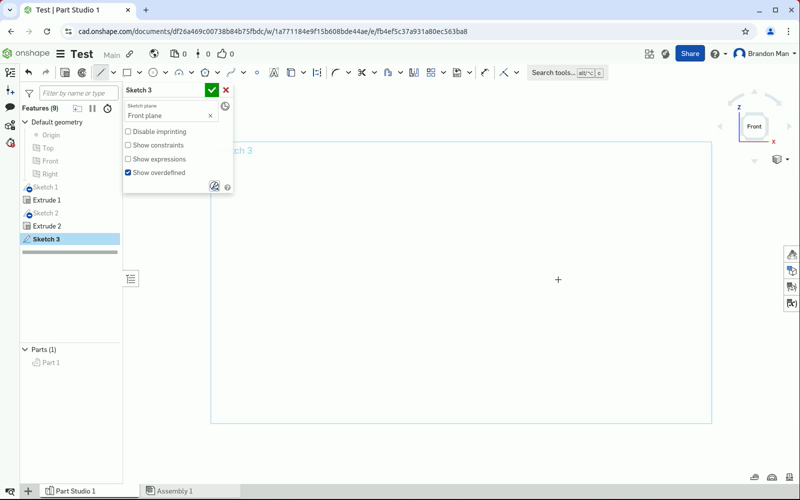
key_down(shift)
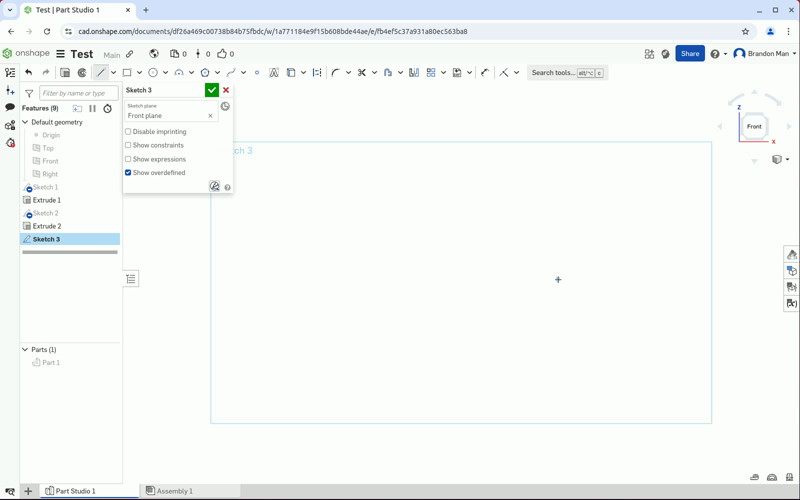
mouse_move(588, 279)
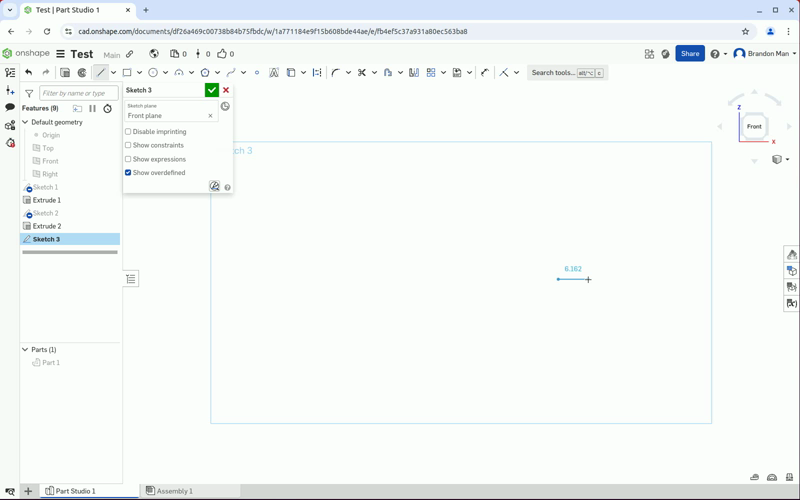
mouse_move(574, 279)
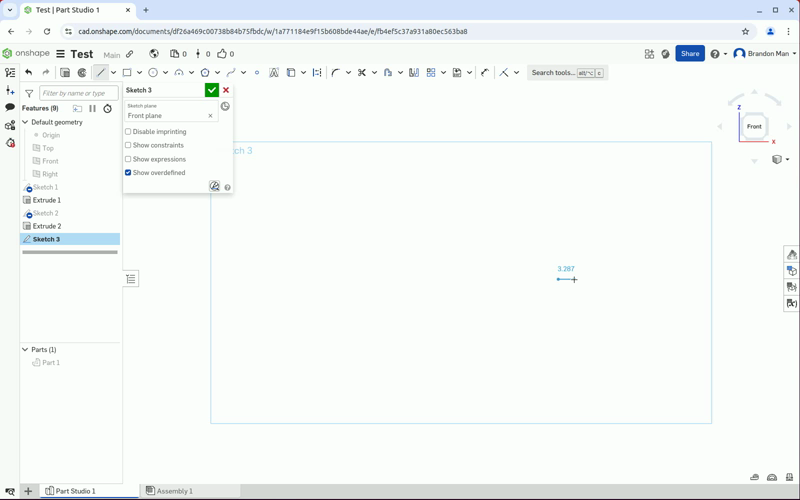
click(574, 279)
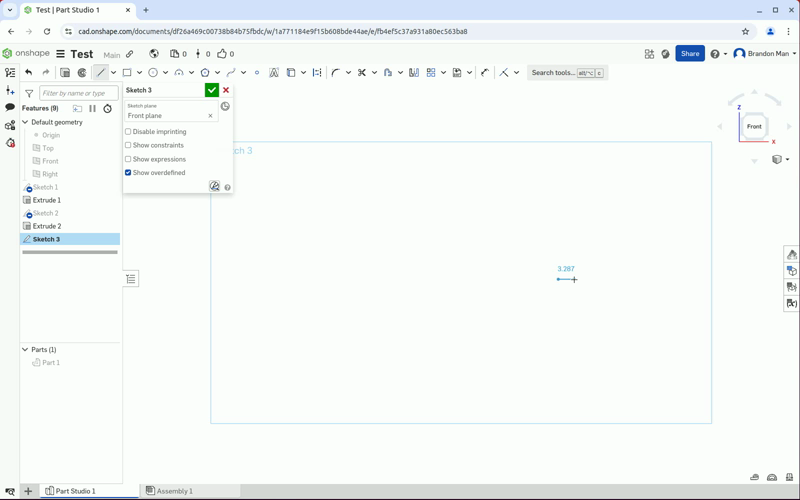
key_up(shift)
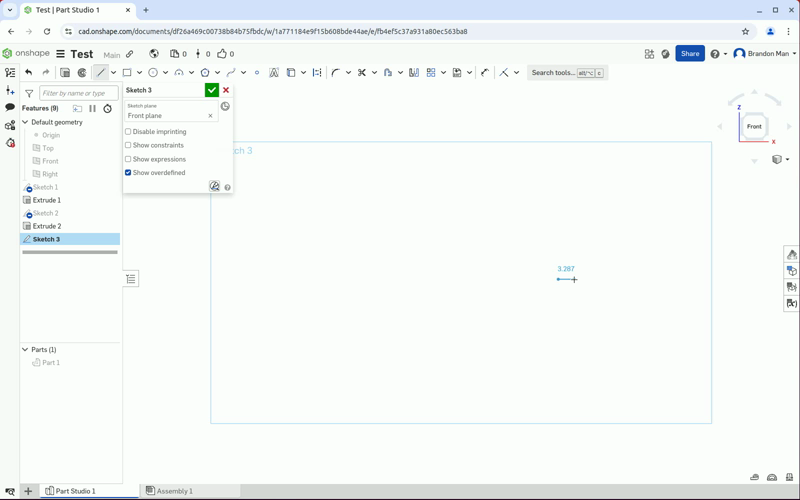
key_down(shift)
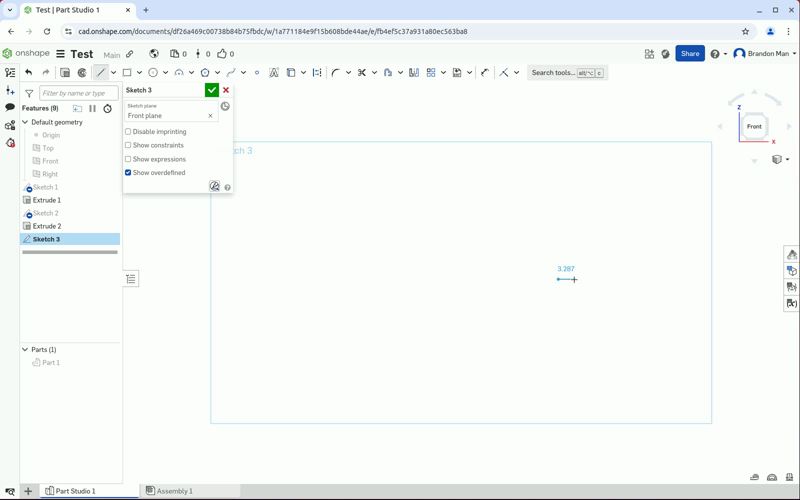
mouse_move(589, 279)
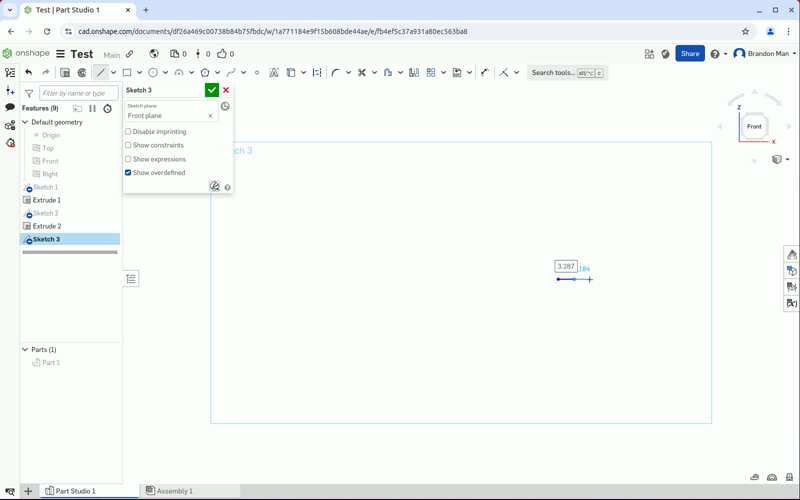
mouse_move(574, 278)
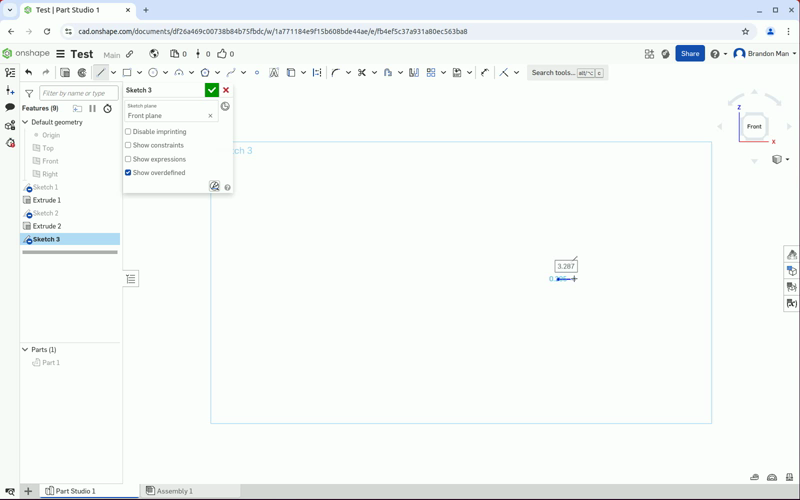
scroll(6)
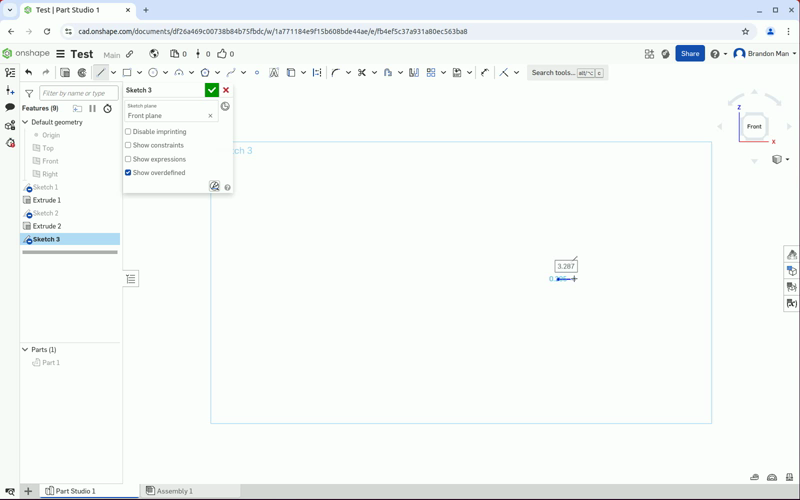
scroll(6)
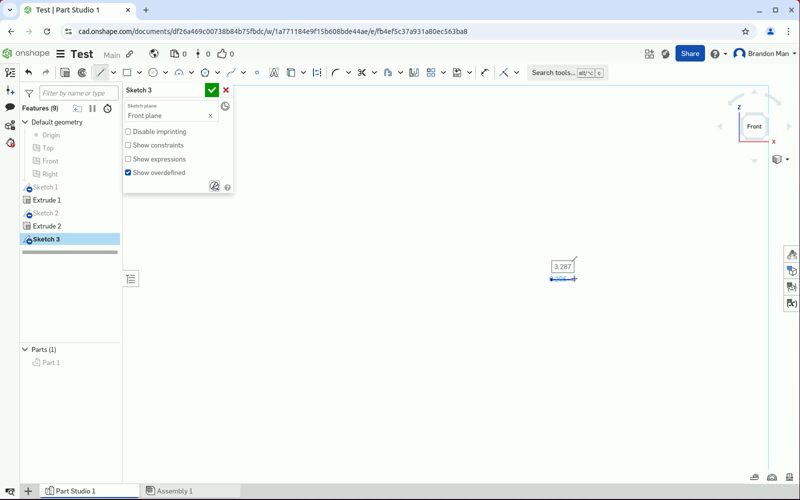
scroll(6)
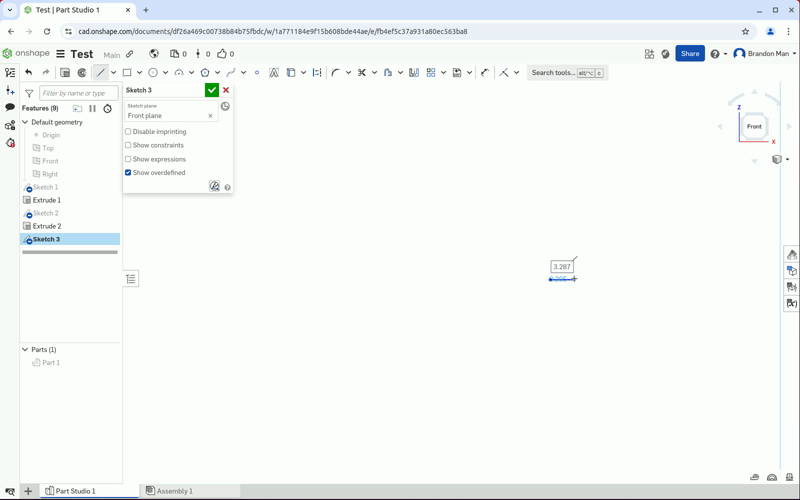
scroll(6)
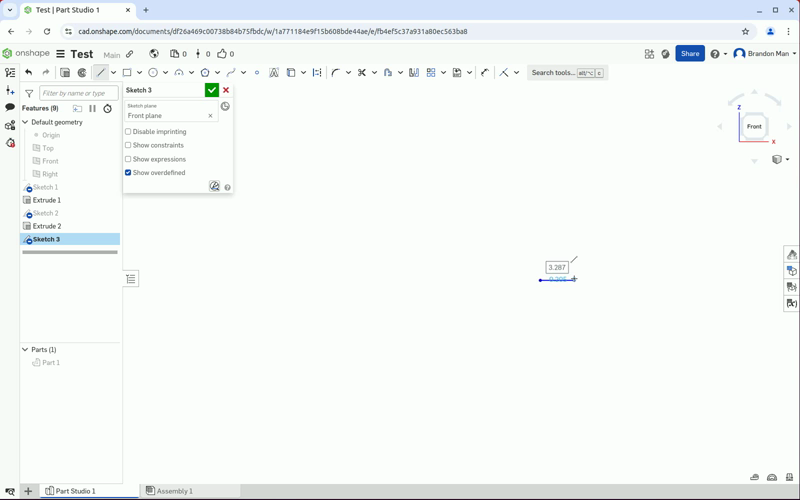
scroll(6)
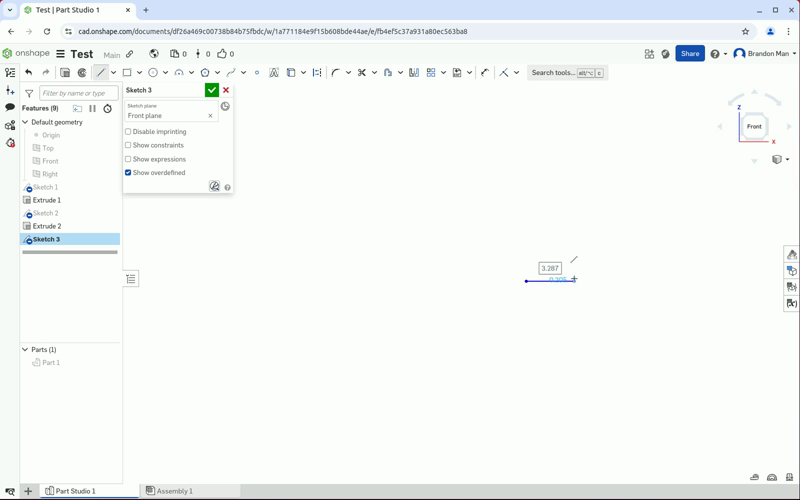
scroll(6)
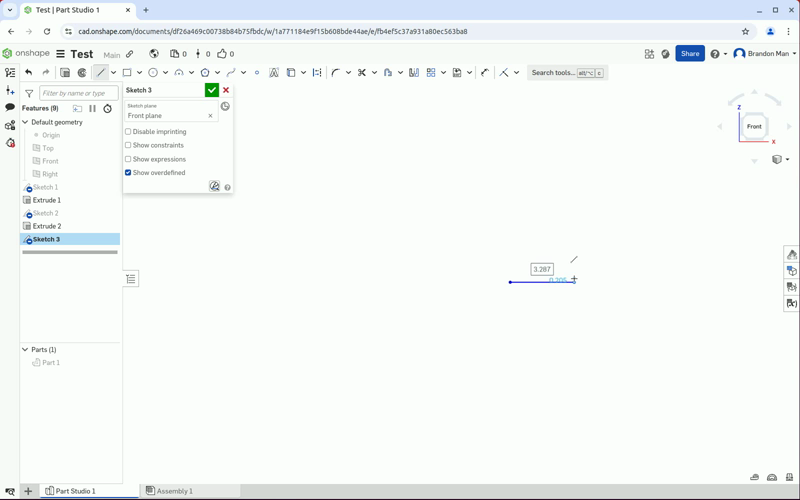
scroll(6)
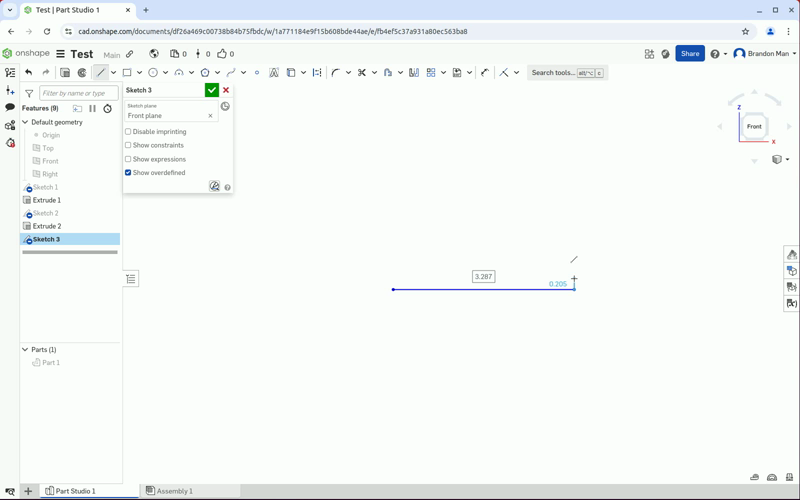
click(574, 278)
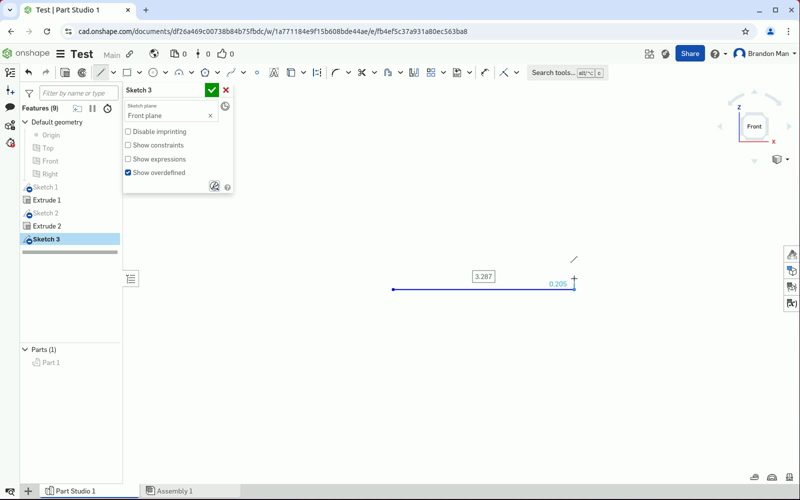
scroll(-6)
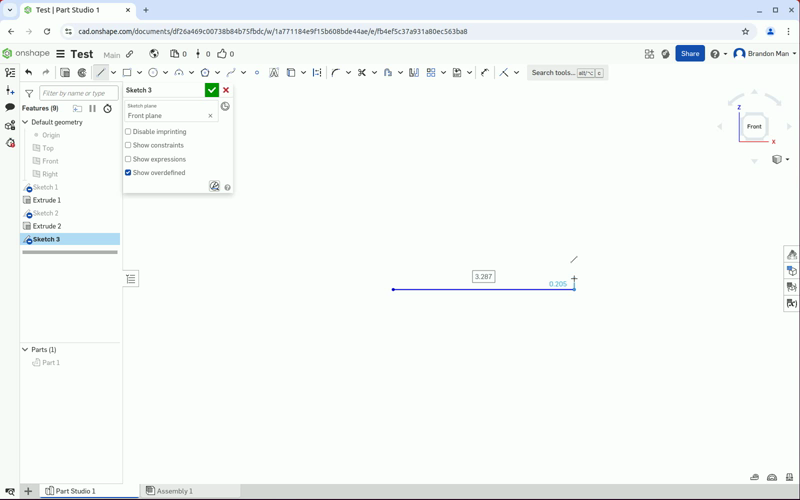
scroll(-6)
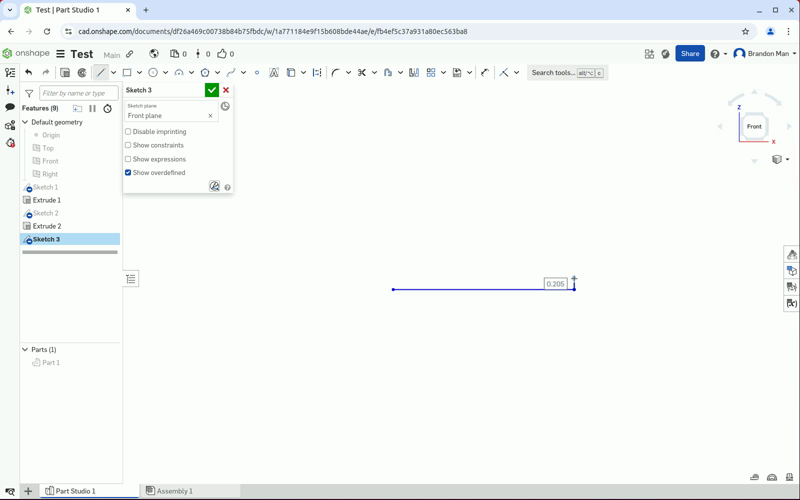
scroll(-6)
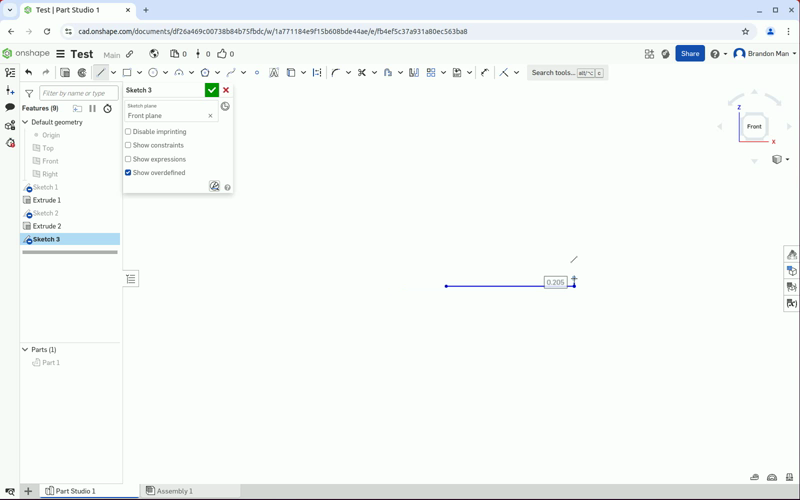
scroll(-6)
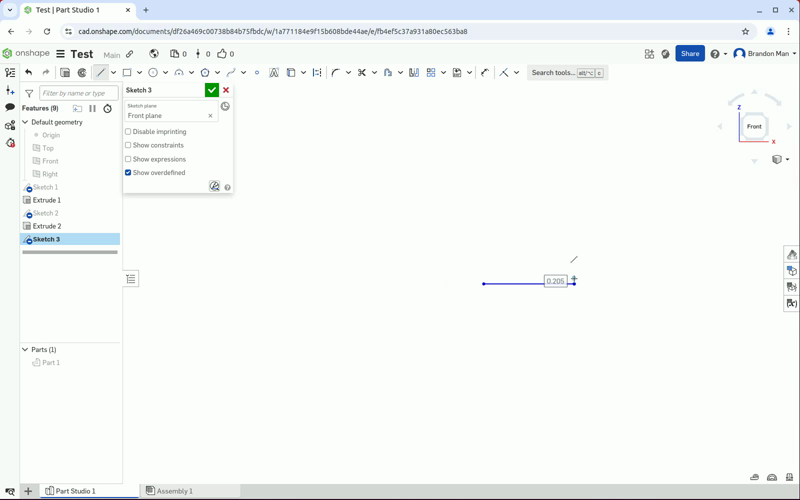
scroll(-6)
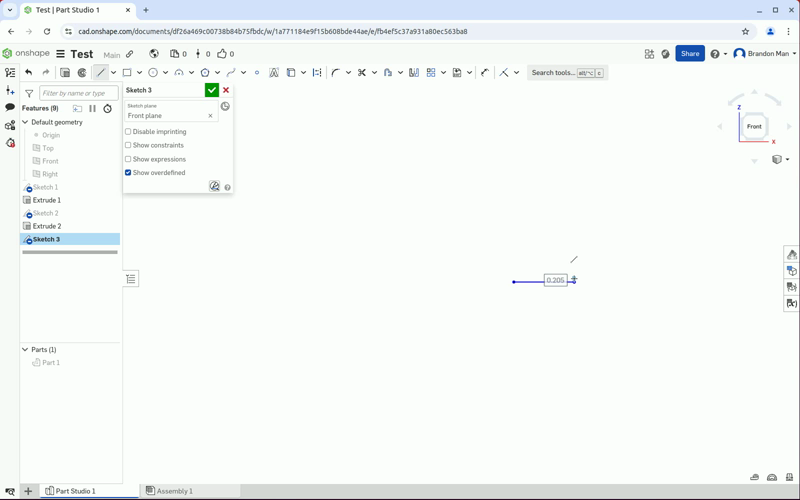
scroll(-6)
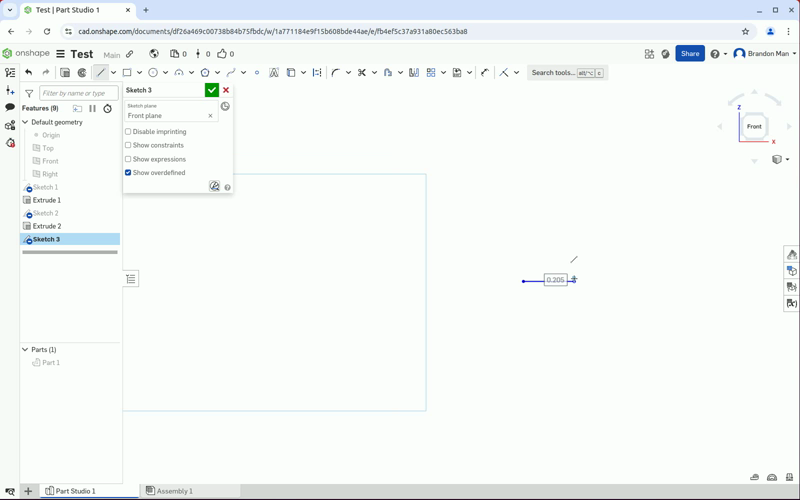
scroll(-6)
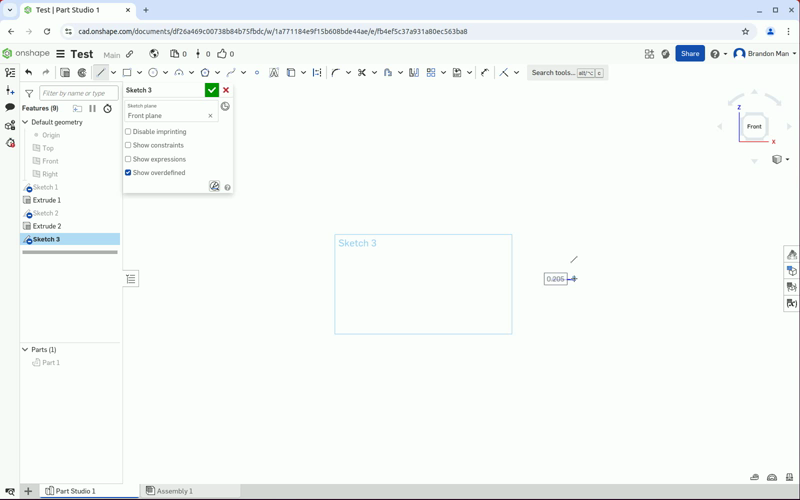
key_up(shift)
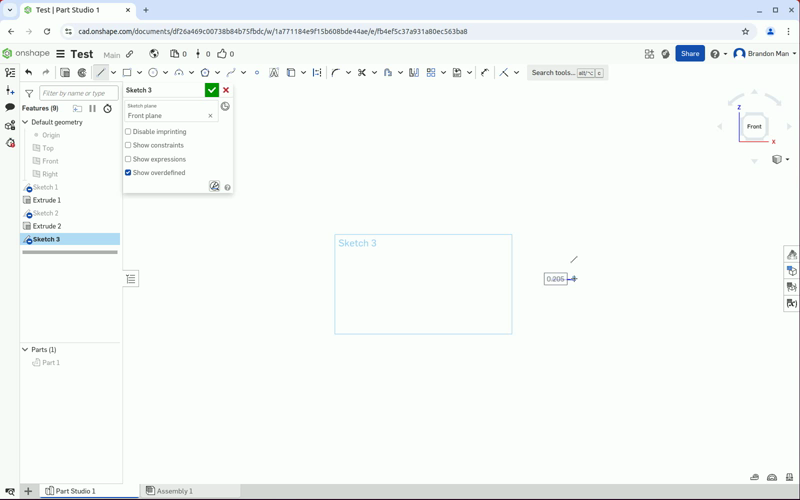
key_down(shift)
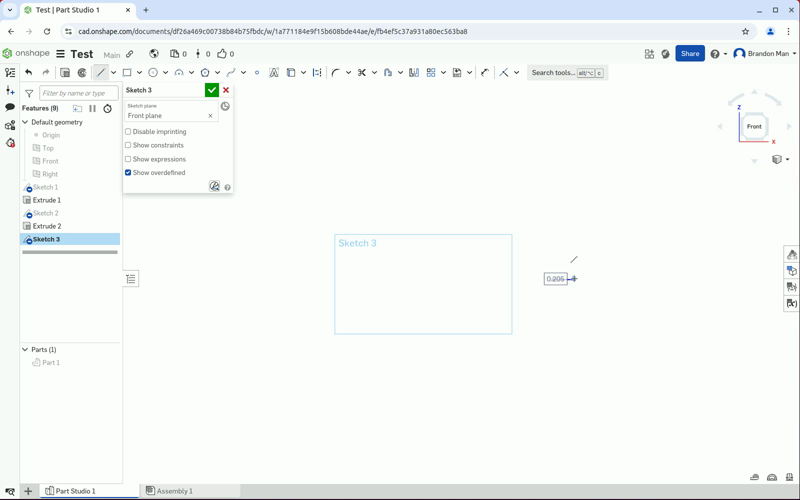
mouse_move(589, 278)
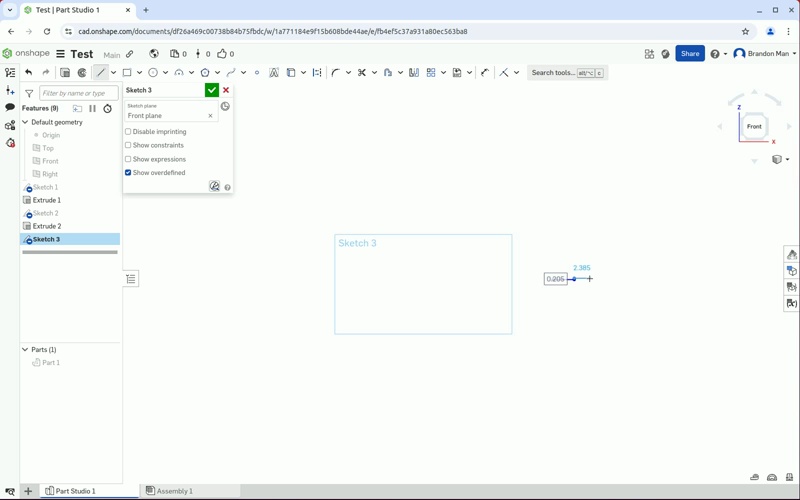
mouse_move(558, 278)
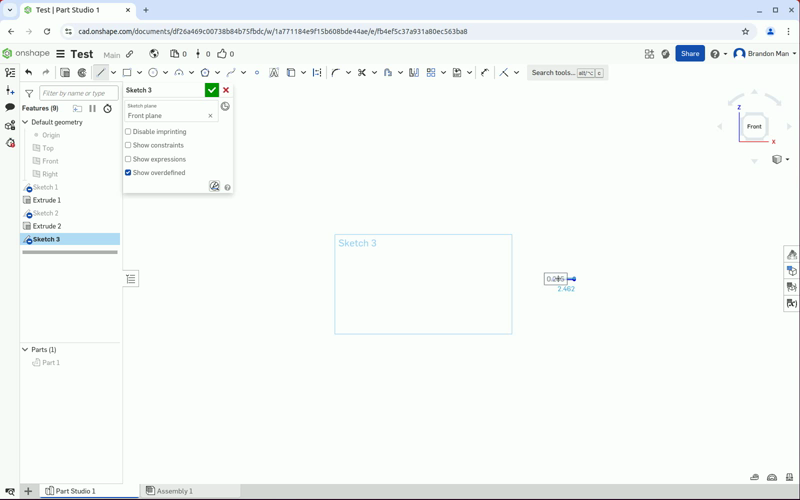
scroll(6)
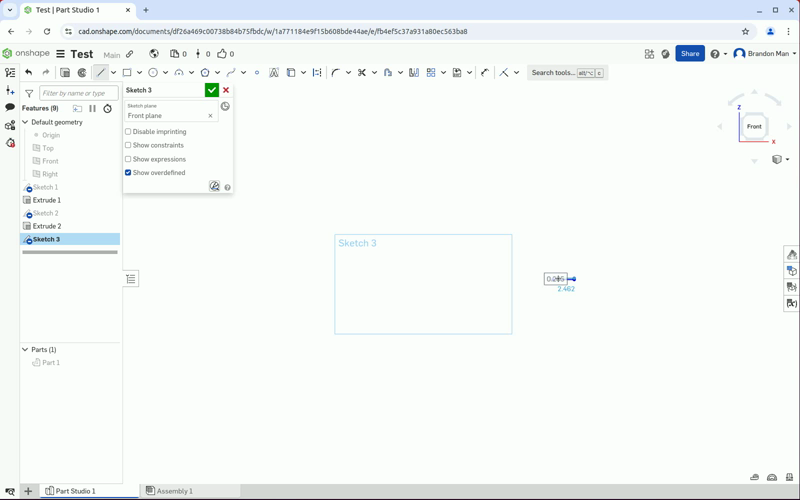
scroll(6)
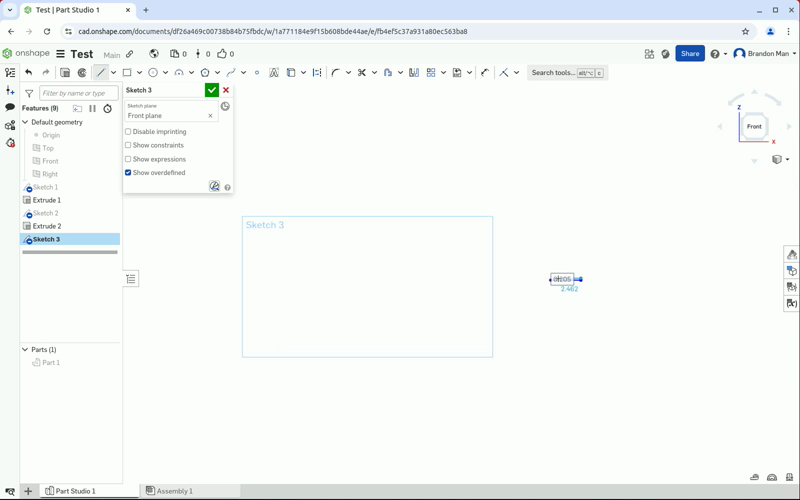
scroll(6)
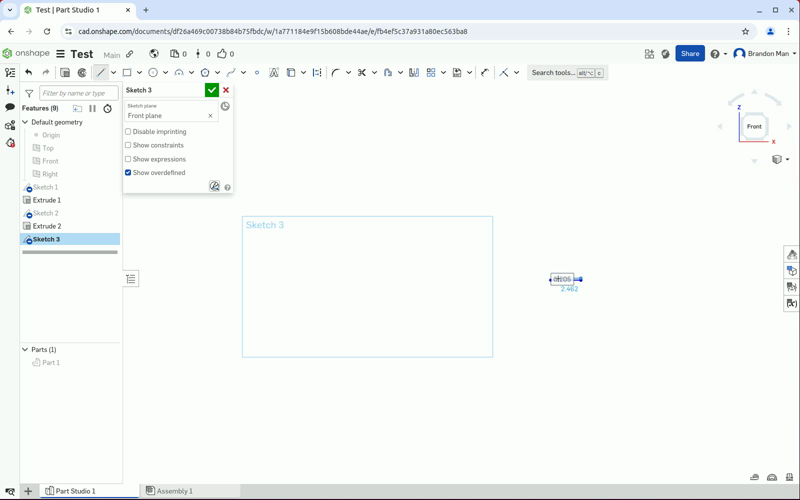
scroll(6)
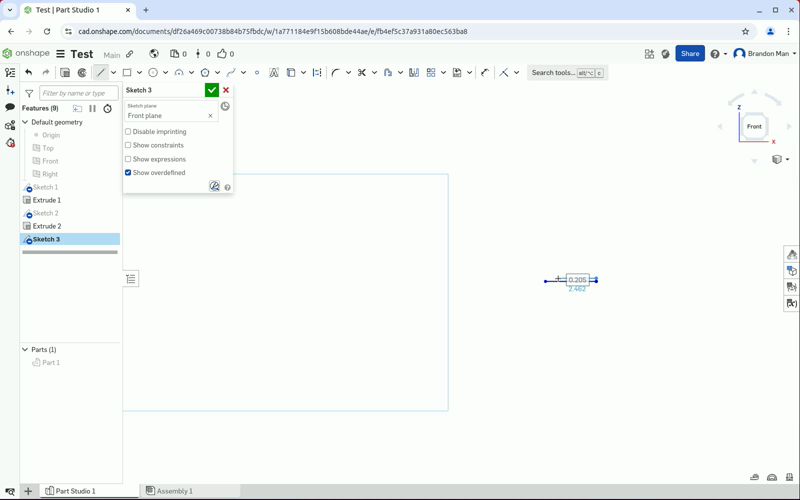
scroll(6)
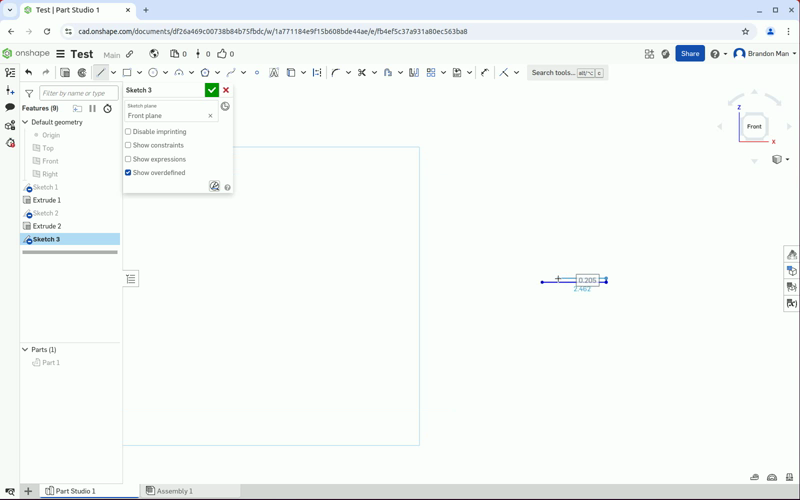
scroll(6)
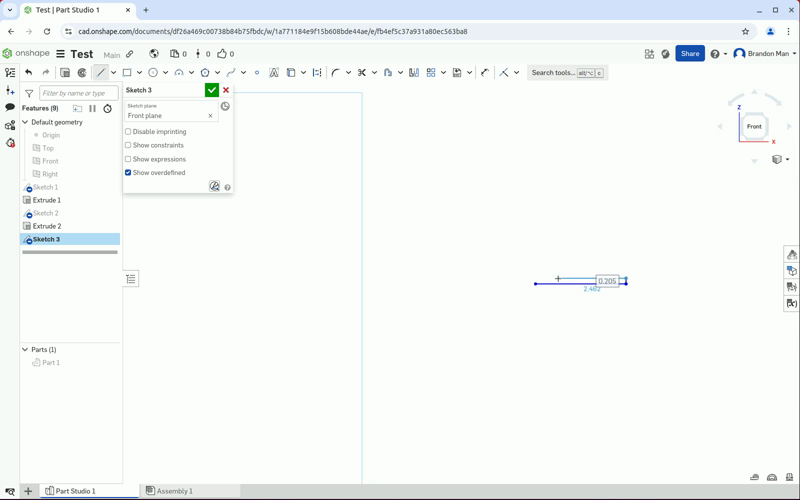
scroll(6)
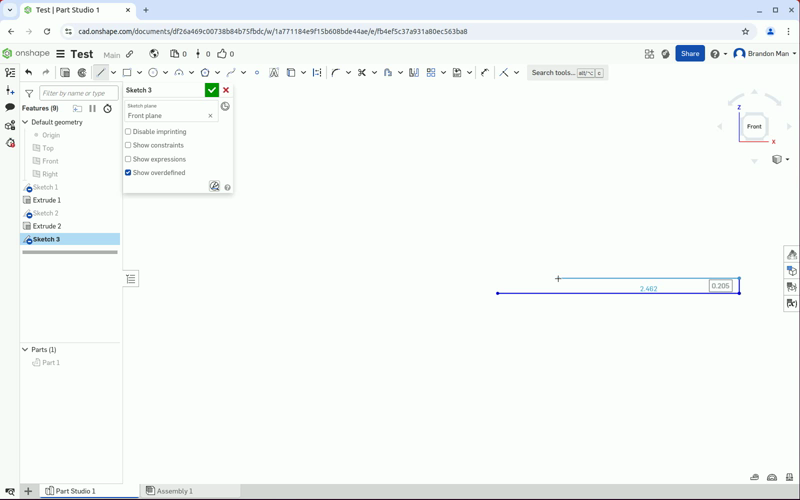
click(558, 278)
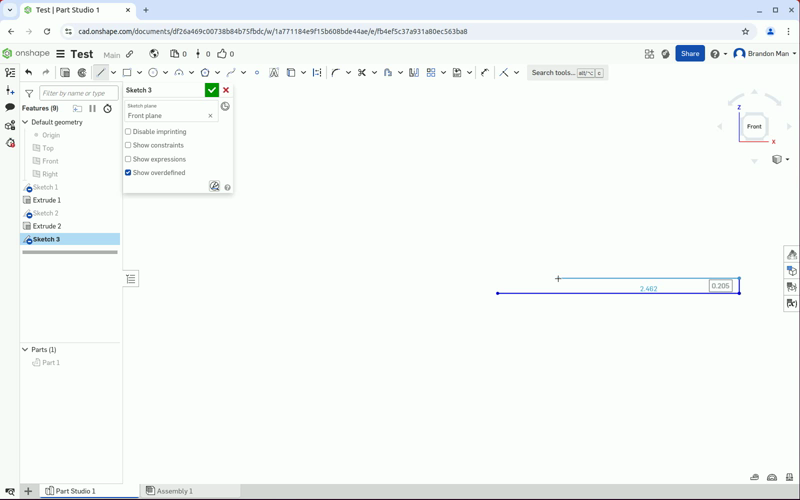
scroll(-6)
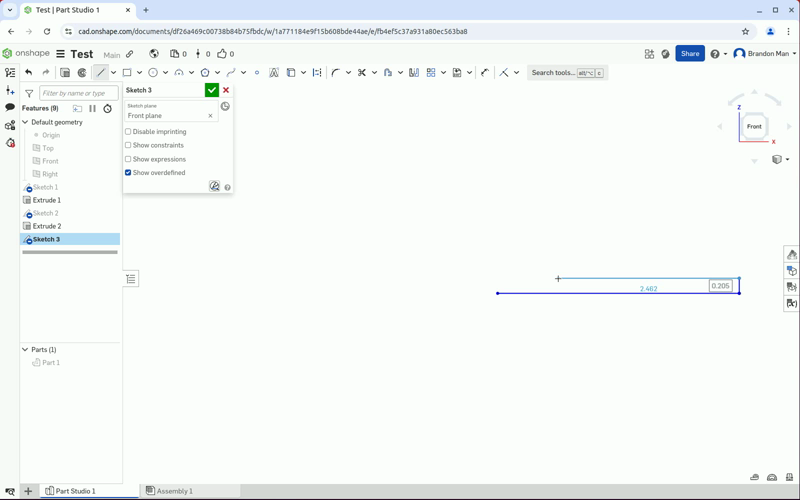
scroll(-6)
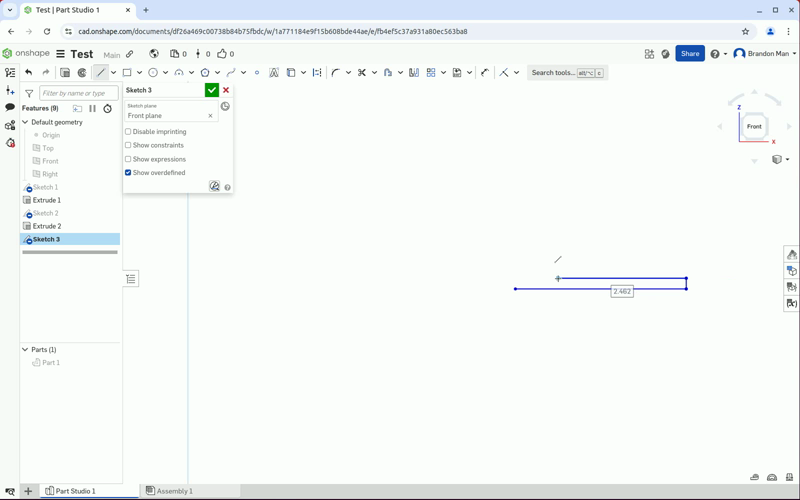
scroll(-6)
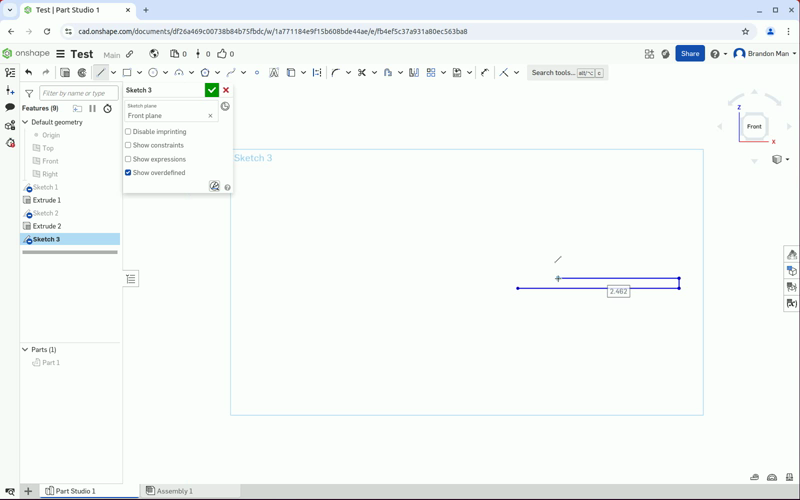
scroll(-6)
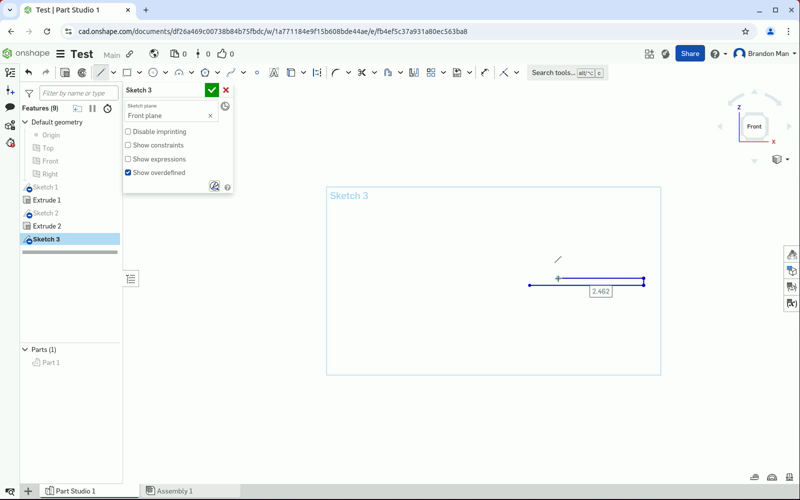
scroll(-6)
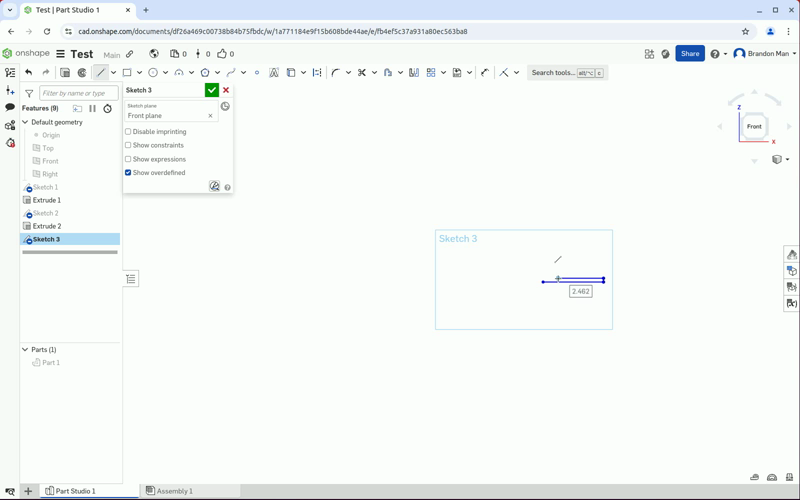
scroll(-6)
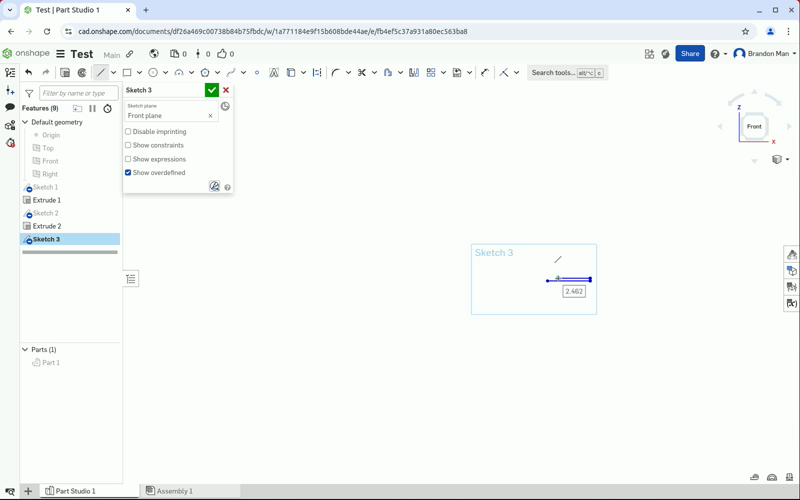
scroll(-6)
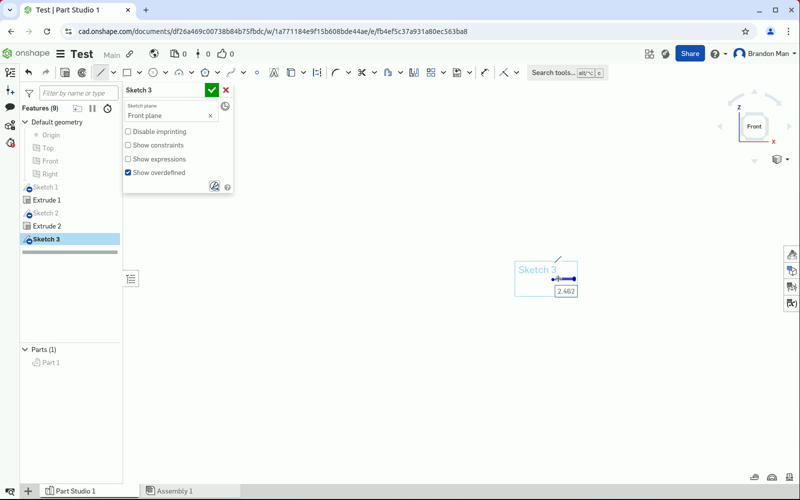
key_up(shift)
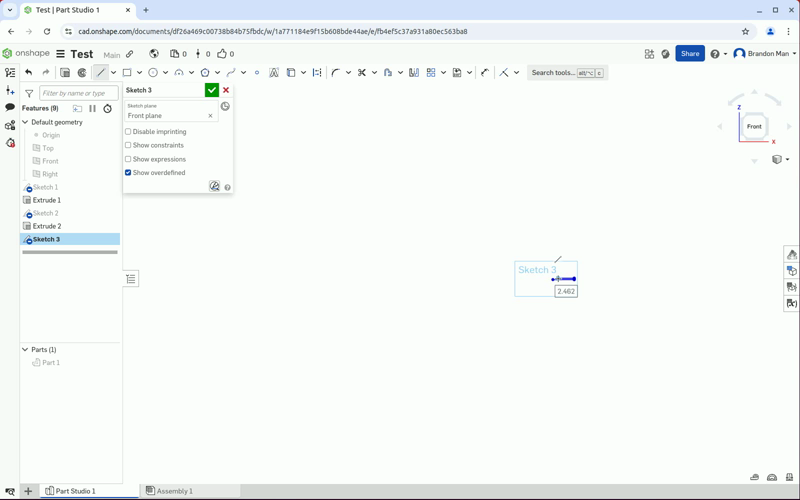
mouse_move(588, 278)
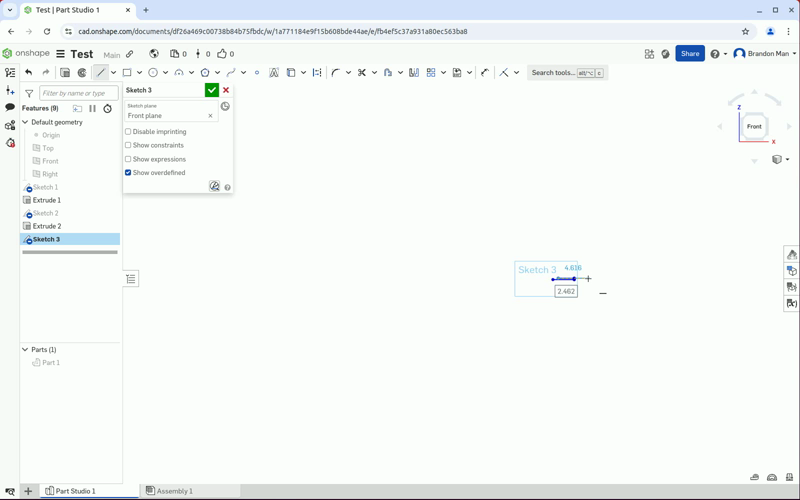
key_down(shift)
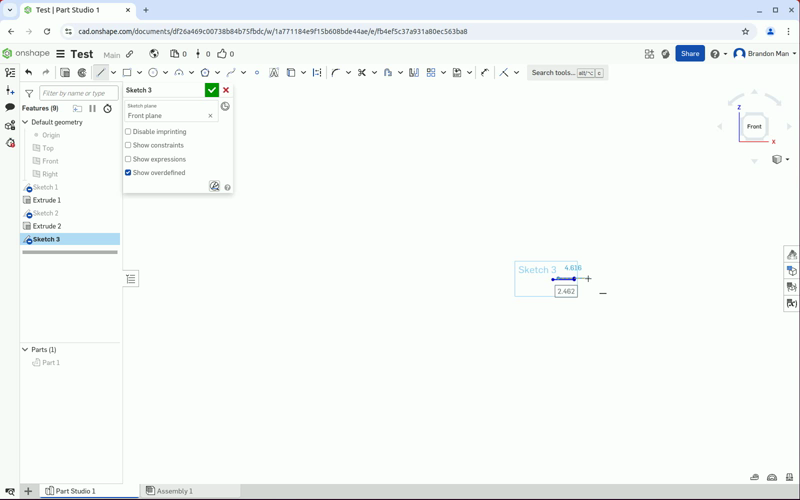
mouse_move(558, 279)
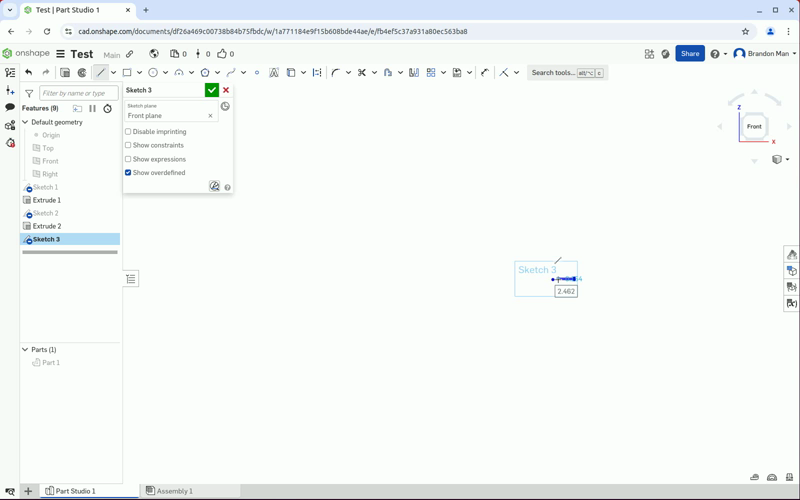
scroll(6)
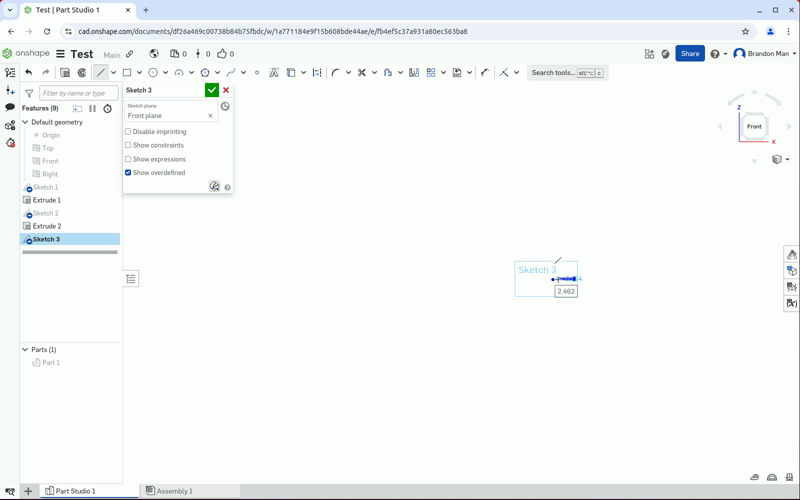
scroll(6)
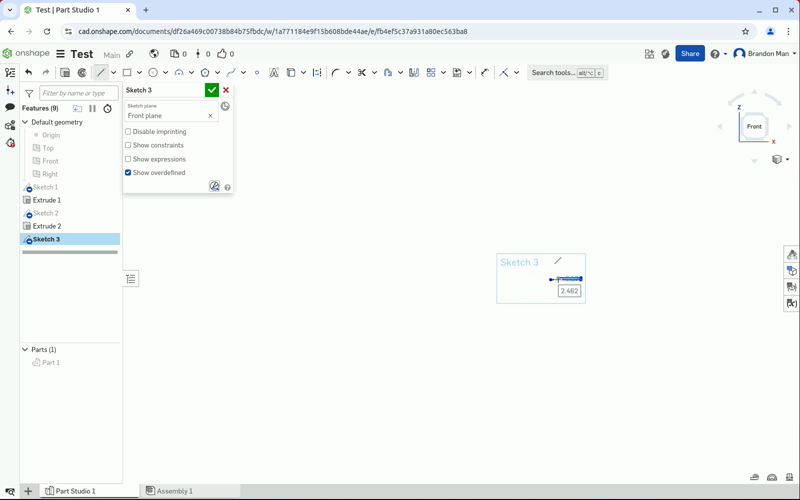
scroll(6)
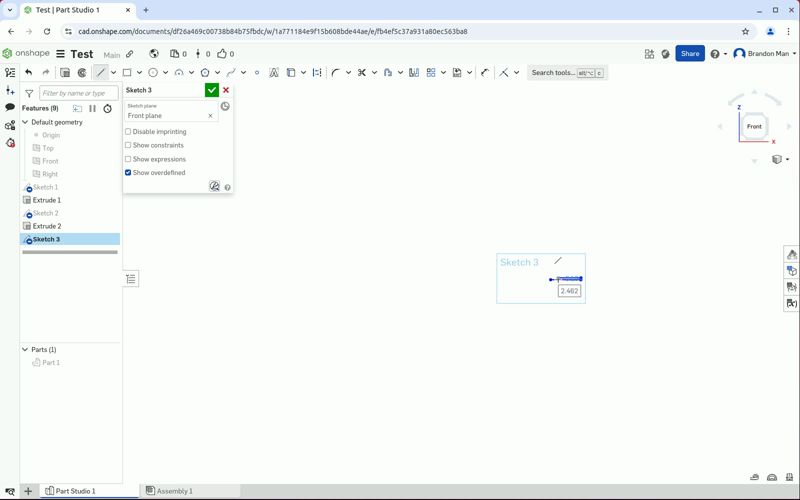
scroll(6)
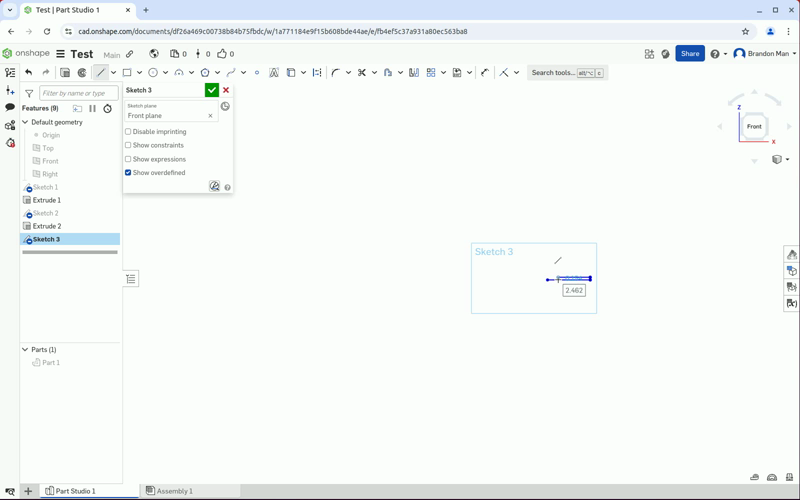
scroll(6)
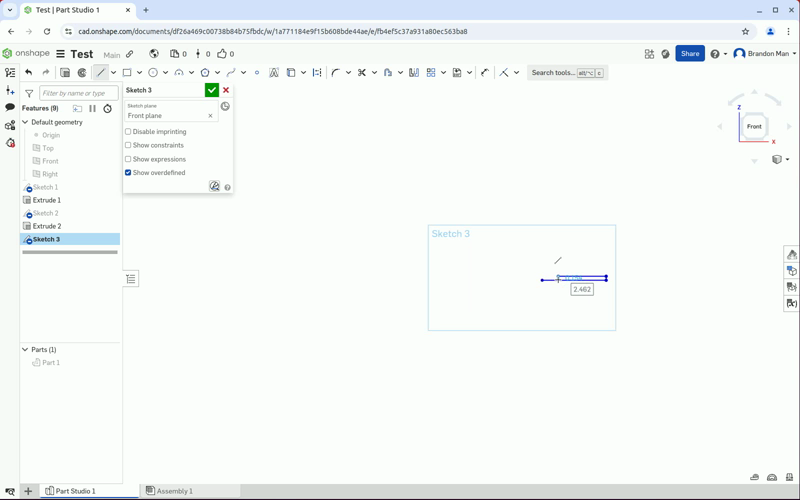
scroll(6)
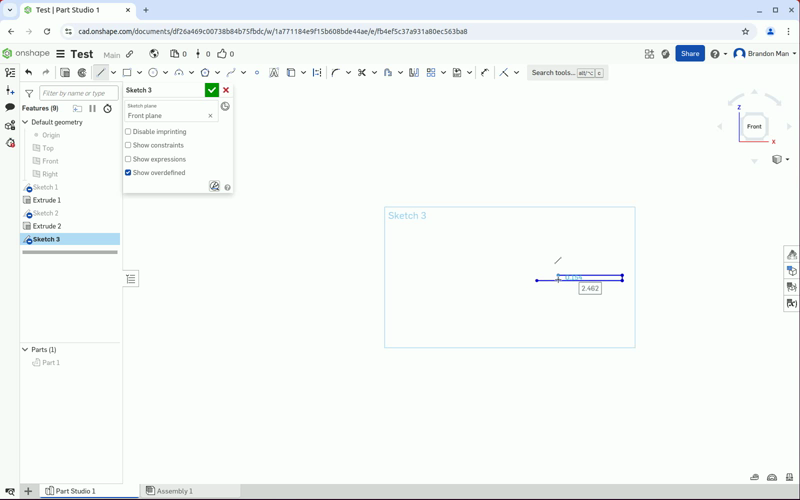
scroll(6)
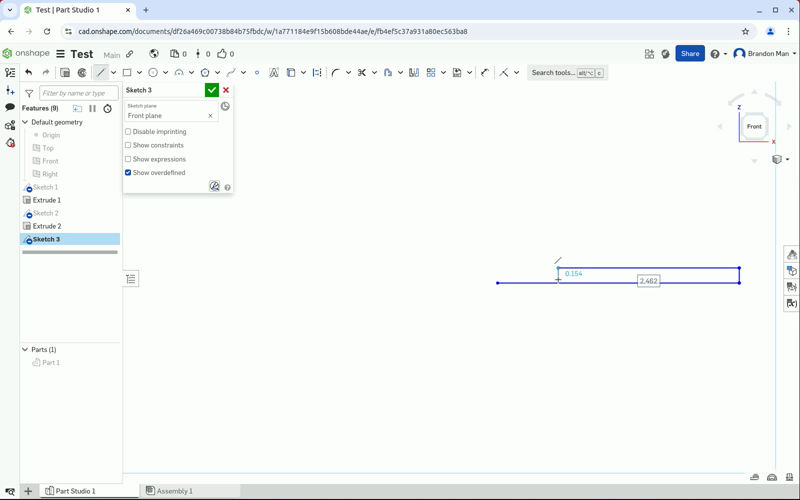
key_up(shift)
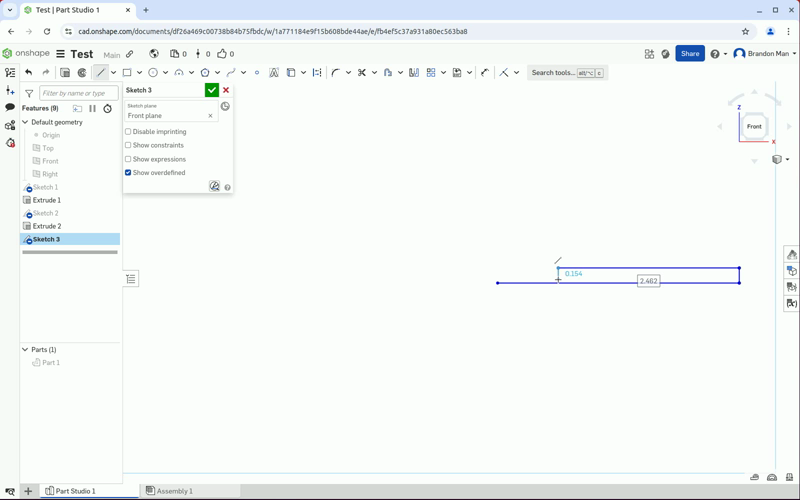
click(558, 279)
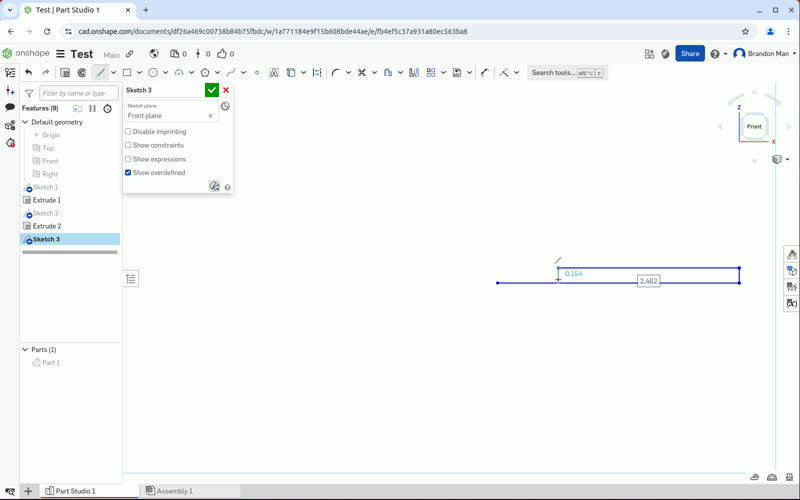
scroll(-6)
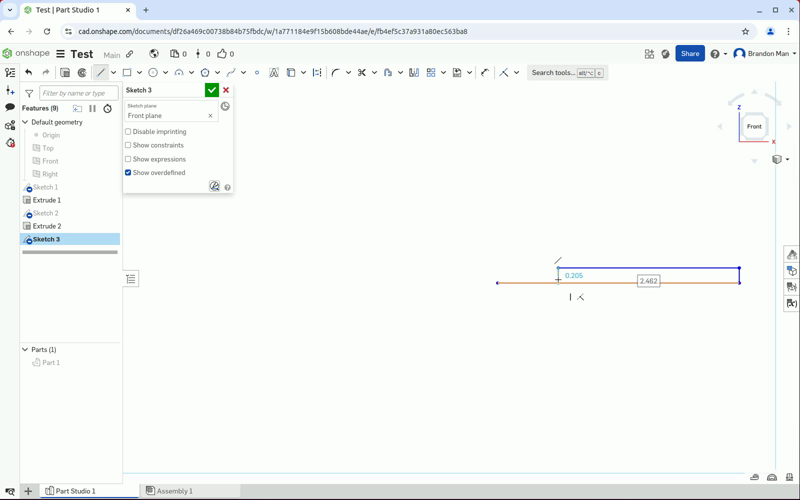
scroll(-6)
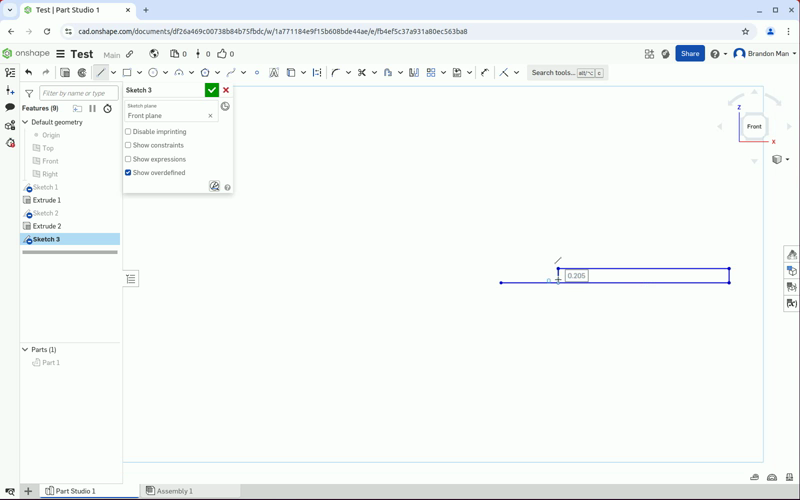
scroll(-6)
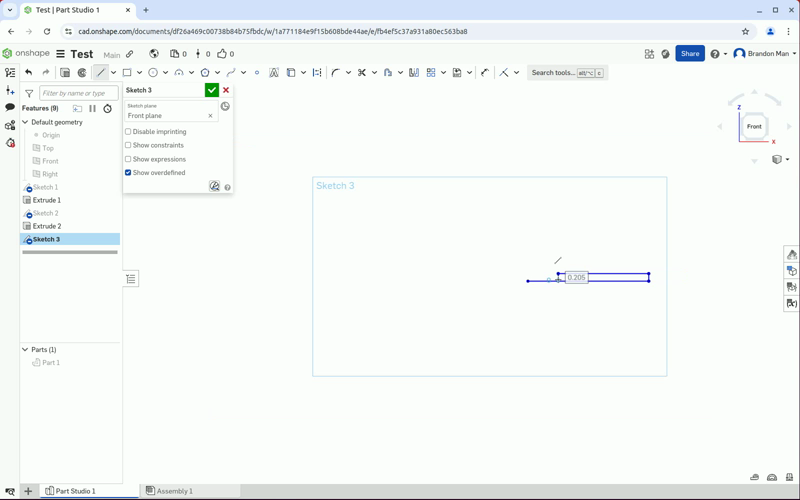
scroll(-6)
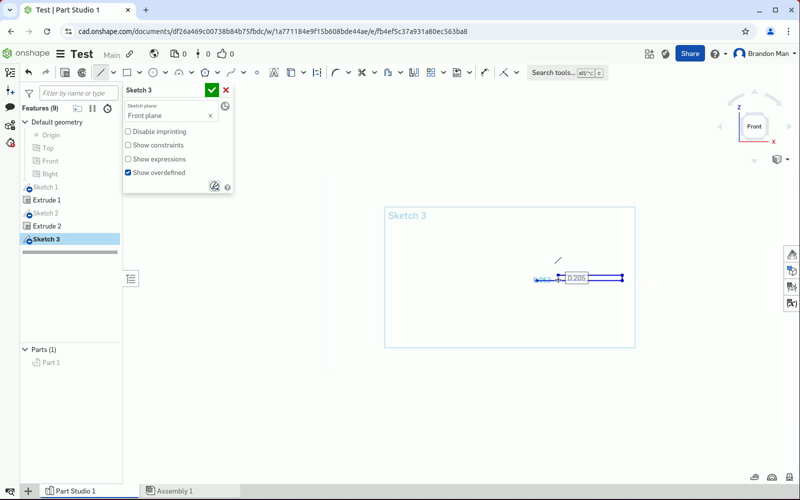
scroll(-6)
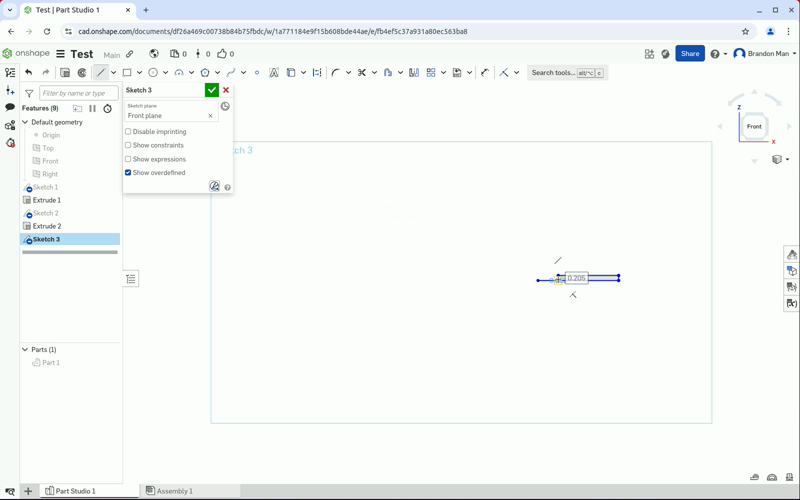
scroll(-6)
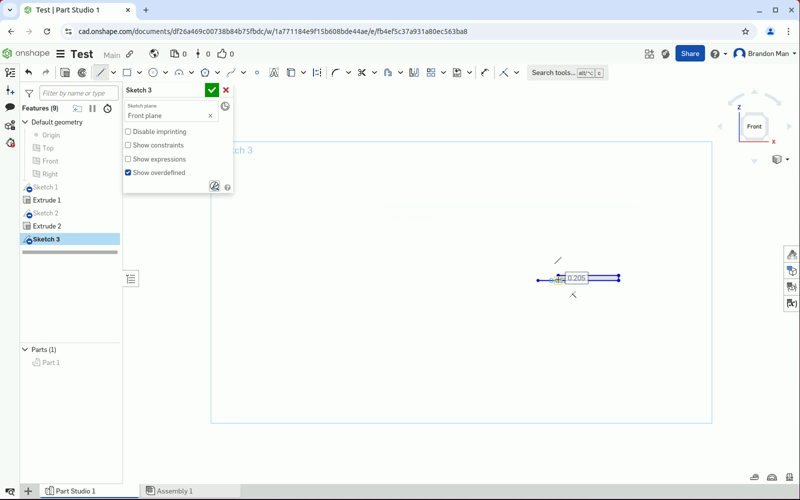
scroll(-6)
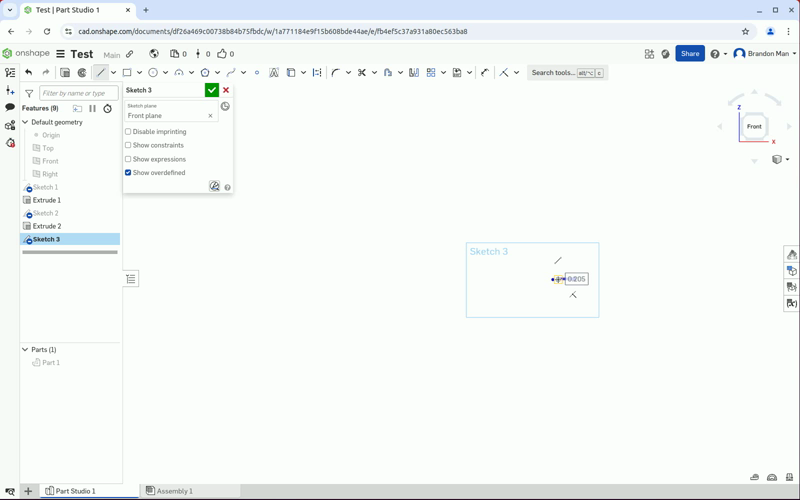
key(esc)
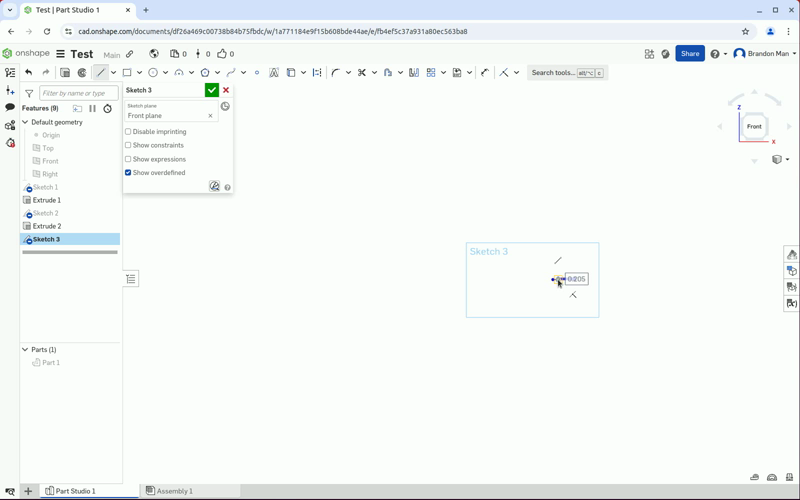
mouse_move(567, 279)
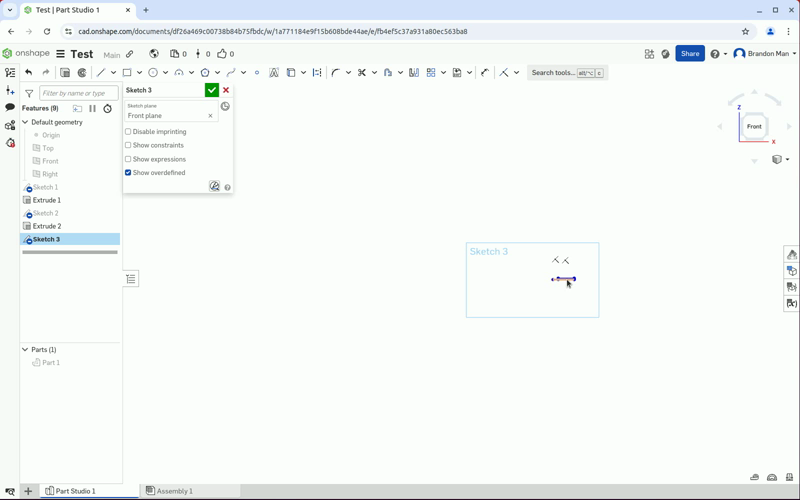
scroll(6)
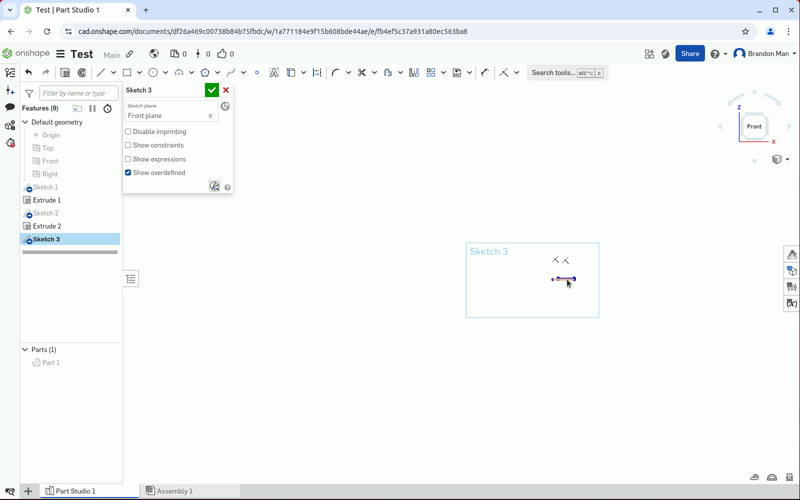
scroll(6)
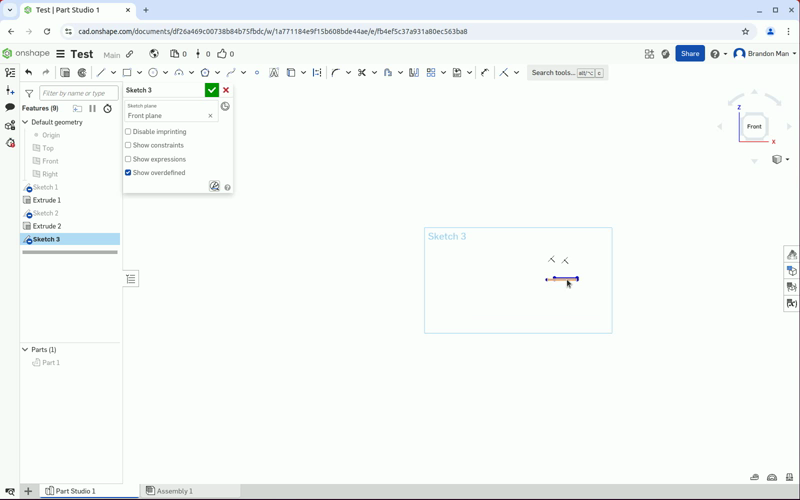
scroll(6)
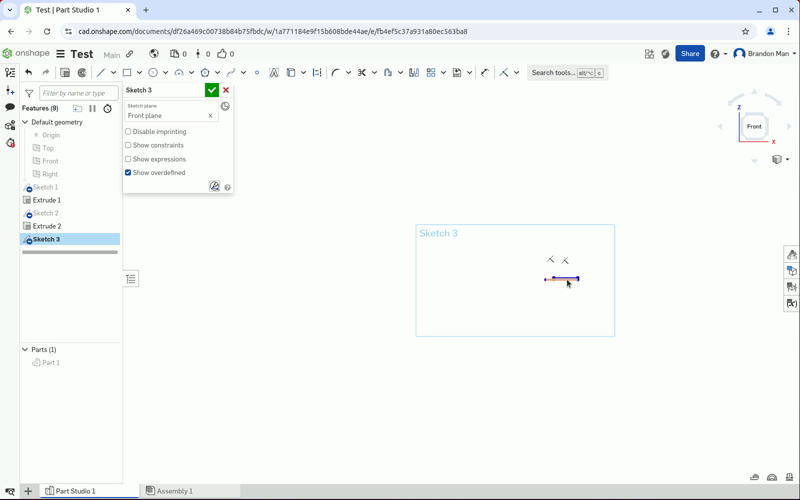
scroll(6)
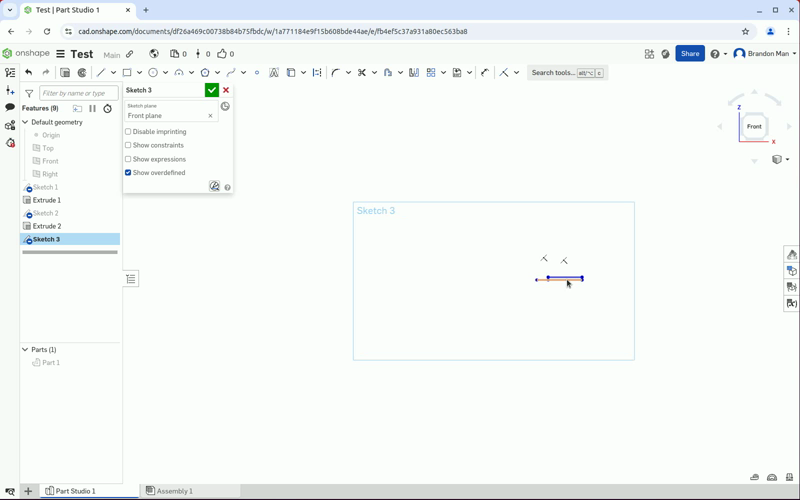
scroll(6)
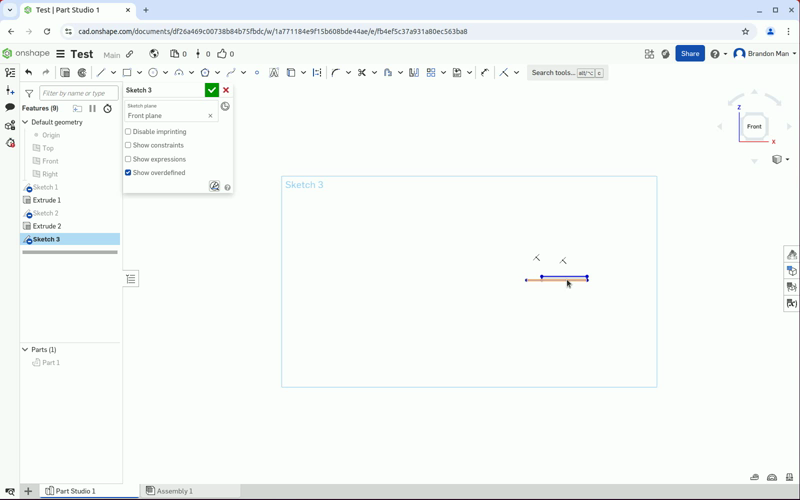
scroll(6)
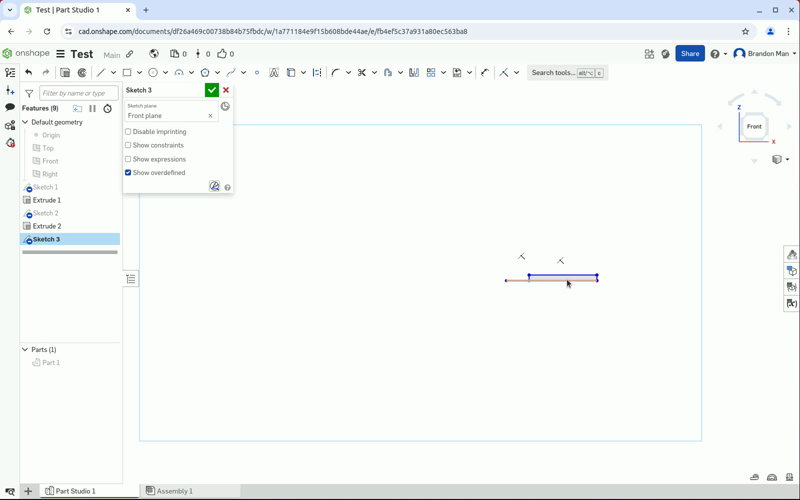
scroll(6)
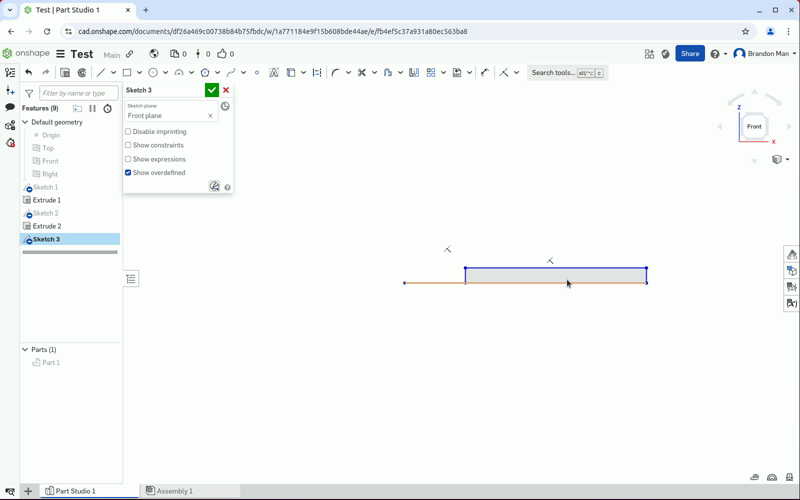
click(567, 279)
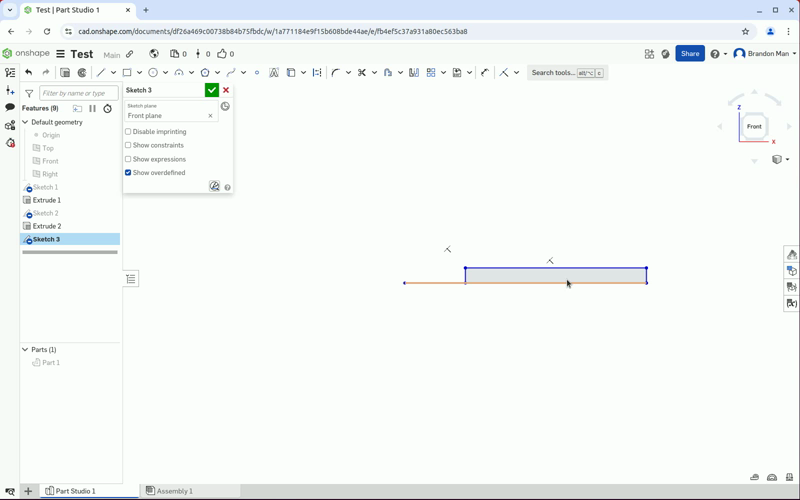
scroll(-6)
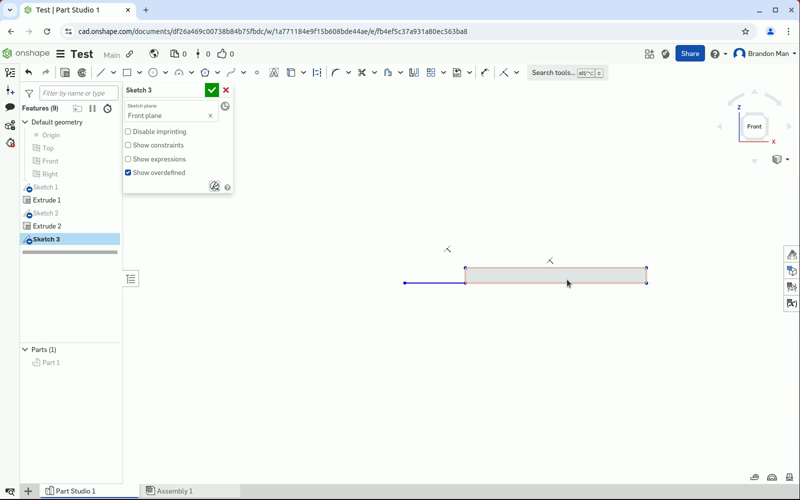
scroll(-6)
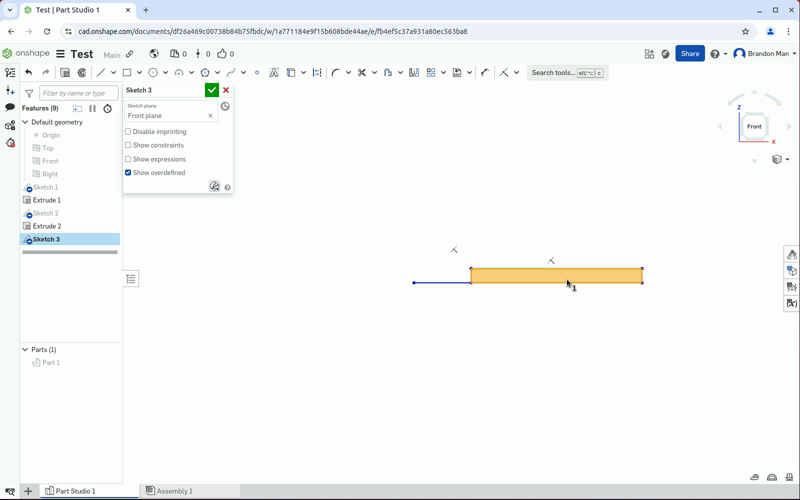
scroll(-6)
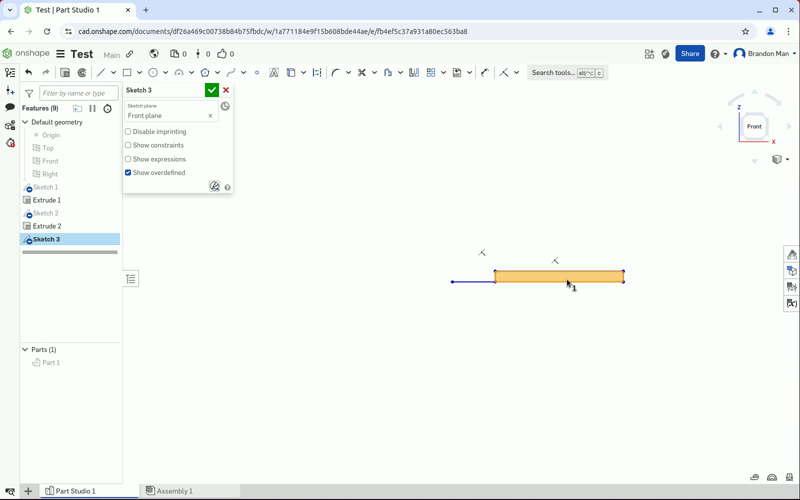
scroll(-6)
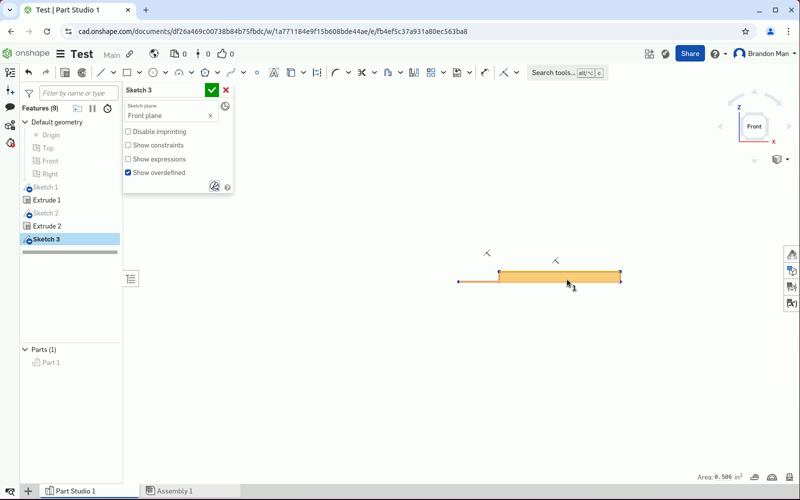
scroll(-6)
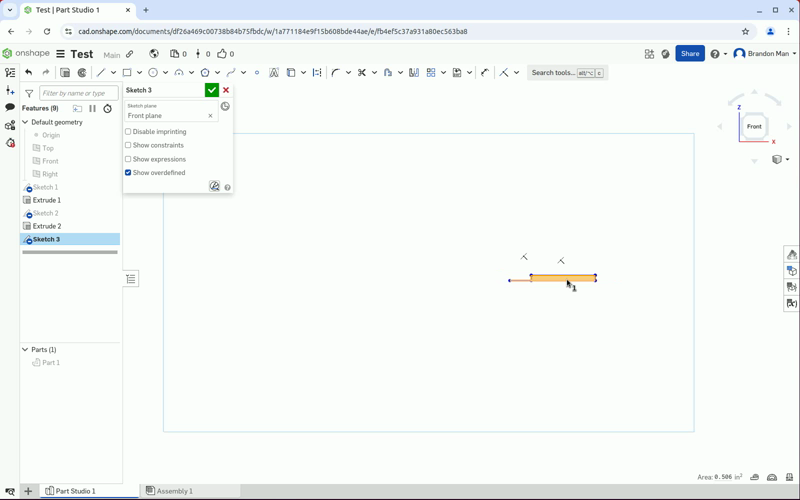
scroll(-6)
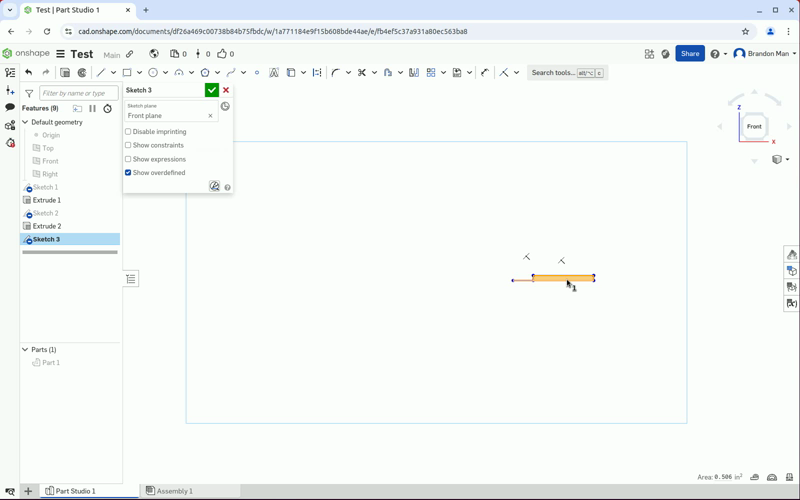
scroll(-6)
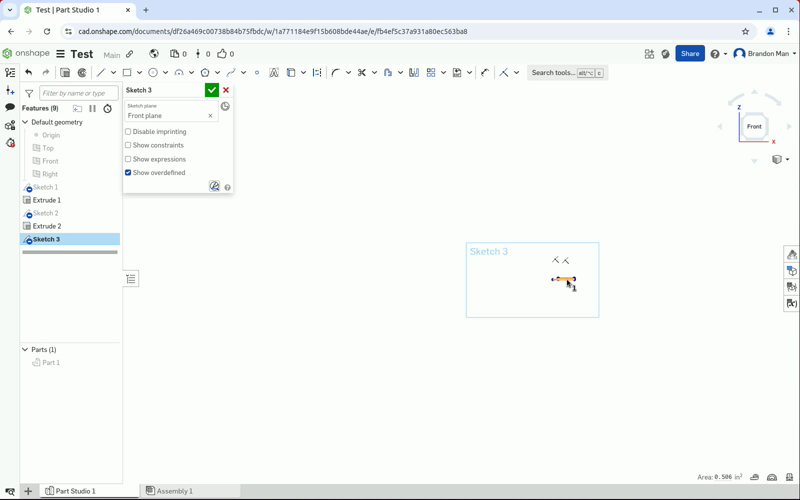
mouse_move(73, 352)
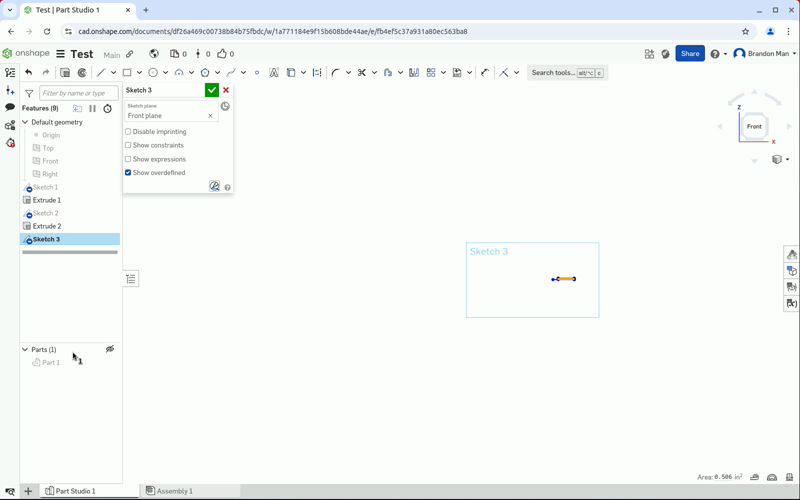
key(shift+y)
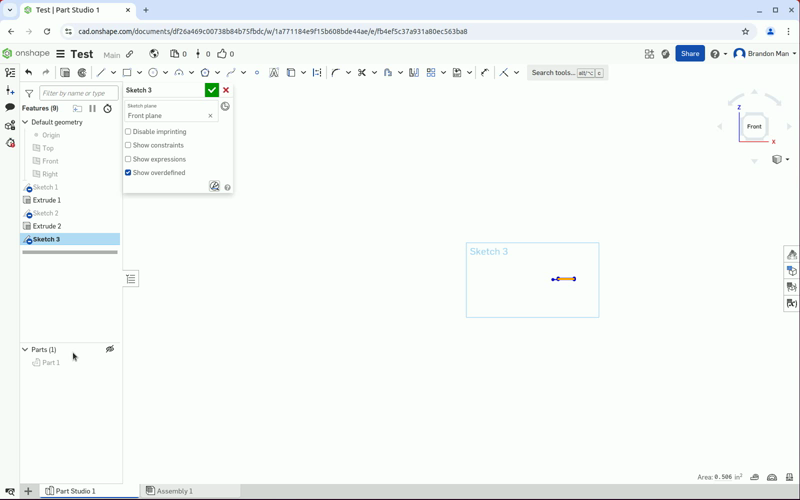
key(shift+e)
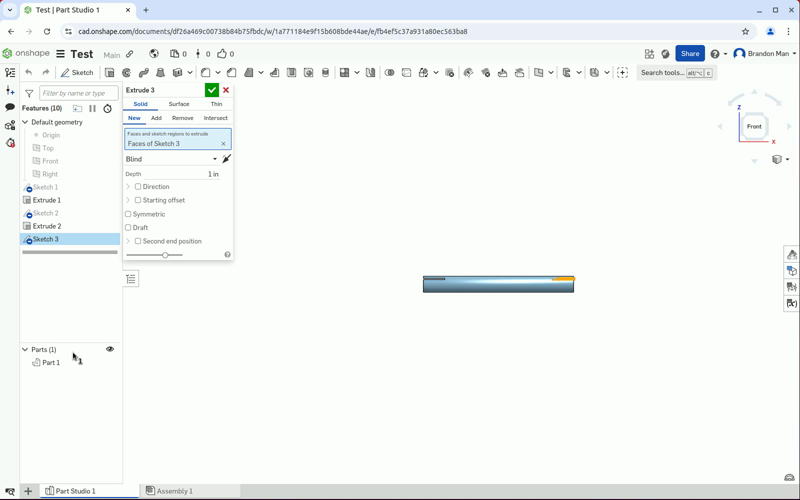
mouse_move(143, 106)
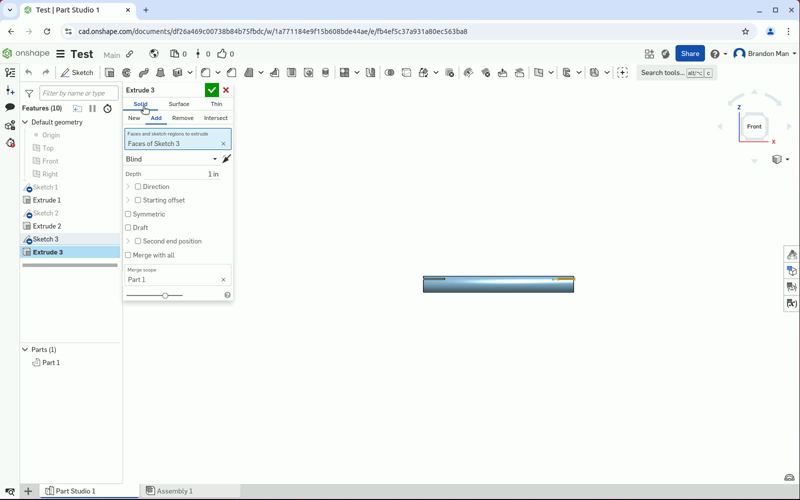
click(143, 106)
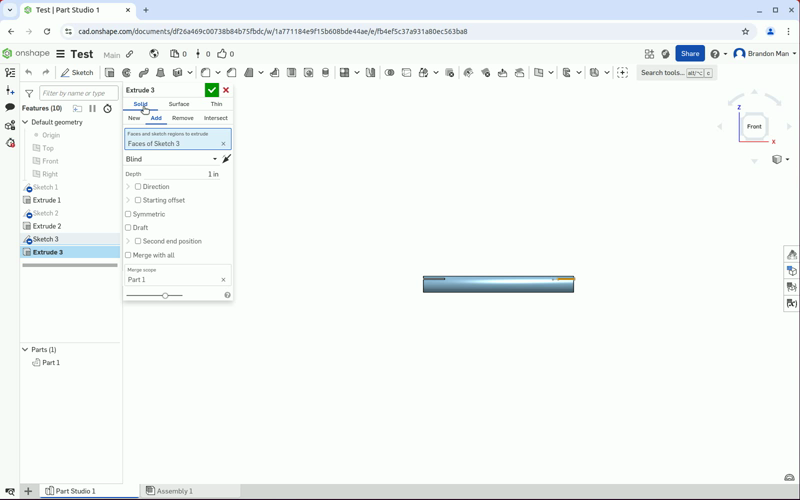
mouse_move(186, 120)
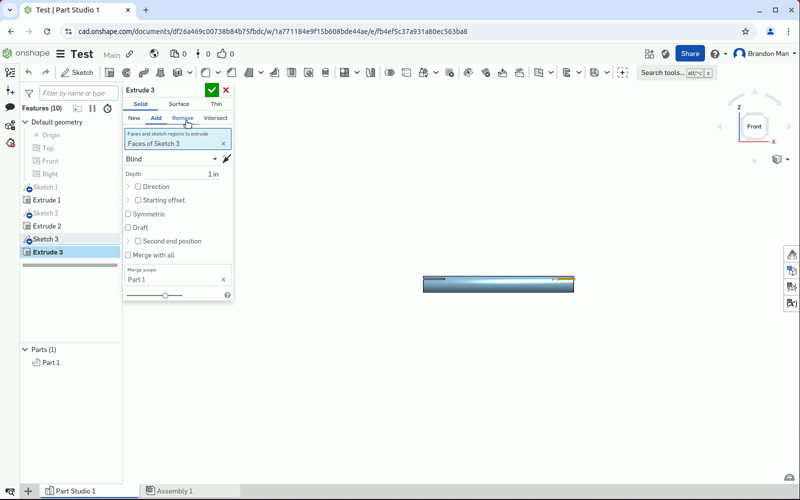
click(186, 120)
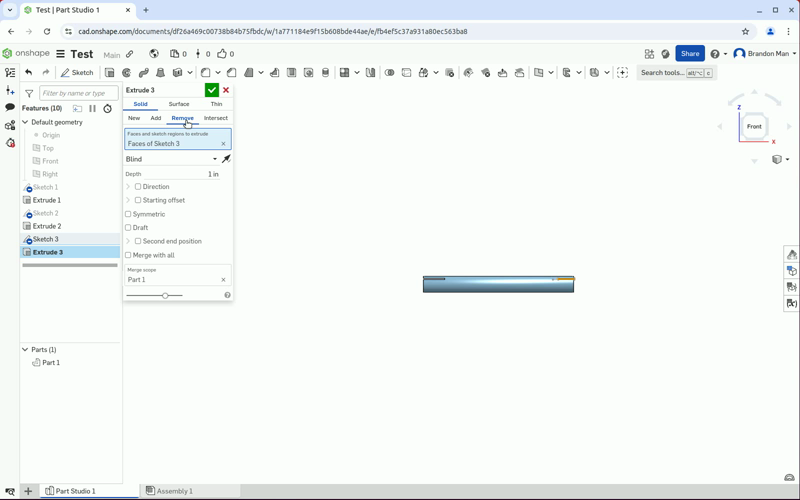
key(tab, 4)
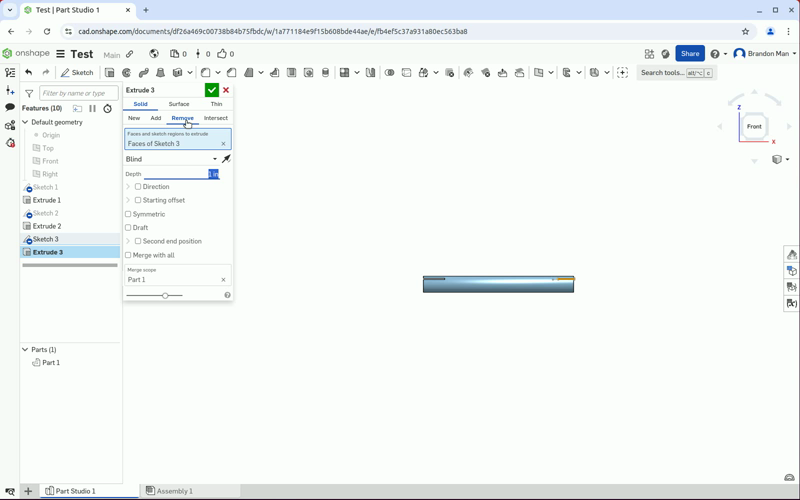
text(-8.184)
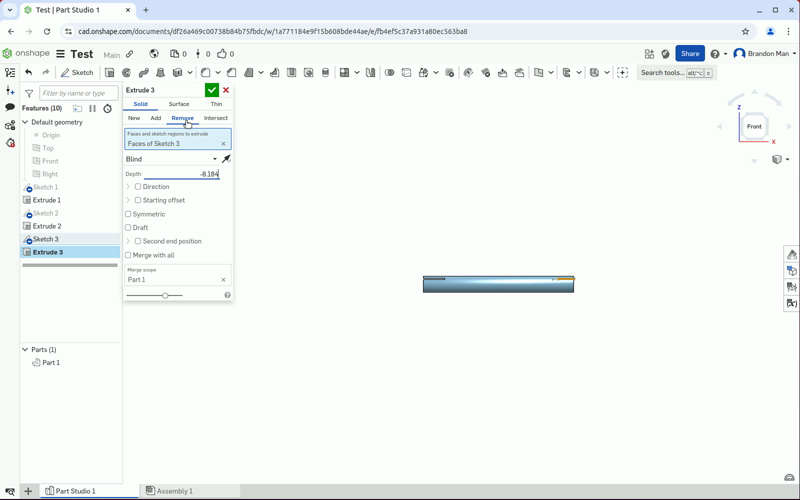
key(tab, 3)
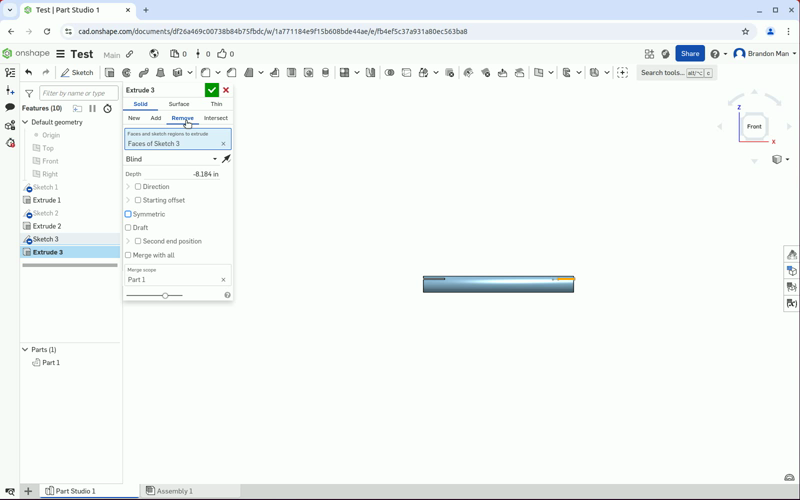
key(space)
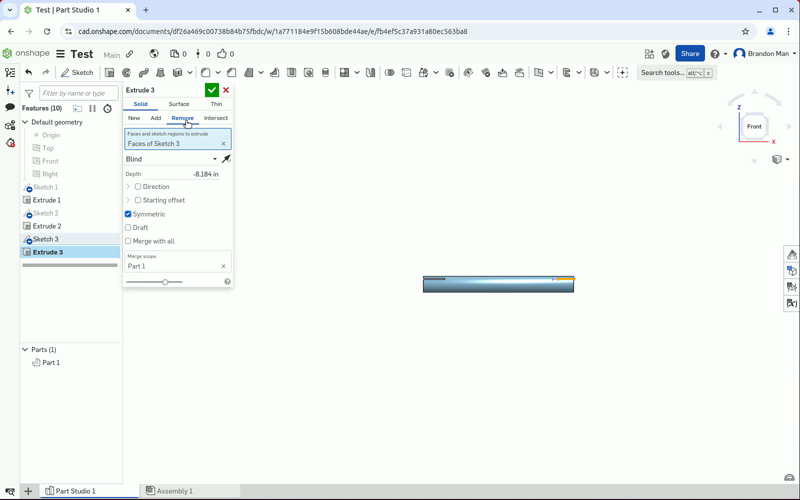
key(tab, 2)
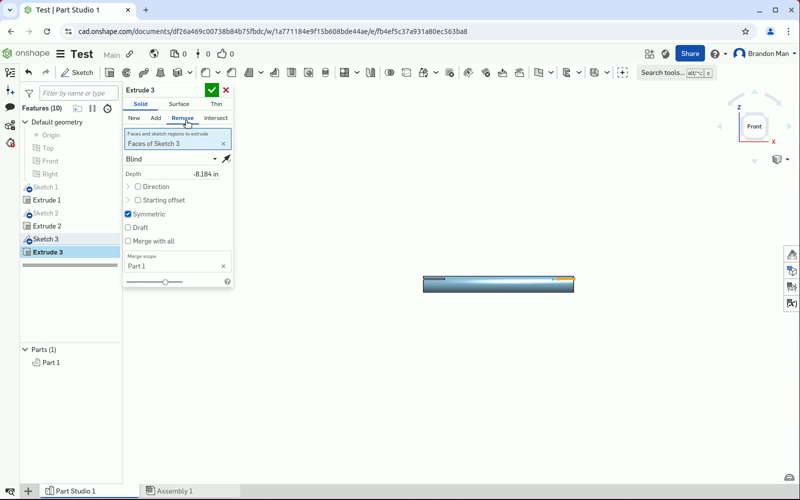
key(space)
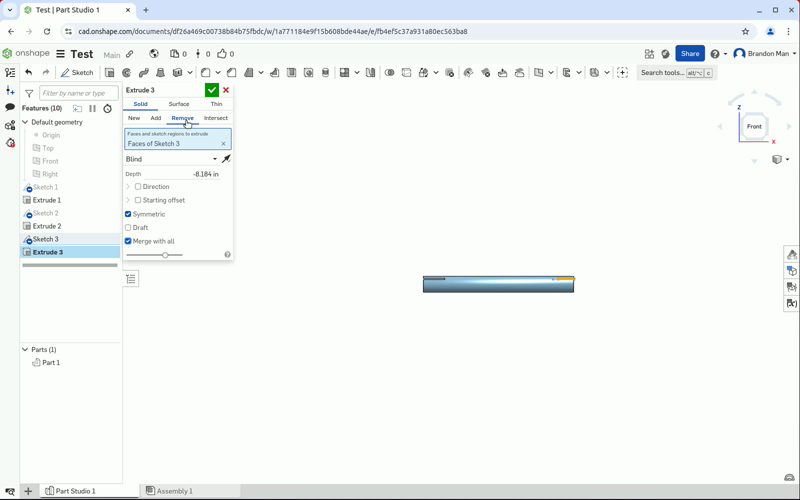
key(enter)
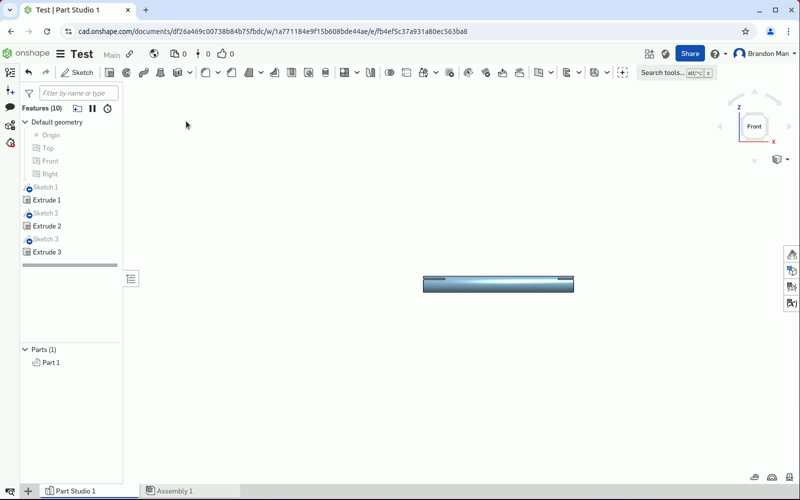
key(shift+h)
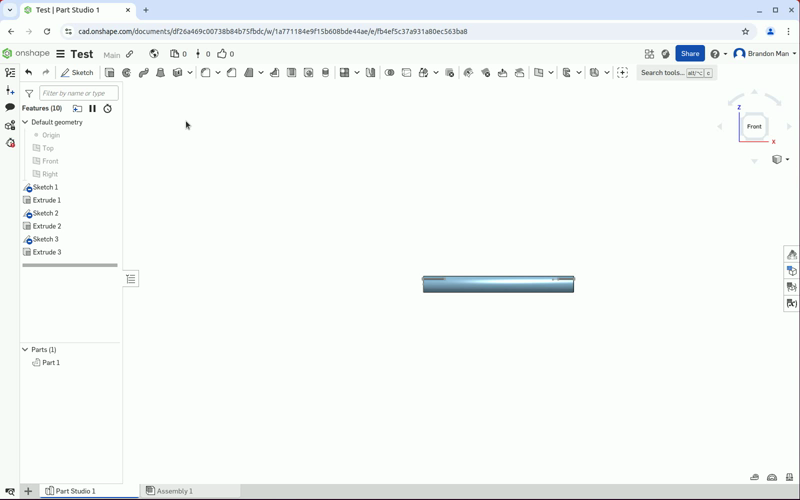
key(shift+h)
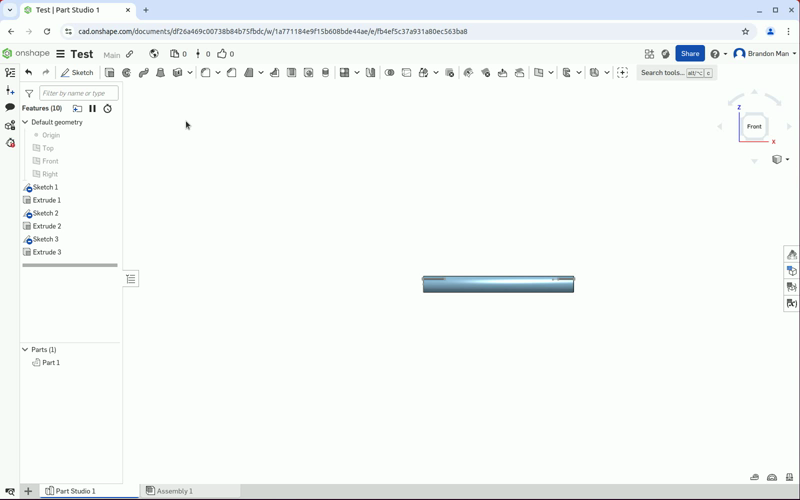
key(shift+7)
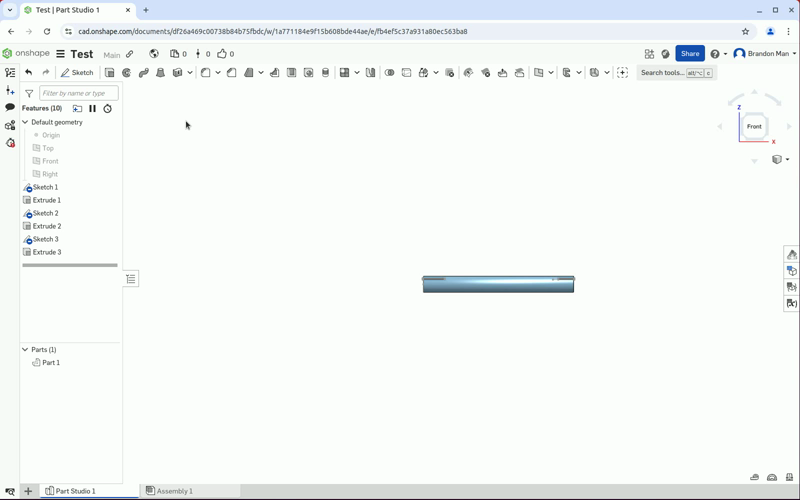
key(left, 2)
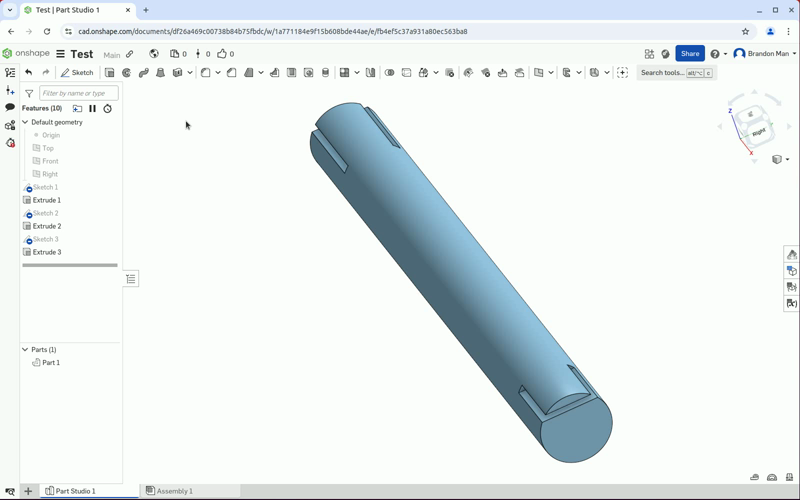
key(down, 2)
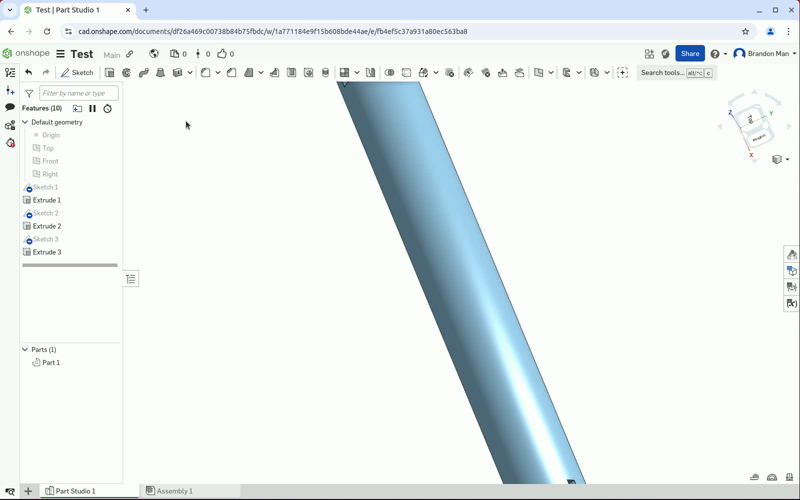
key(up, 2)
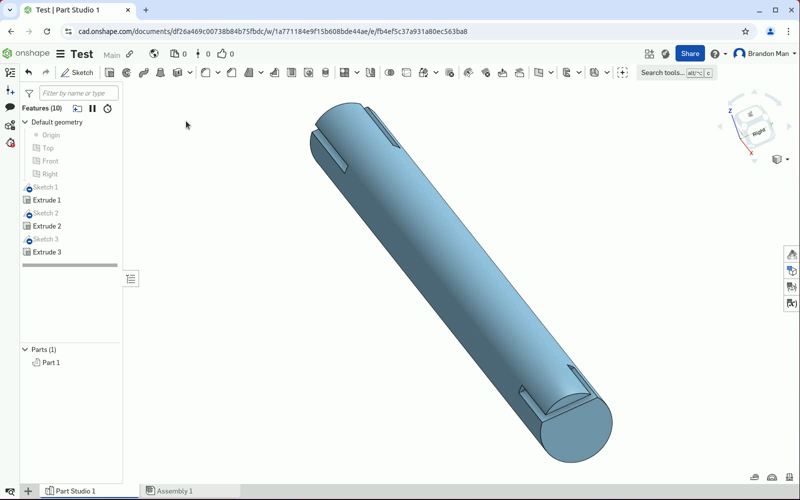
key(right, 2)
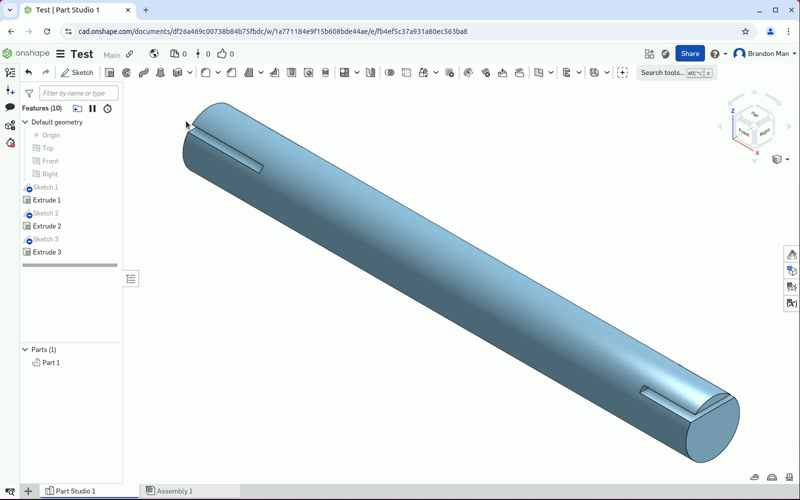
mouse_move(73, 189)
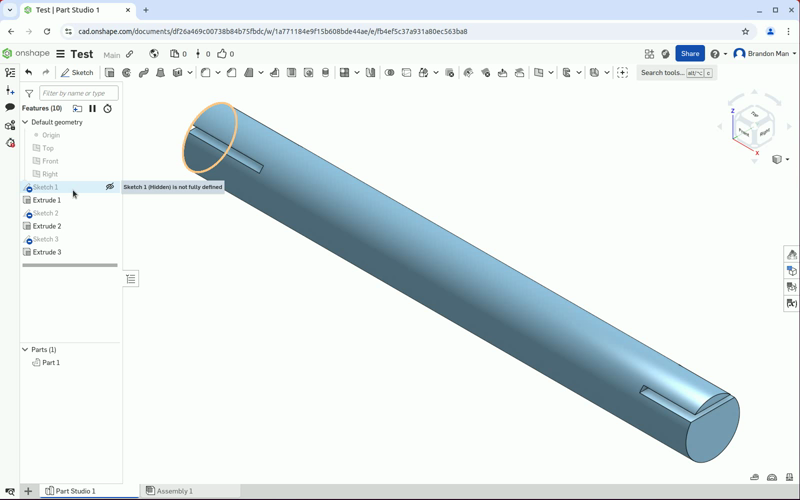
click(73, 189)